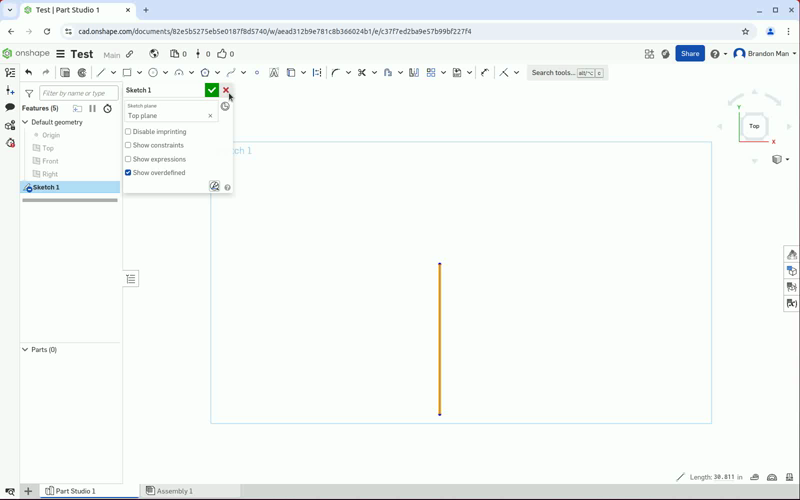
key(shift+h)
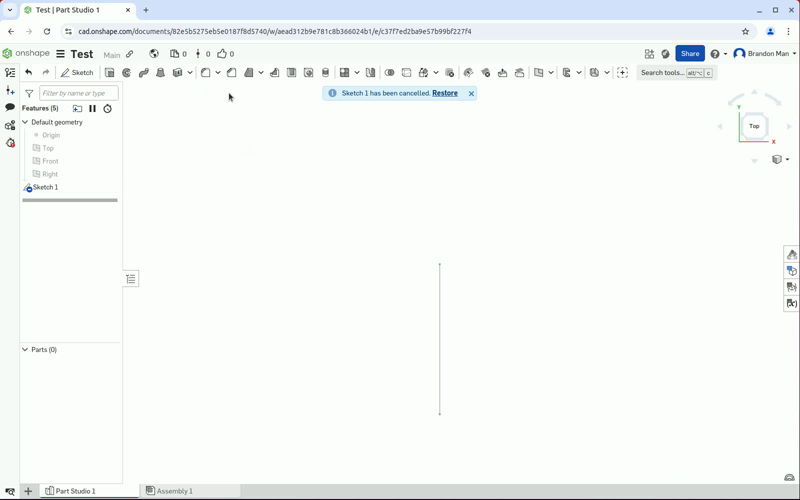
key(shift+s)
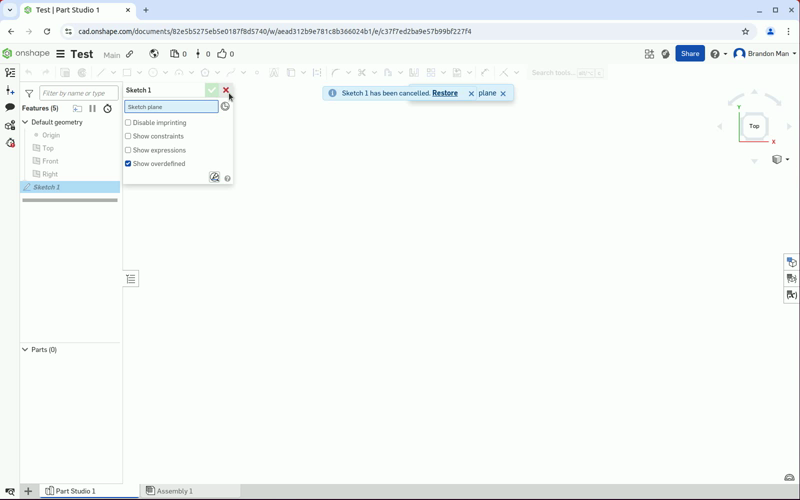
mouse_move(73, 150)
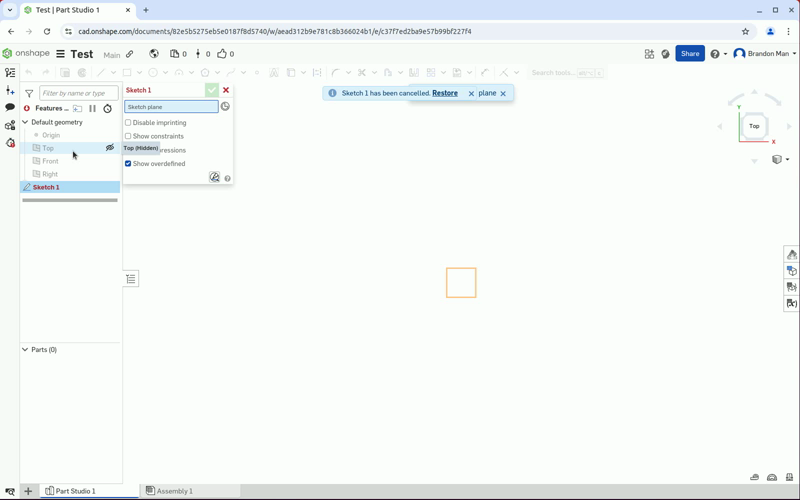
click(73, 150)
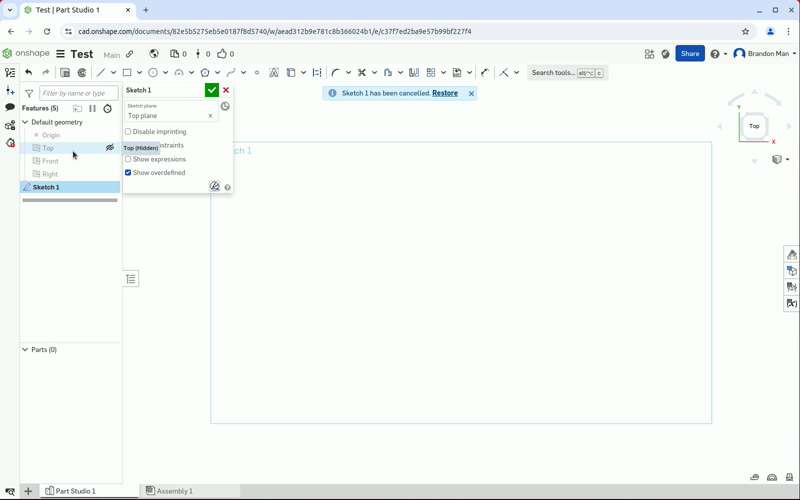
mouse_move(73, 352)
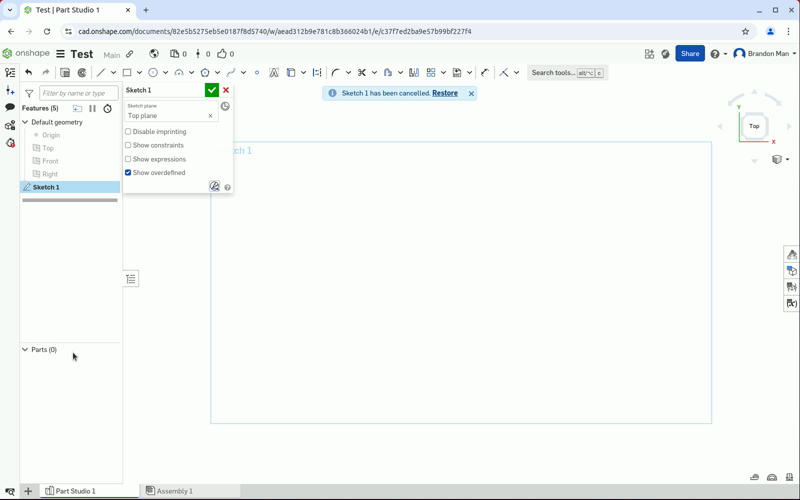
key(y)
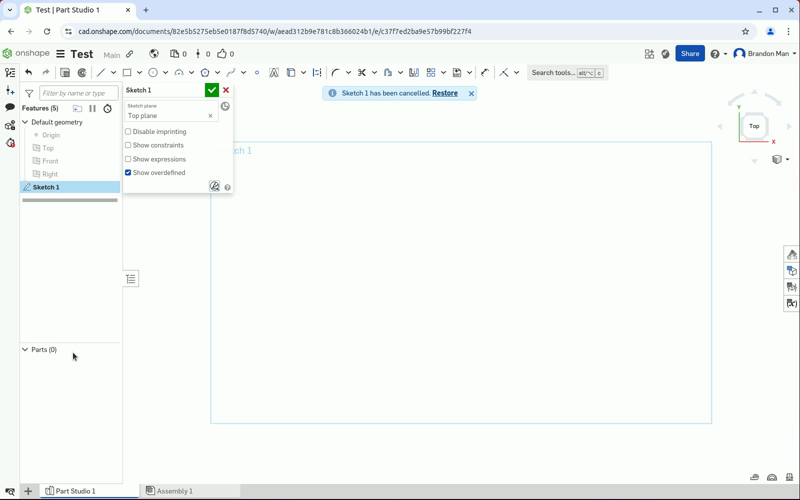
key(l)
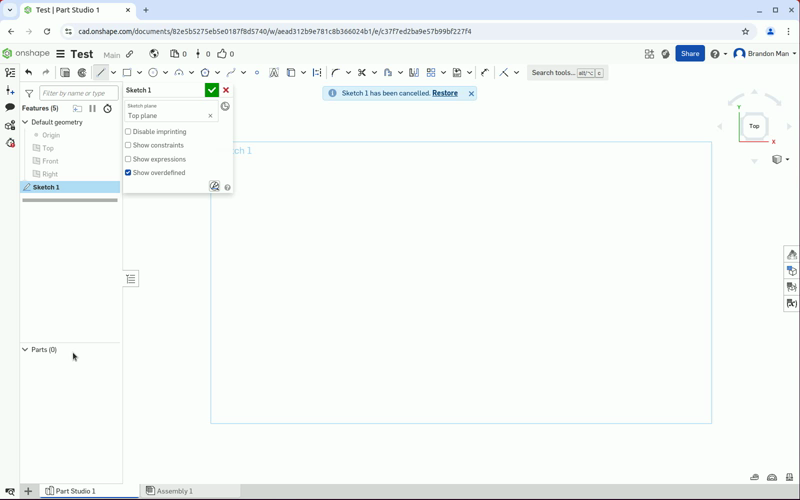
key_down(shift)
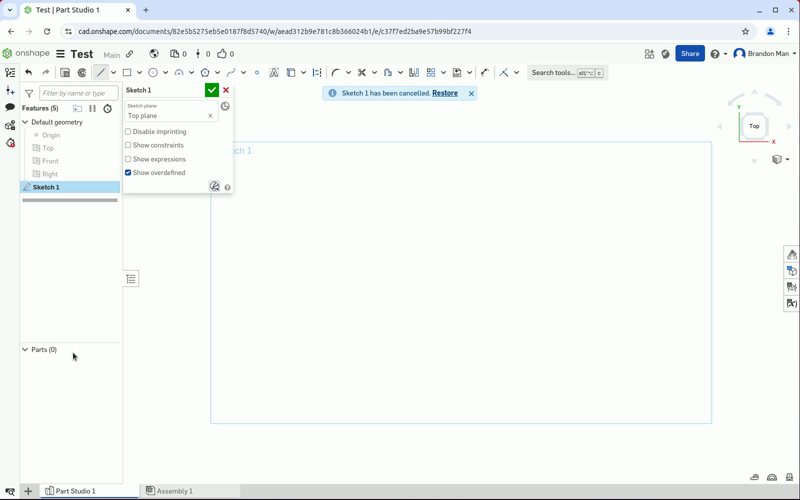
mouse_move(377, 271)
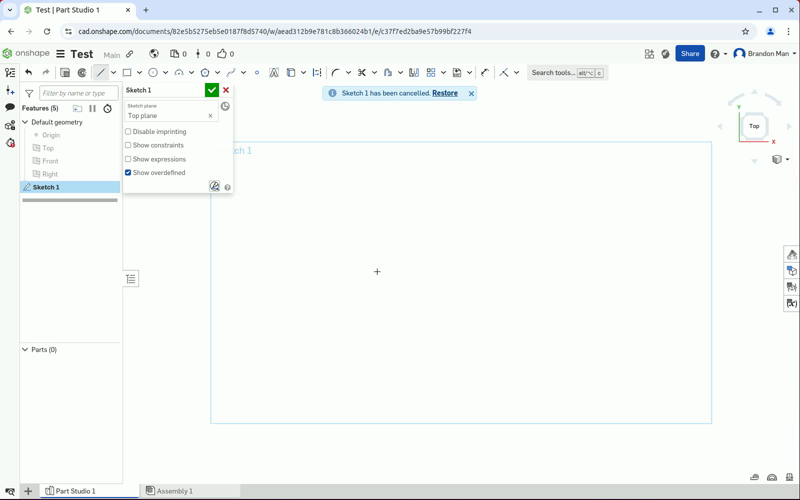
click(377, 271)
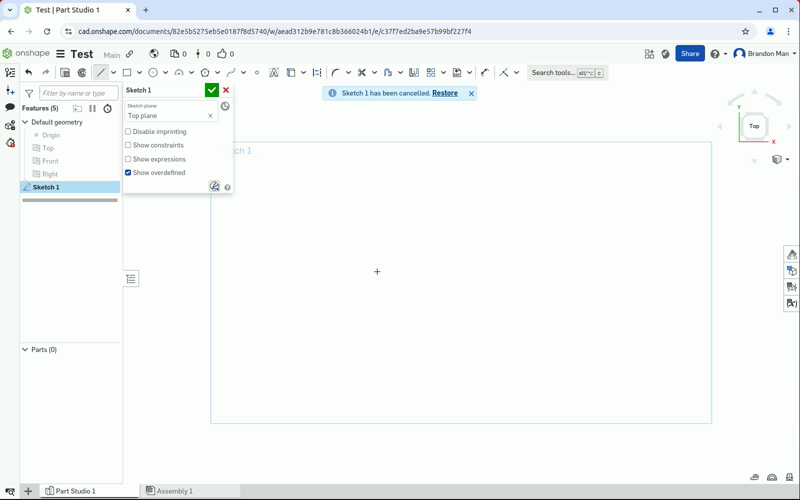
key_up(shift)
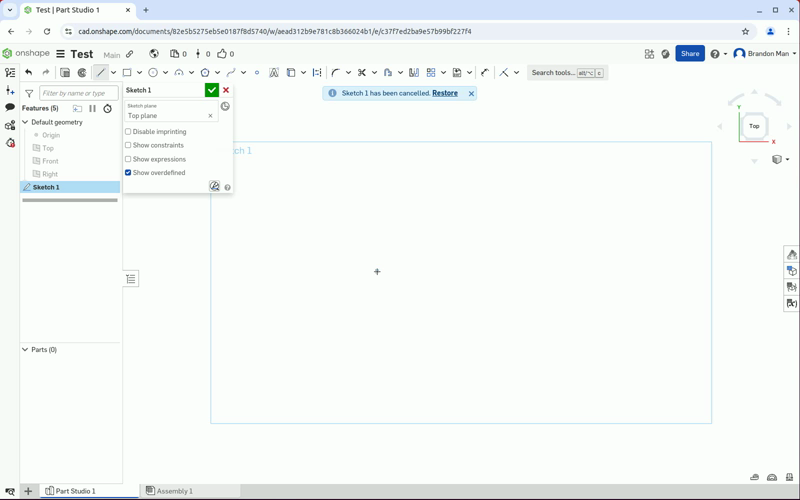
key_down(shift)
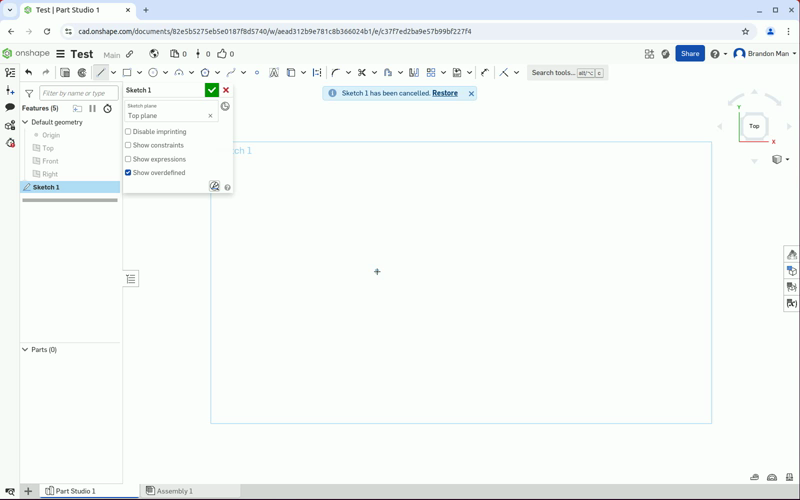
mouse_move(407, 271)
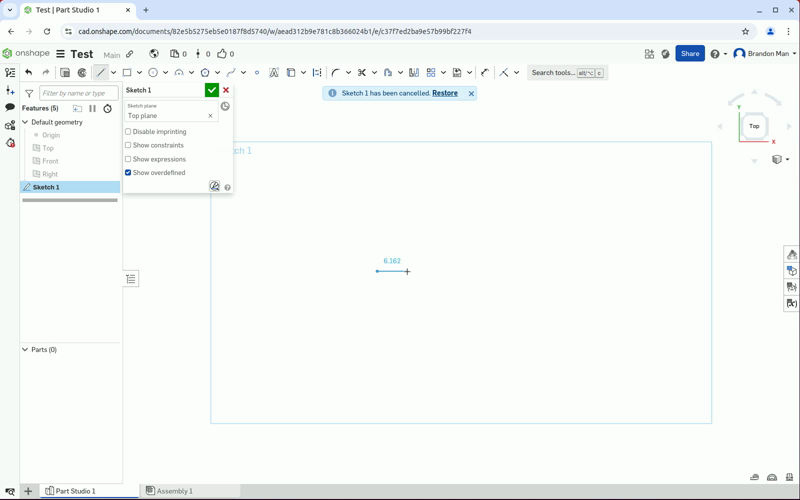
mouse_move(414, 271)
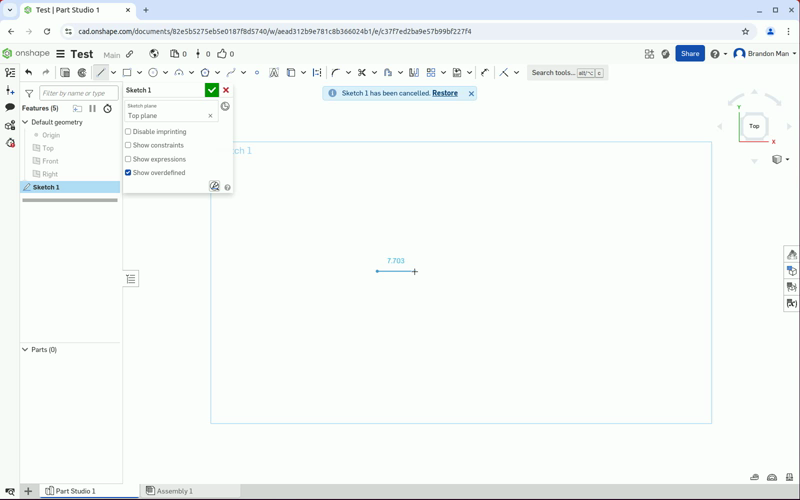
click(414, 271)
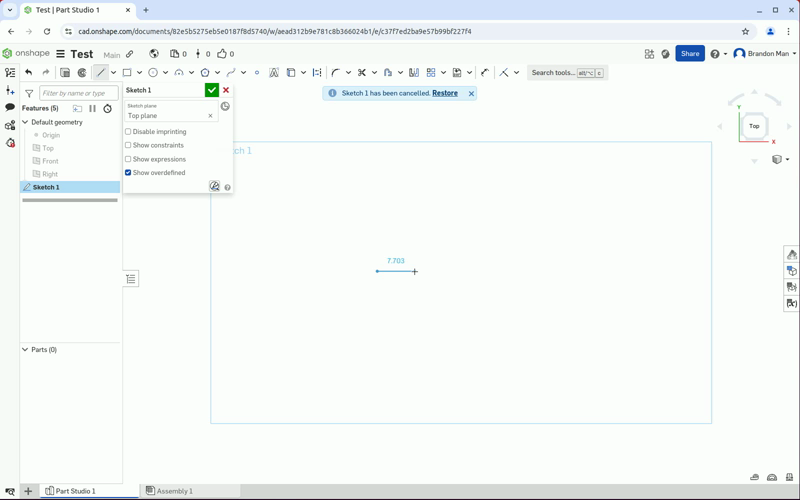
key_up(shift)
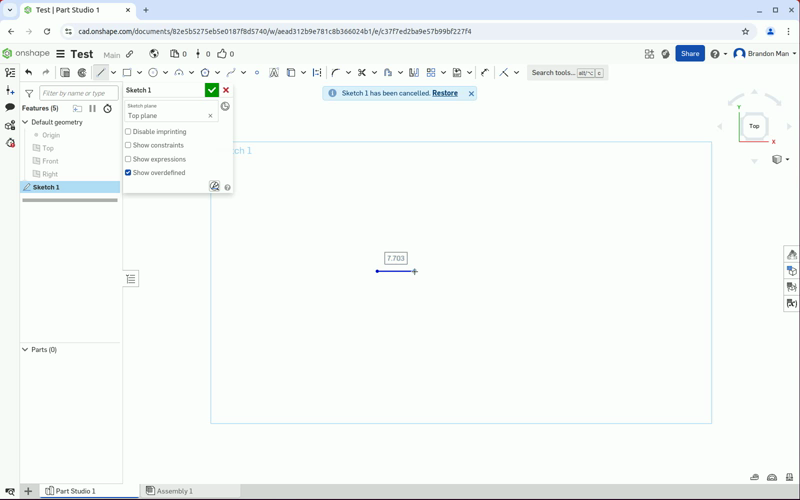
key_down(shift)
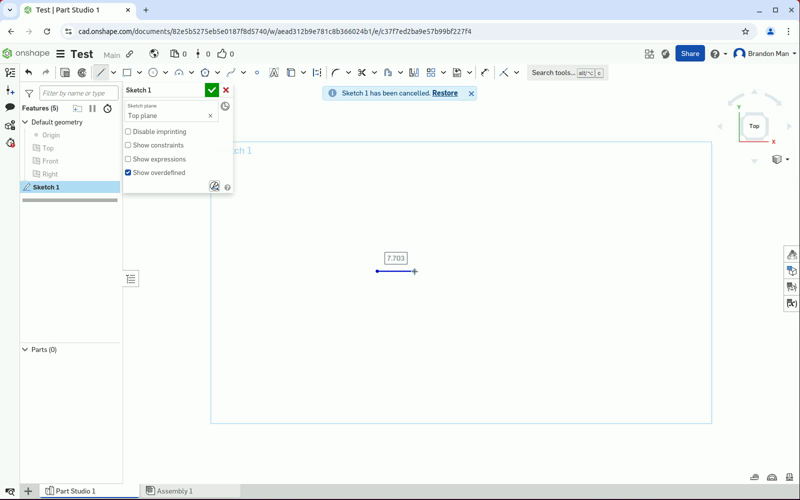
mouse_move(402, 345)
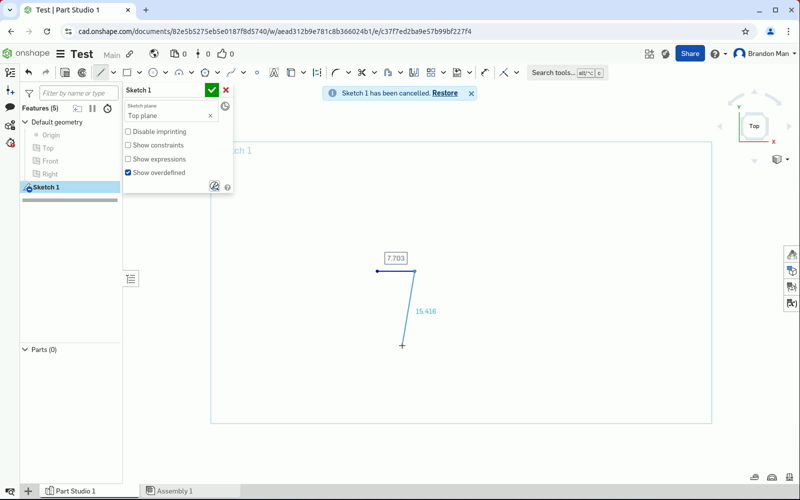
click(402, 345)
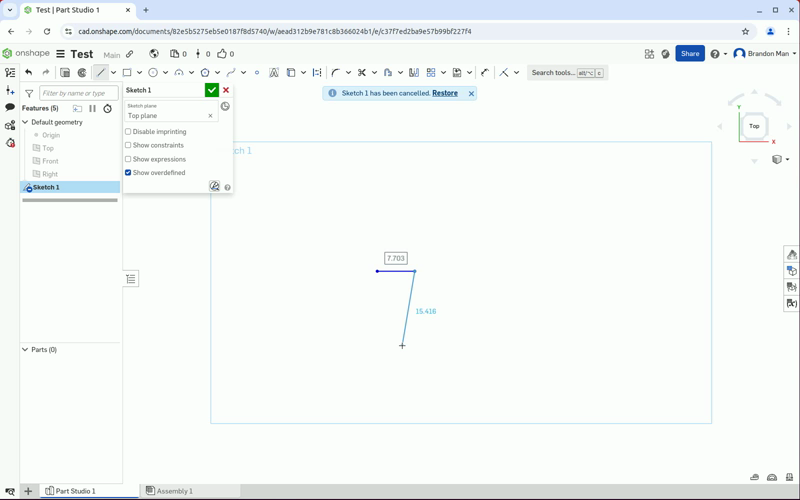
key_up(shift)
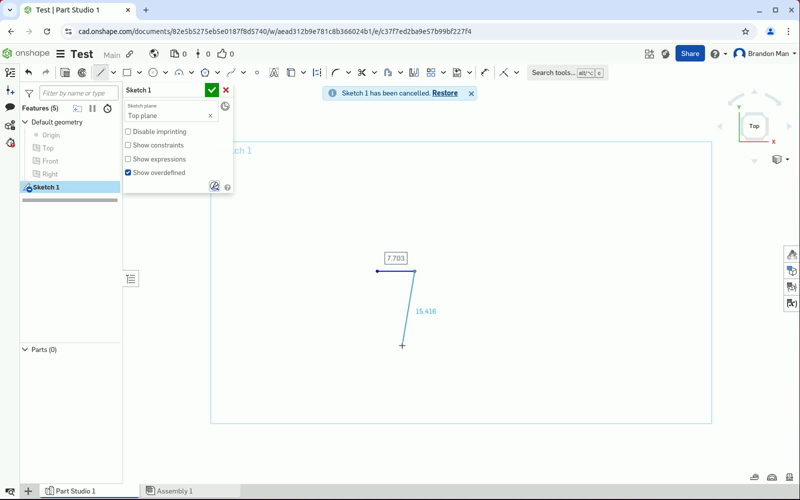
key_down(shift)
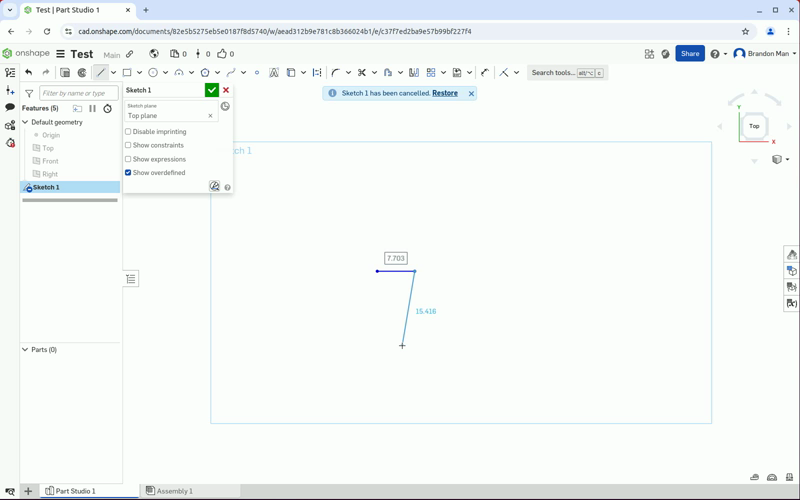
mouse_move(432, 345)
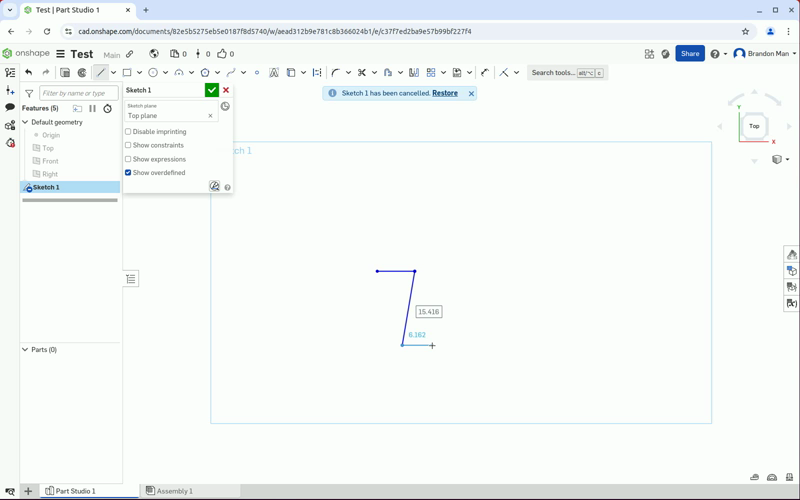
mouse_move(447, 345)
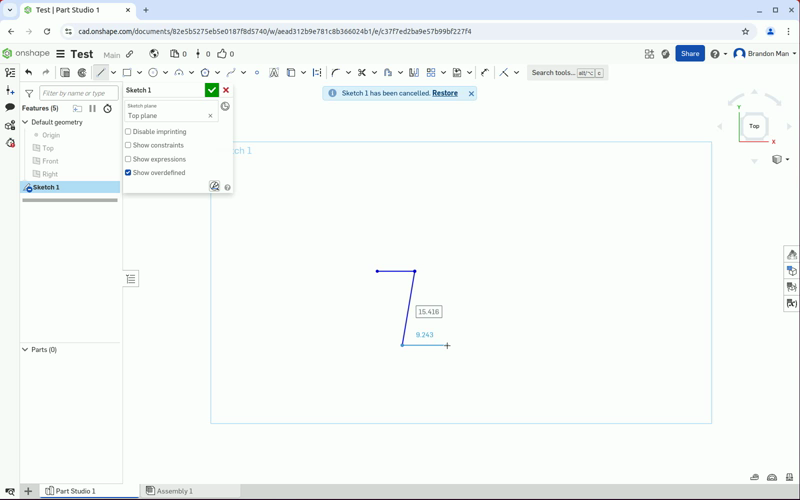
click(447, 345)
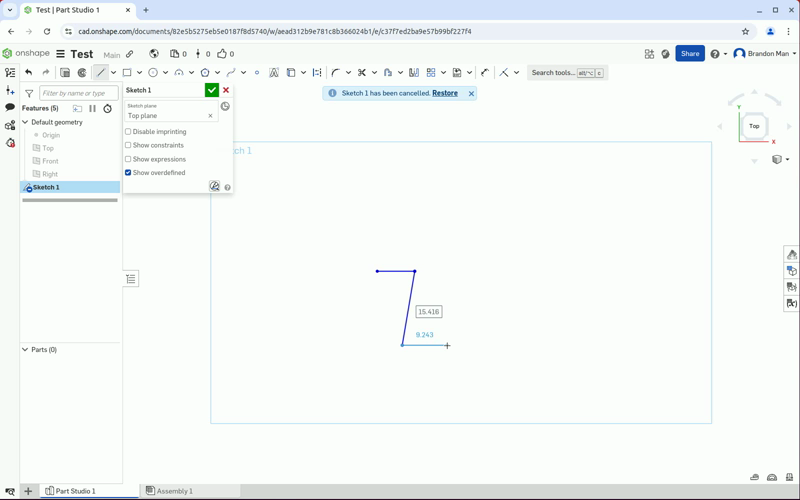
key_up(shift)
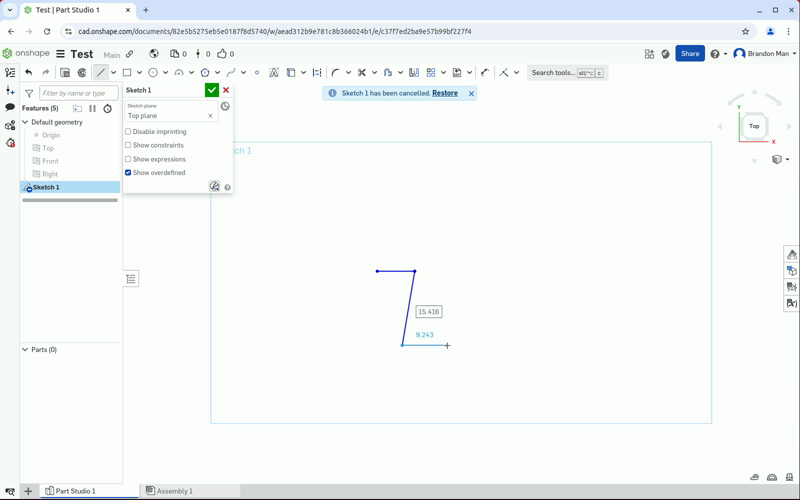
key_down(shift)
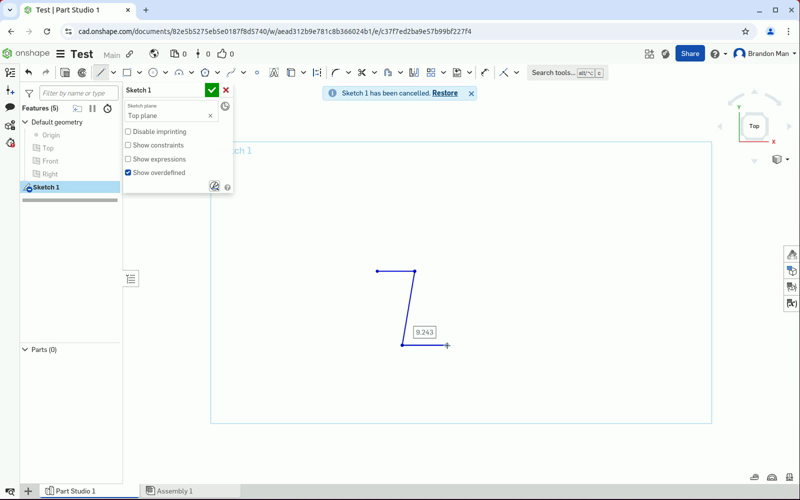
mouse_move(461, 271)
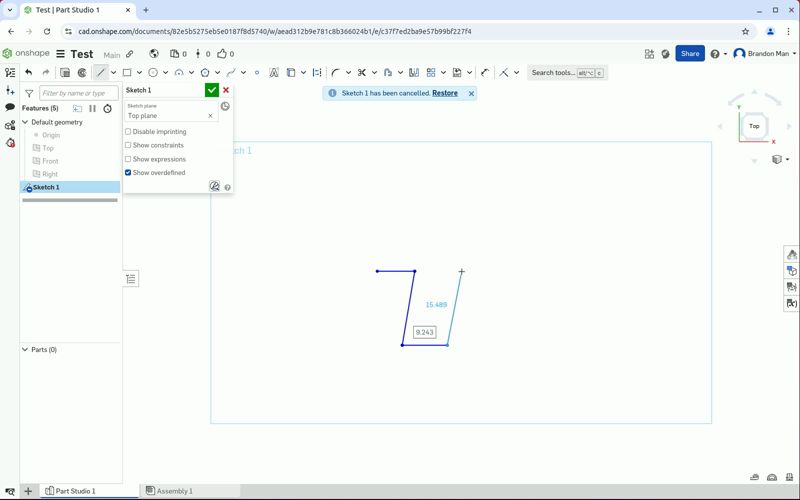
click(461, 271)
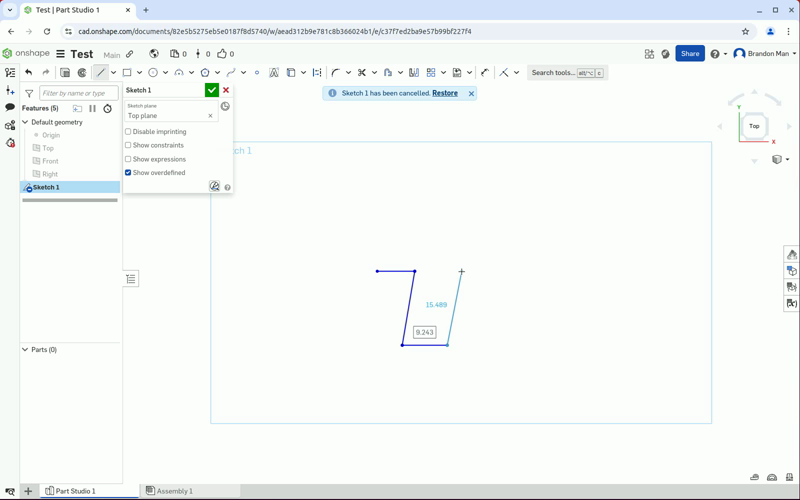
key_up(shift)
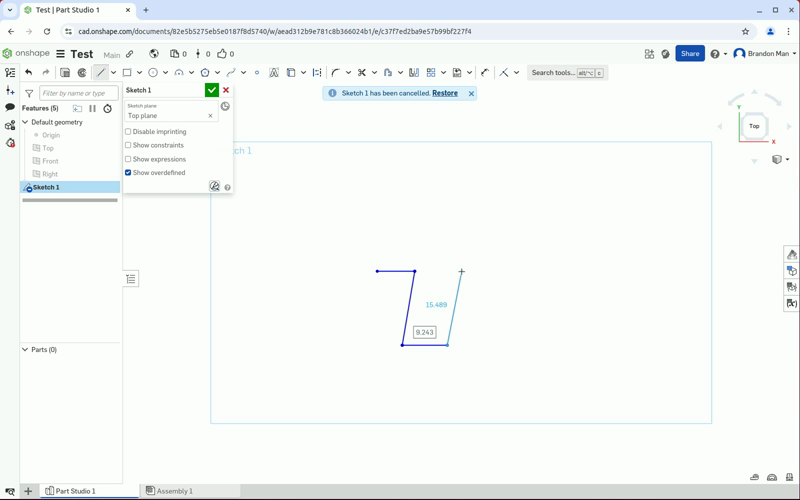
key_down(shift)
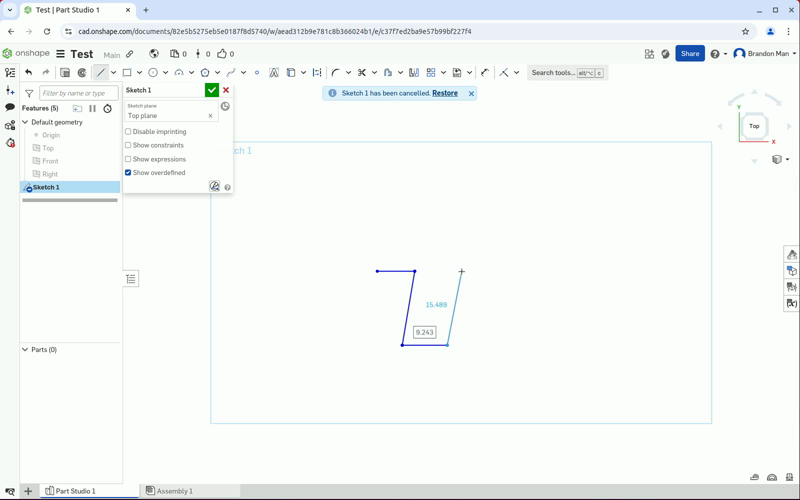
mouse_move(572, 271)
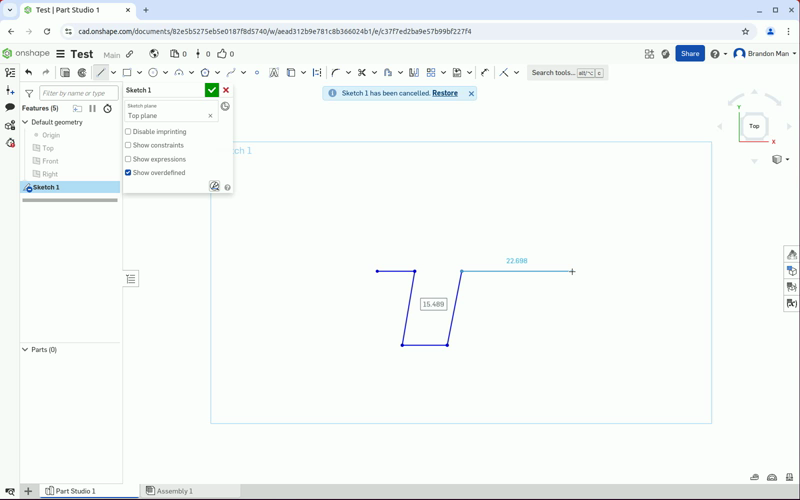
click(572, 271)
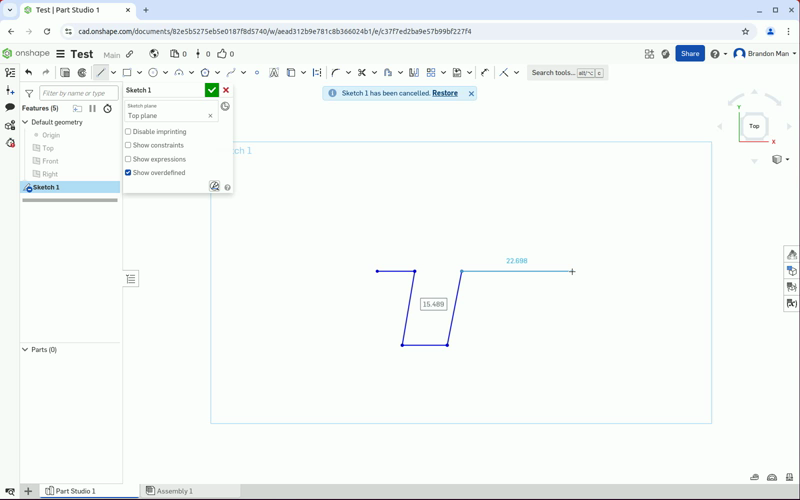
key_up(shift)
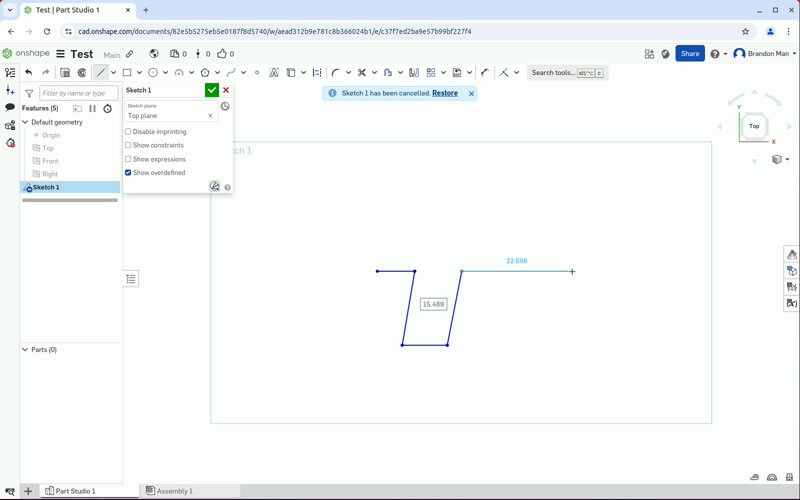
key_down(shift)
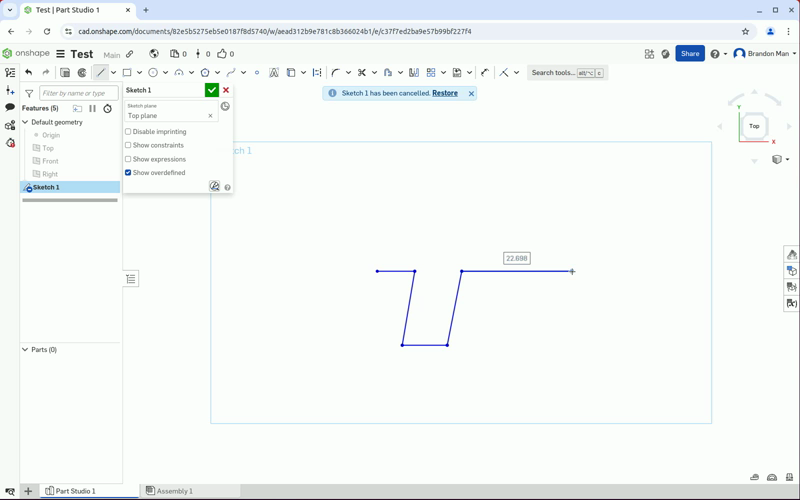
mouse_move(589, 271)
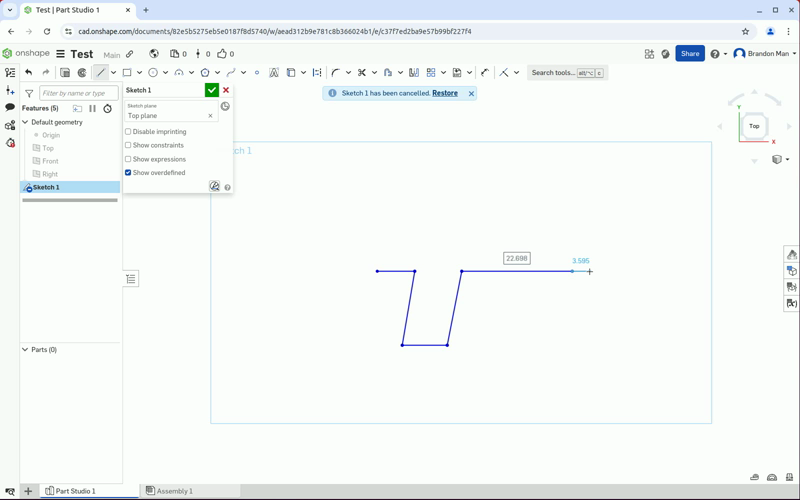
mouse_move(572, 234)
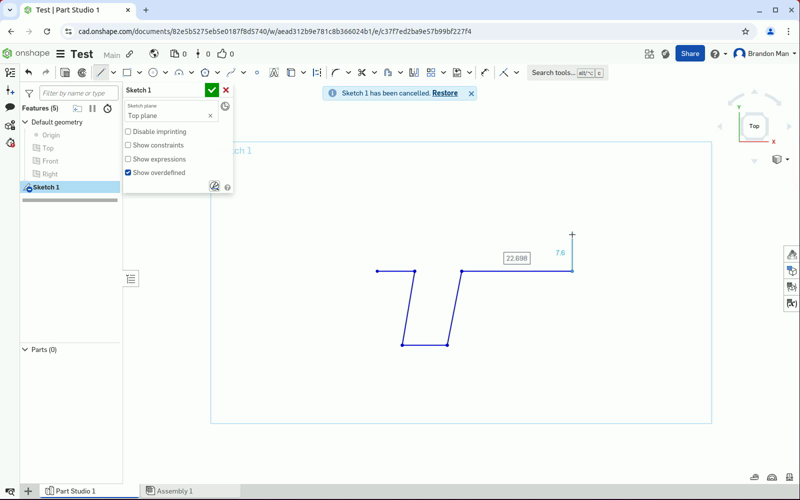
click(572, 234)
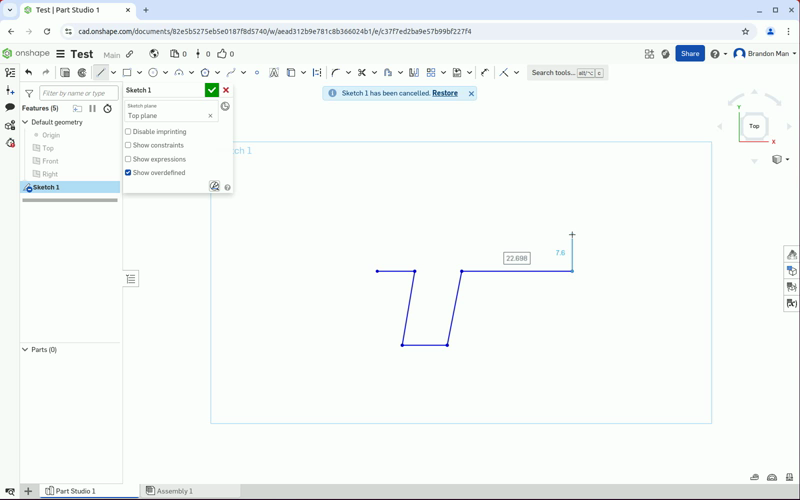
key_up(shift)
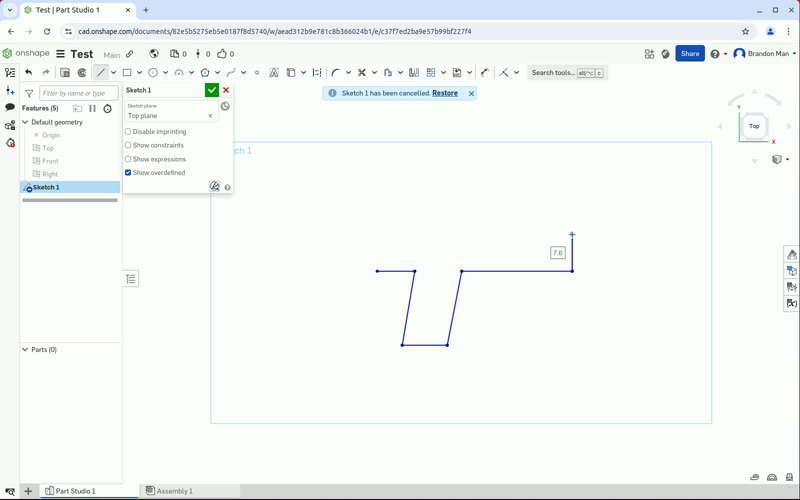
key_down(shift)
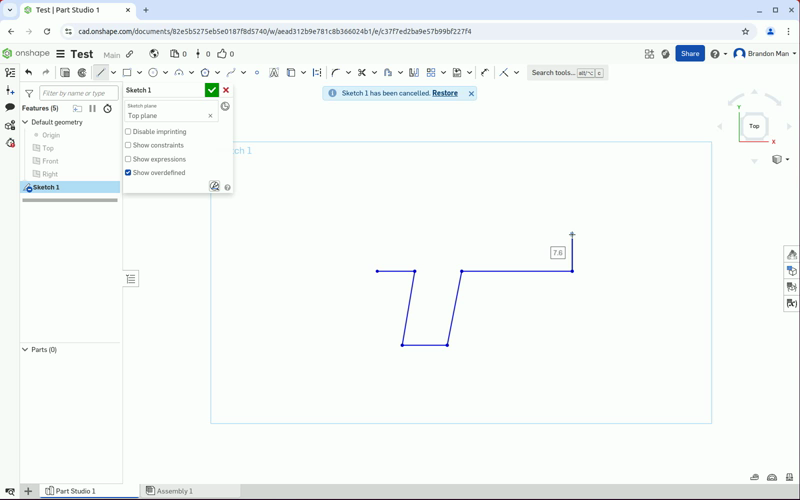
mouse_move(387, 234)
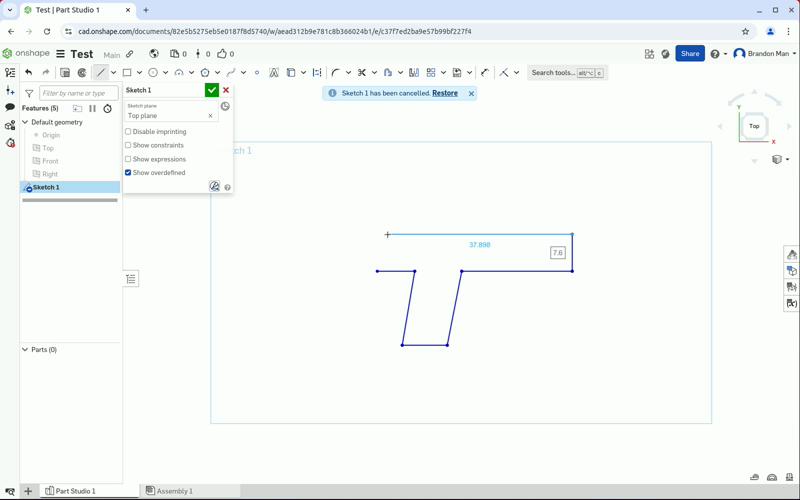
click(387, 234)
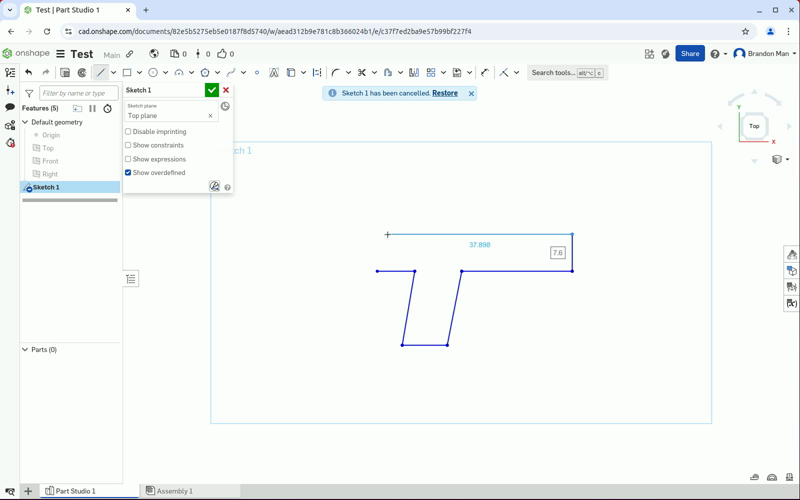
key_up(shift)
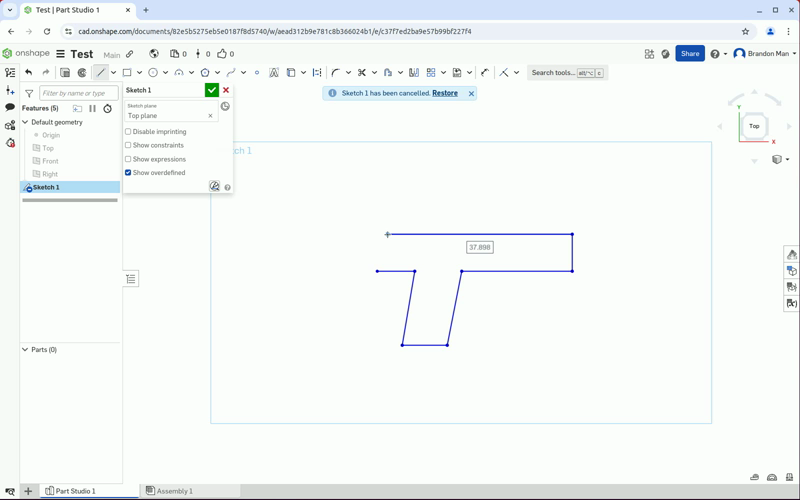
mouse_move(417, 234)
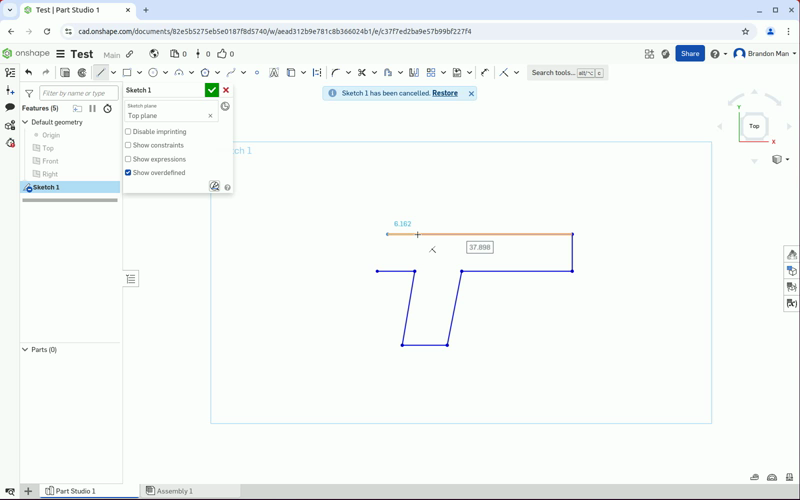
key_down(shift)
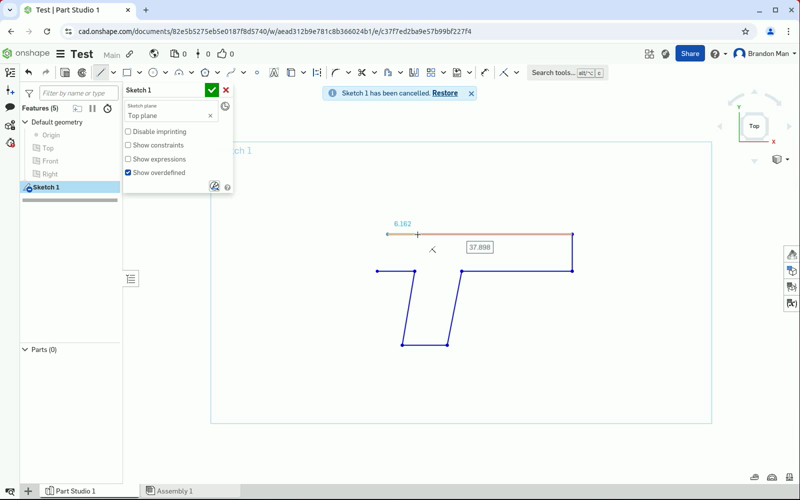
mouse_move(377, 271)
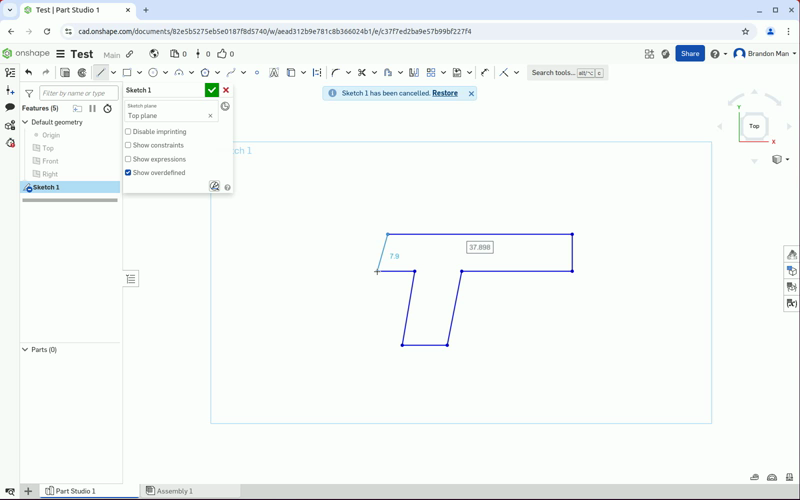
key_up(shift)
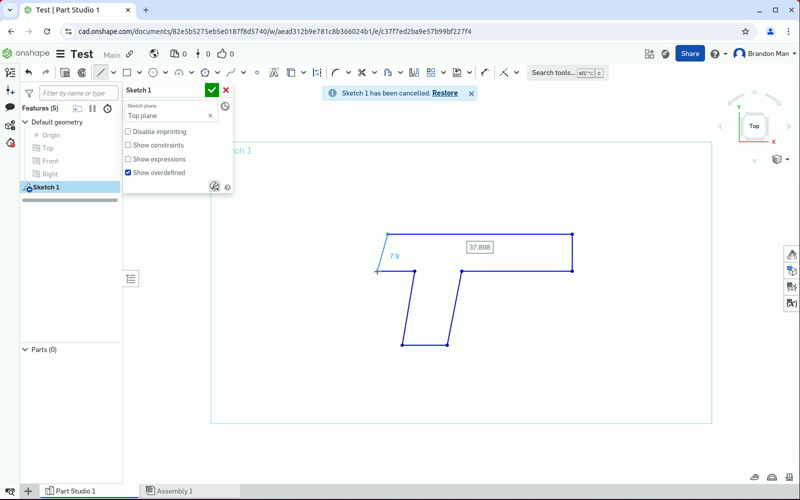
click(377, 271)
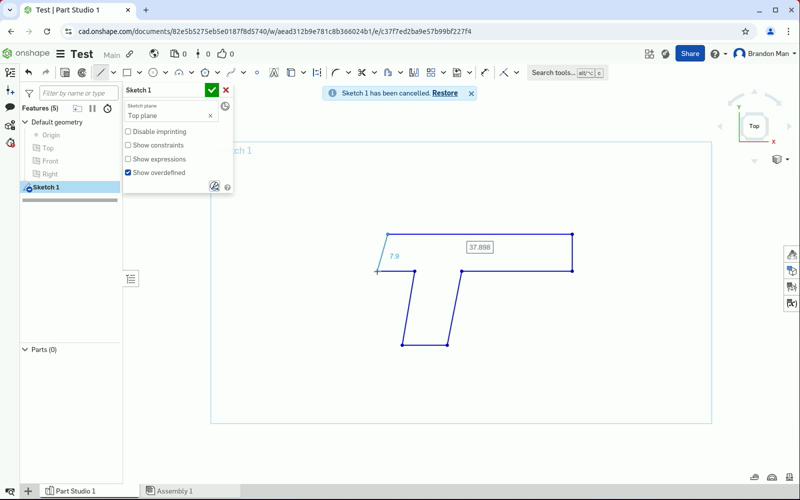
key(esc)
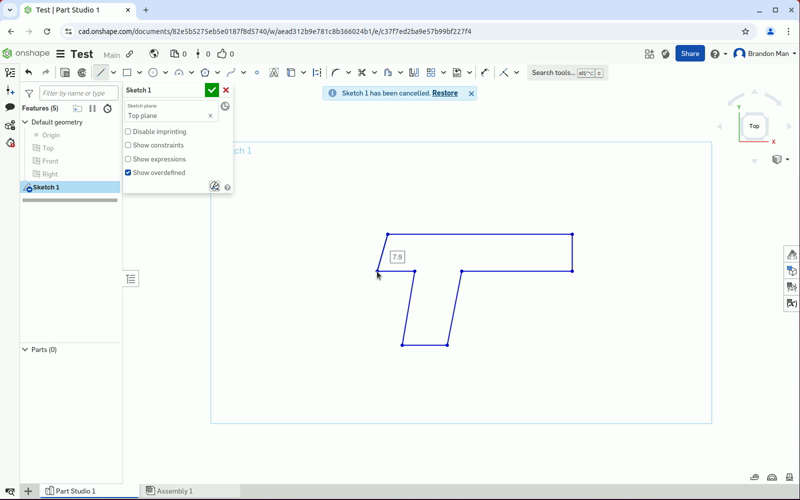
mouse_move(439, 262)
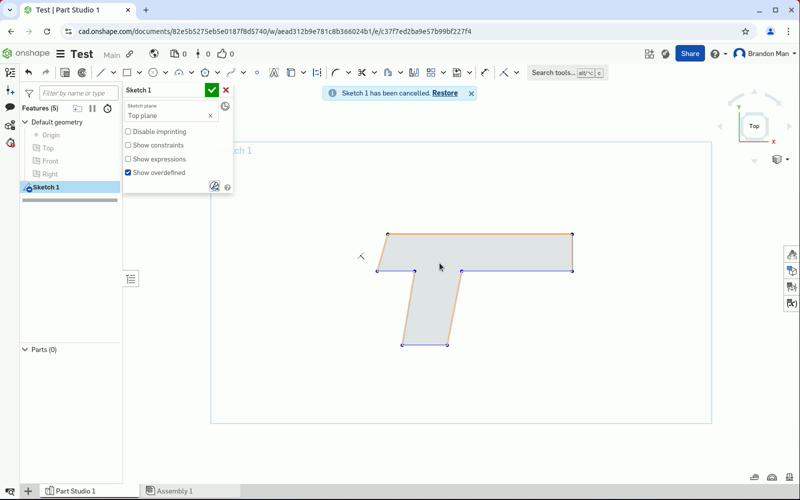
click(439, 262)
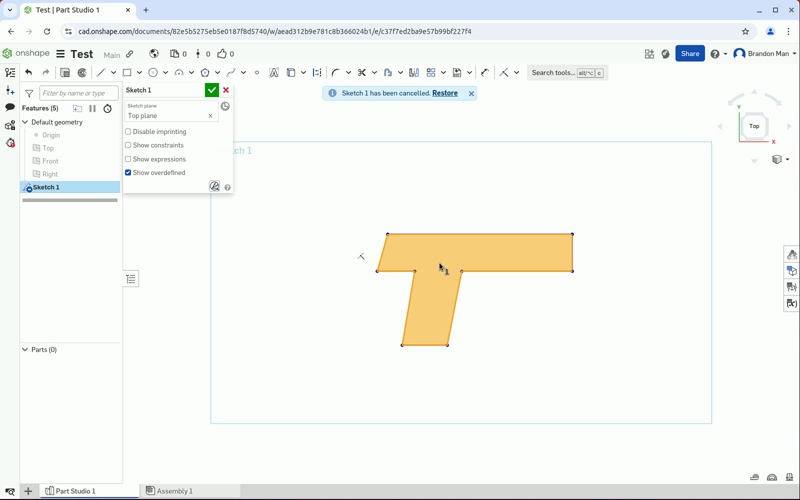
mouse_move(73, 352)
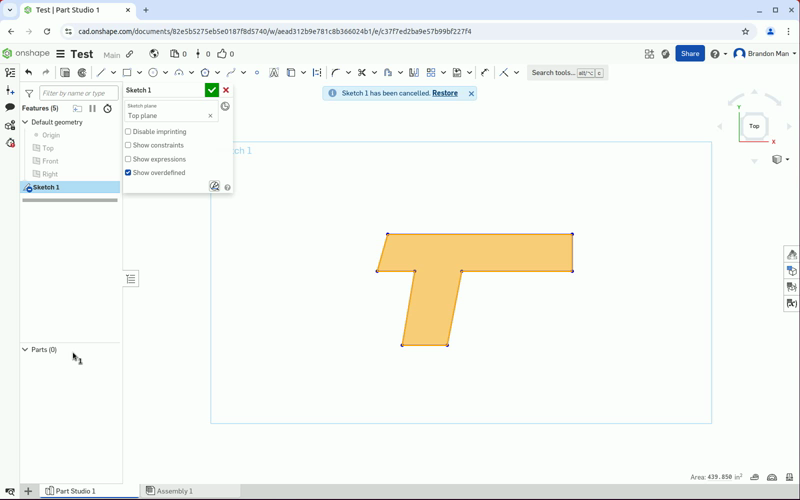
key(shift+y)
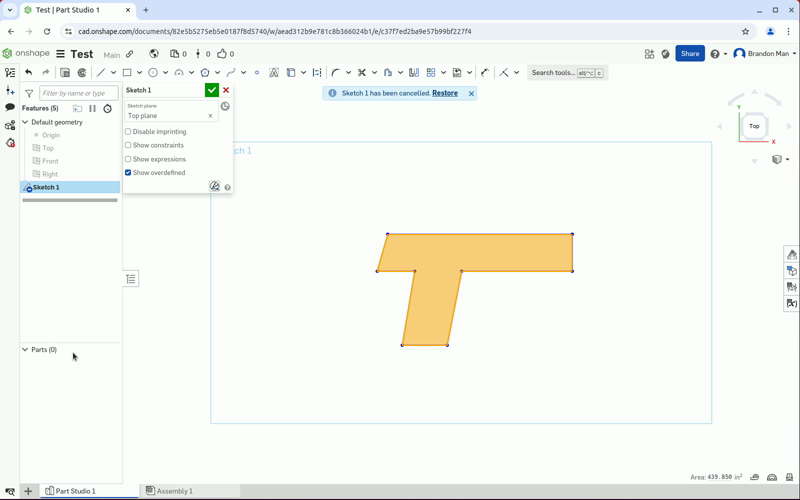
key(shift+e)
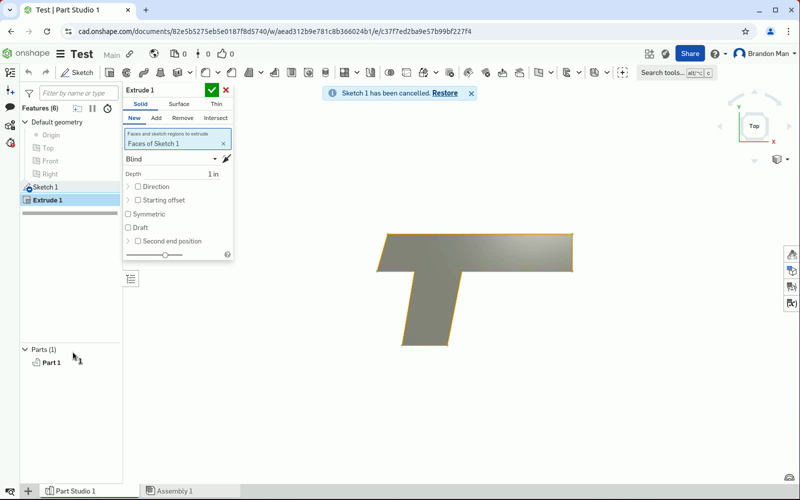
mouse_move(143, 106)
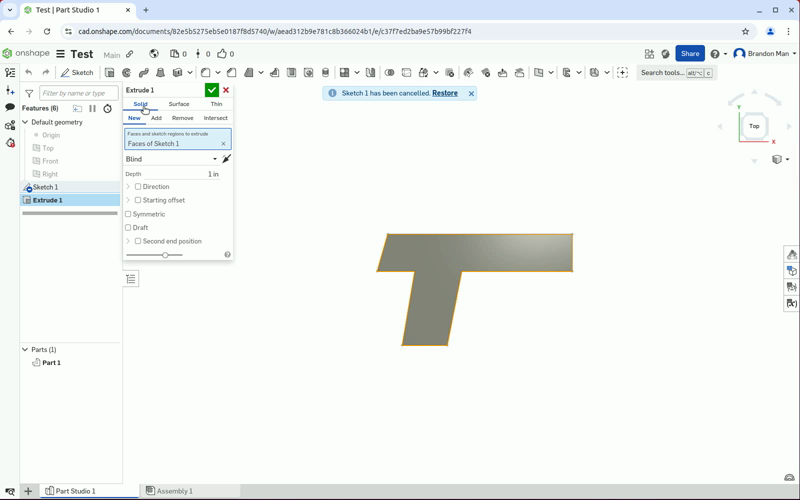
click(143, 106)
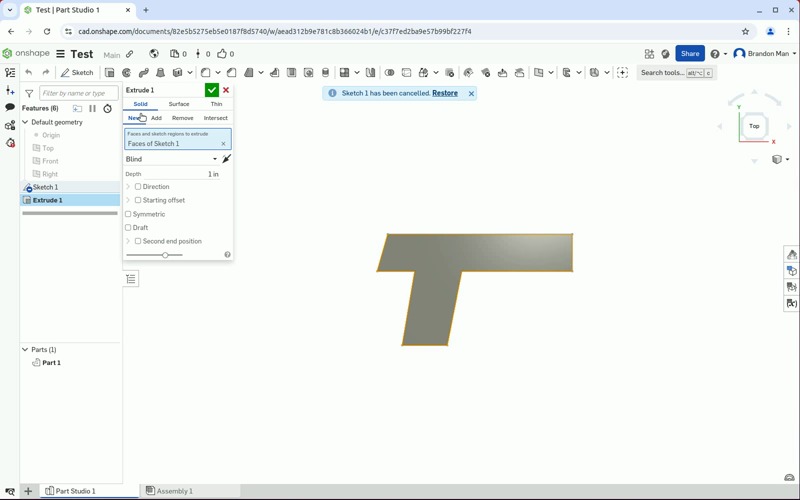
mouse_move(137, 120)
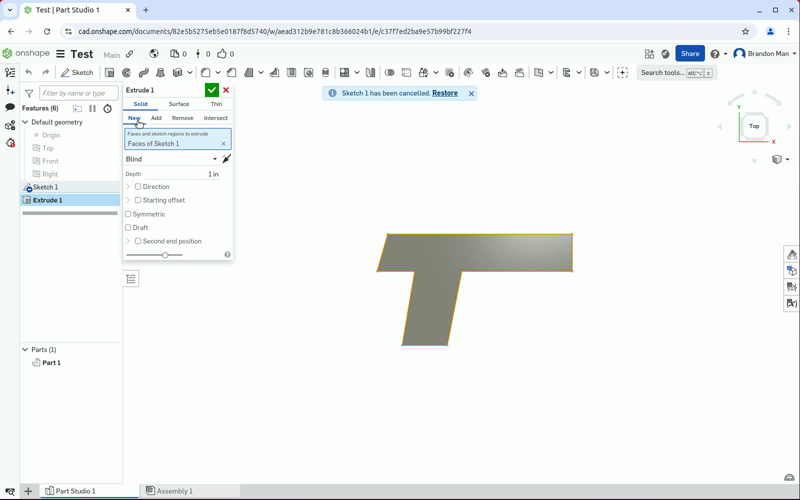
click(137, 120)
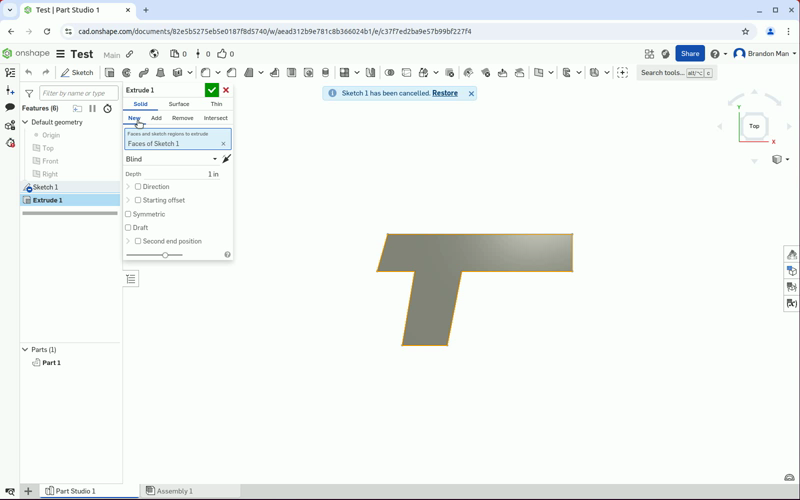
key(tab, 4)
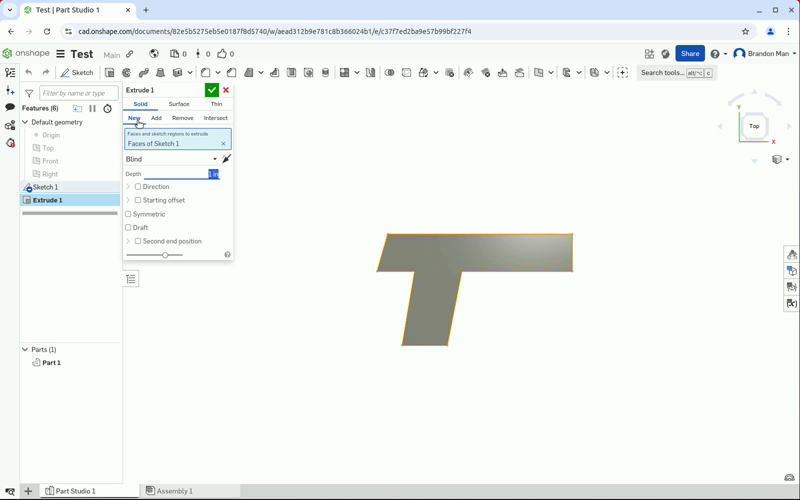
text(7.222)
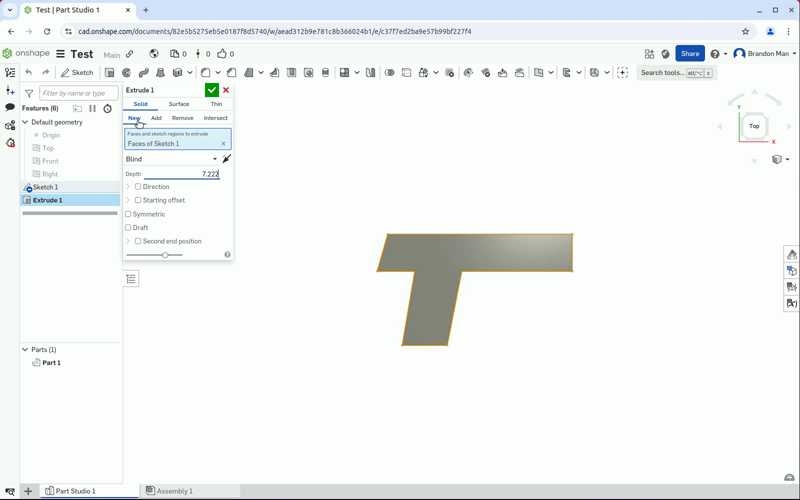
key(tab, 3)
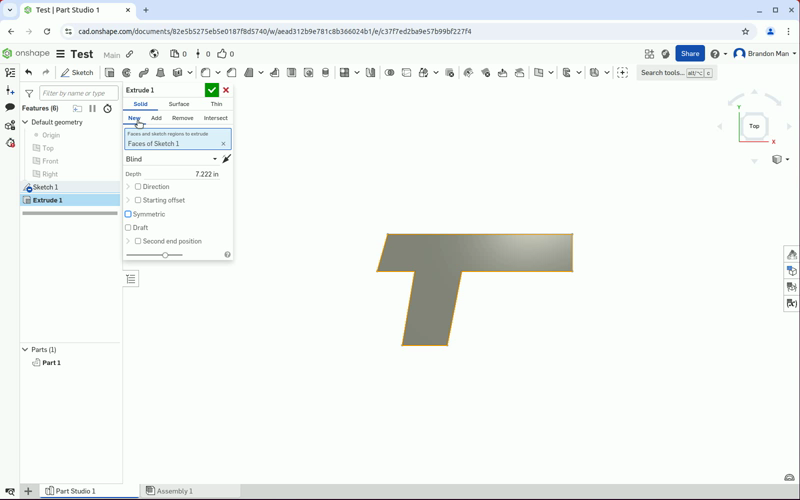
key(space)
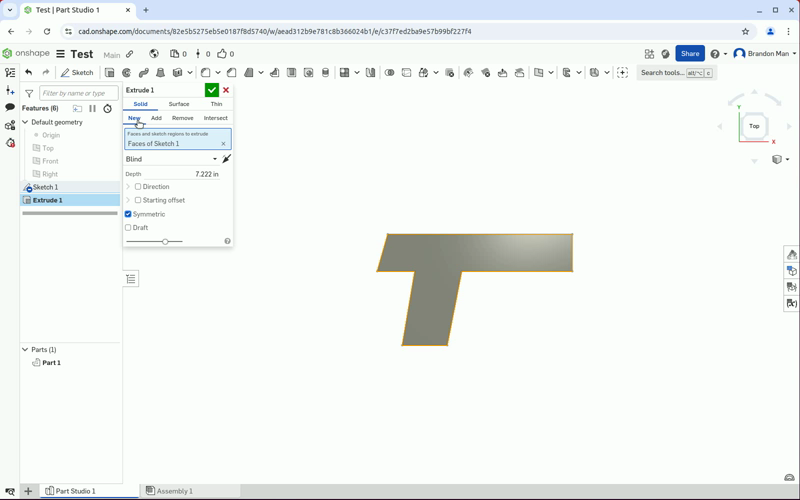
key(enter)
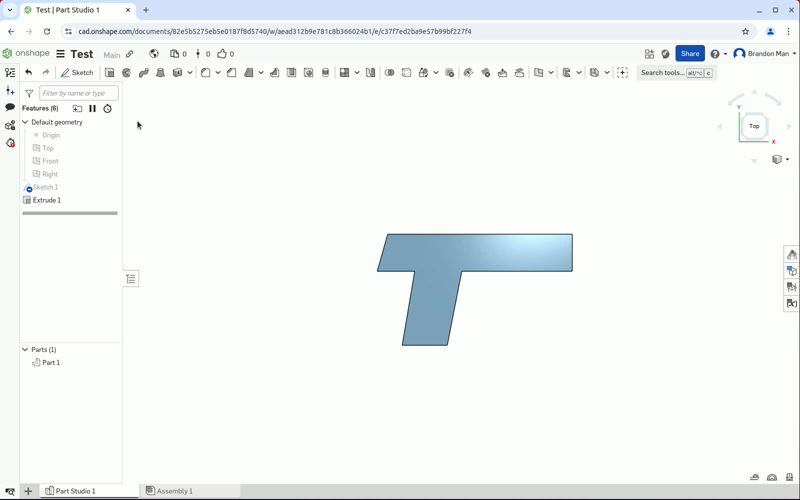
key(shift+h)
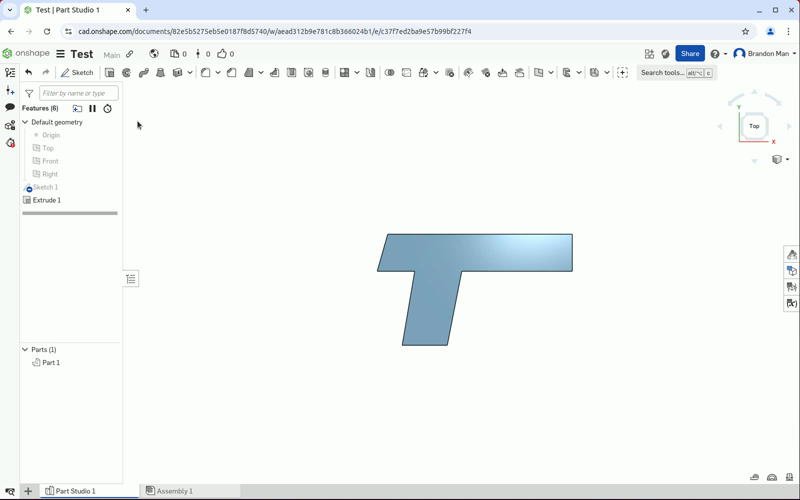
key(shift+h)
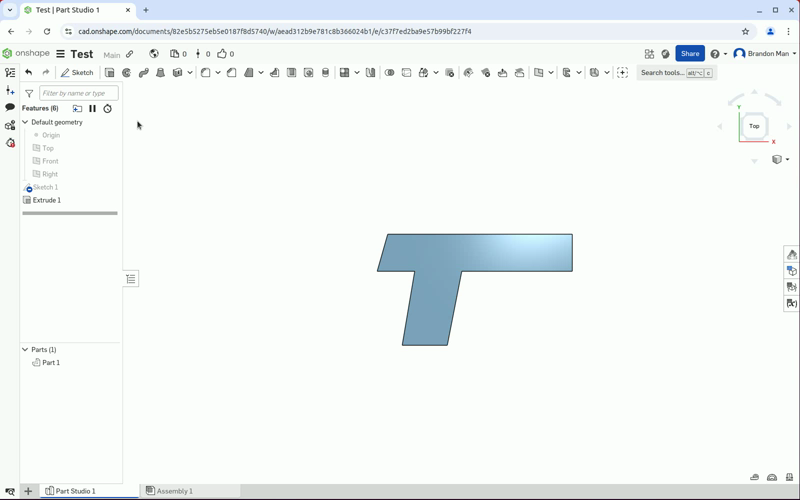
mouse_move(73, 189)
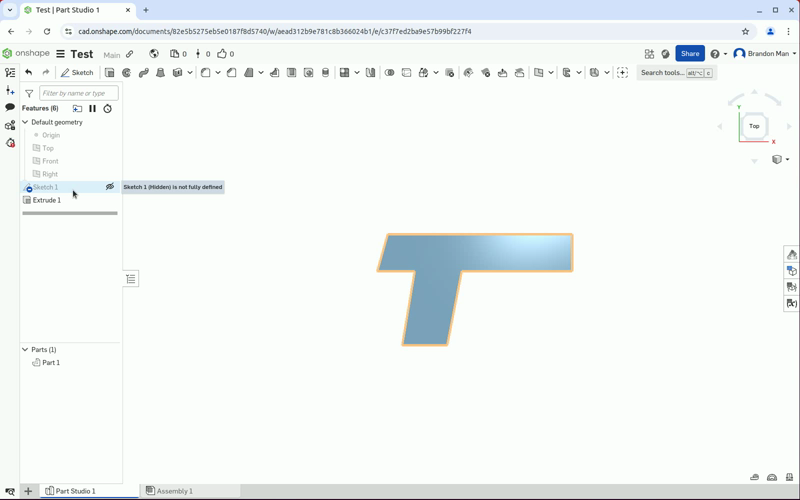
click(73, 189)
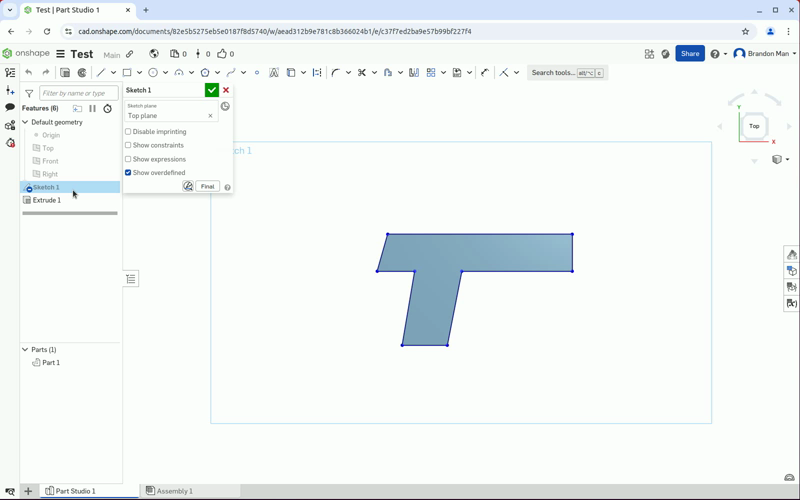
mouse_move(229, 92)
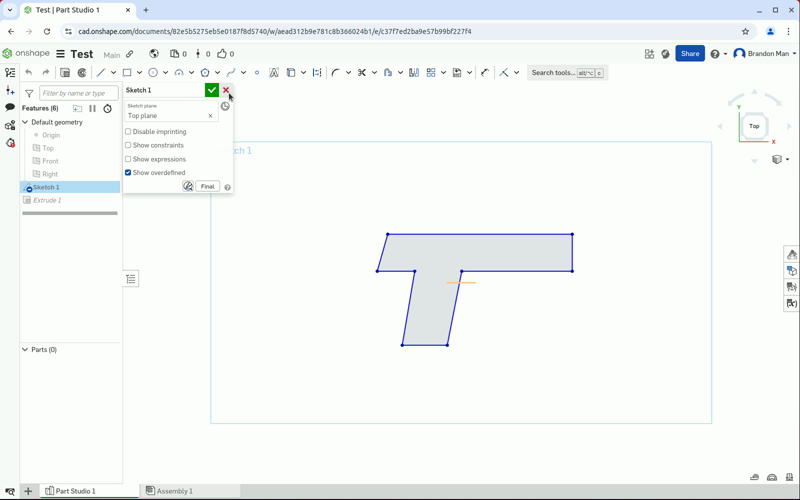
click(229, 92)
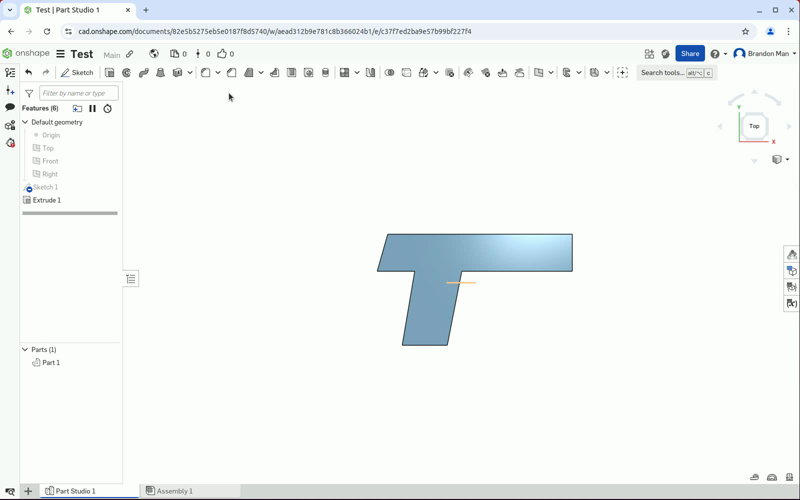
mouse_move(541, 75)
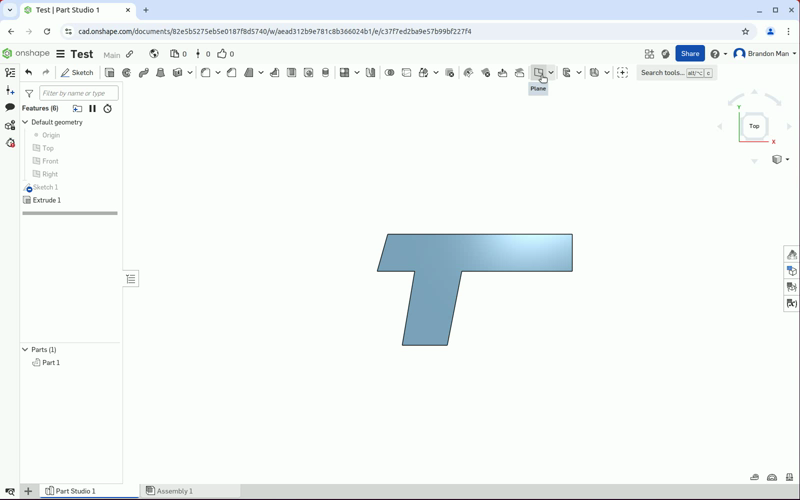
click(541, 75)
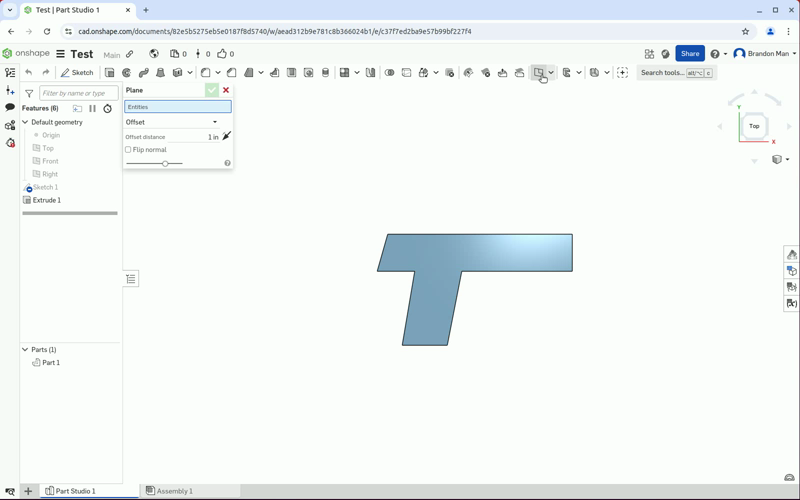
mouse_move(73, 150)
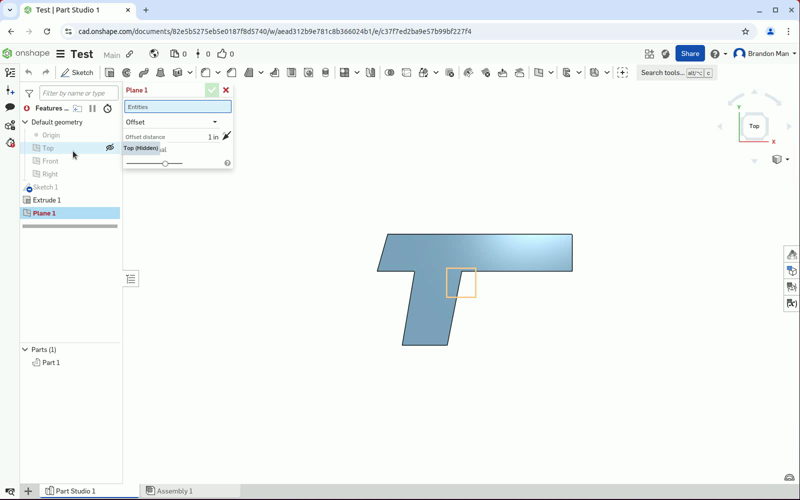
click(73, 150)
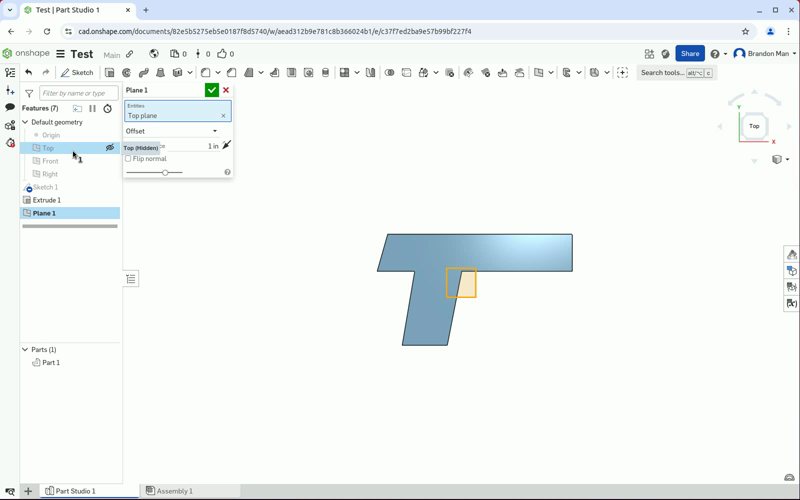
key(tab, 2)
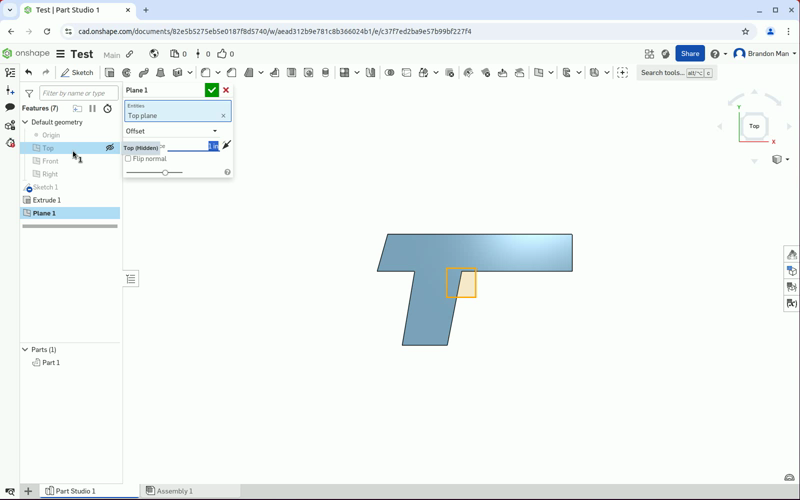
text(3.605)
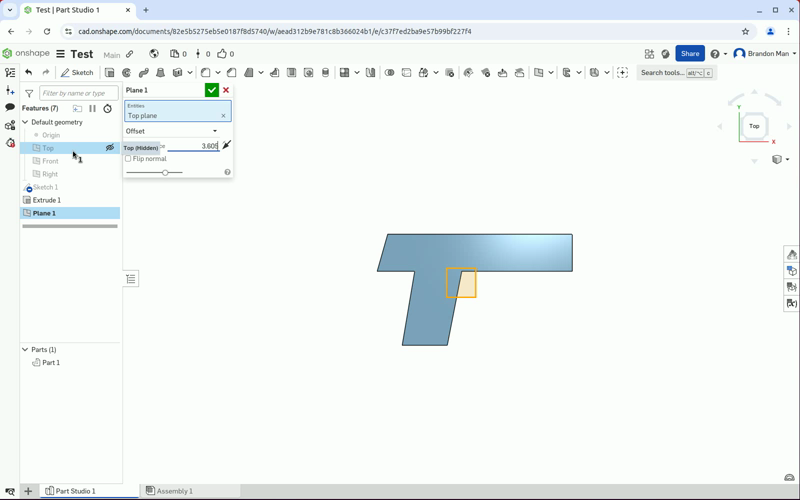
key(enter, 2)
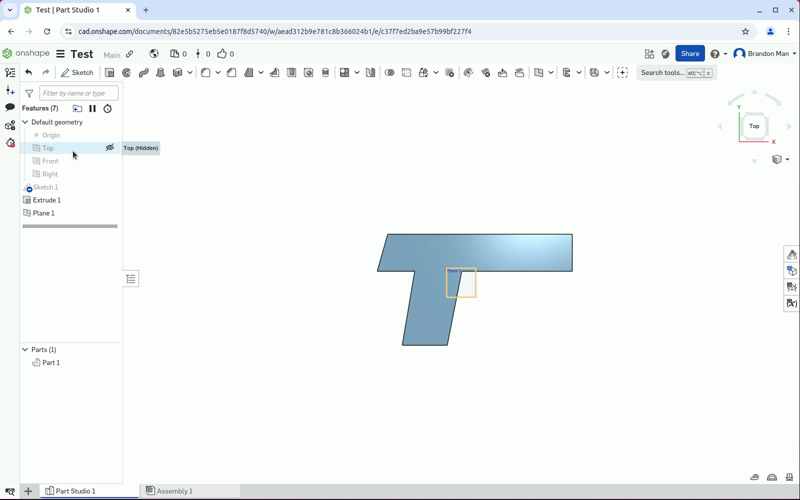
key(shift+s)
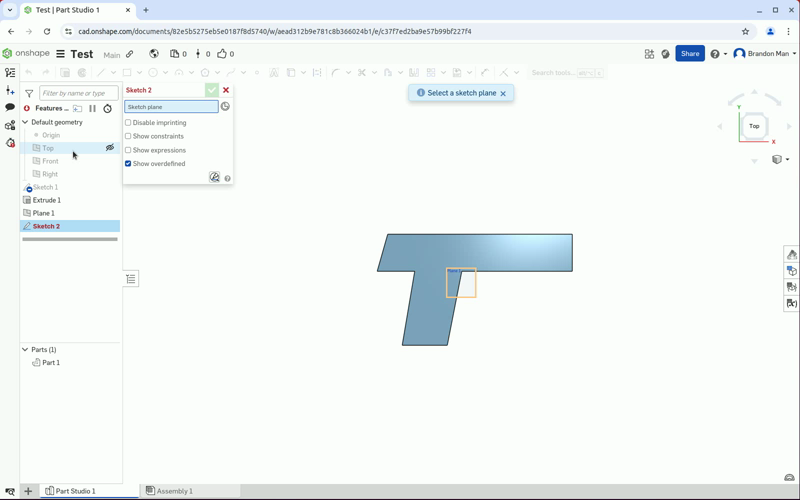
mouse_move(73, 215)
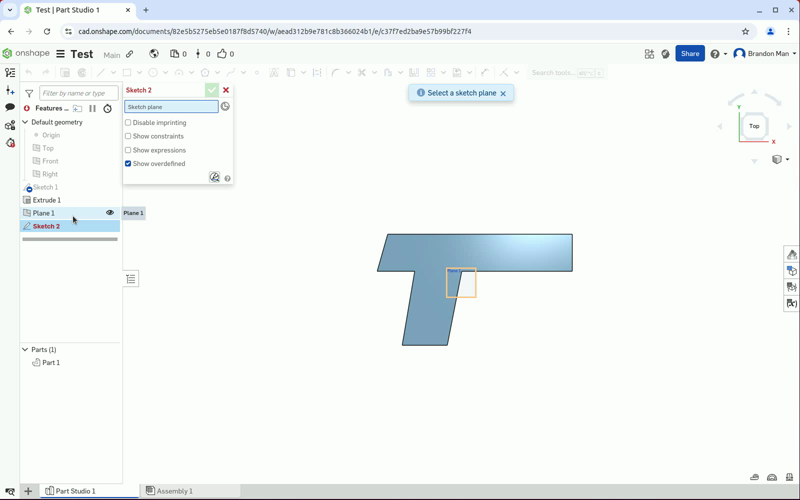
click(73, 215)
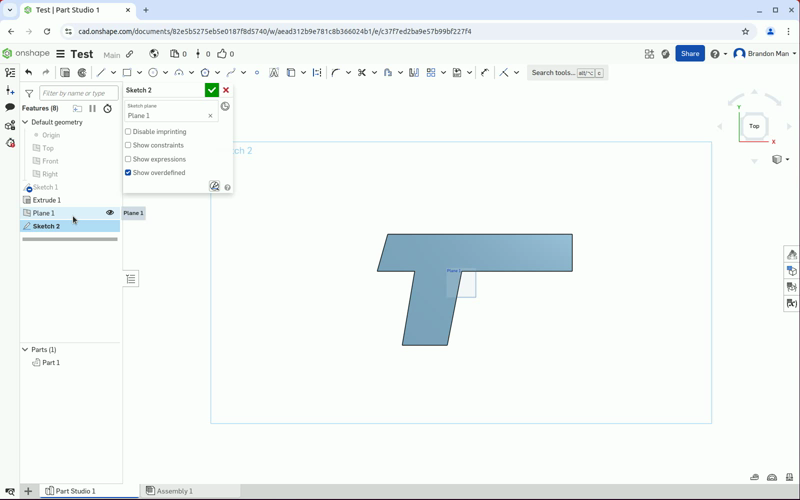
mouse_move(73, 352)
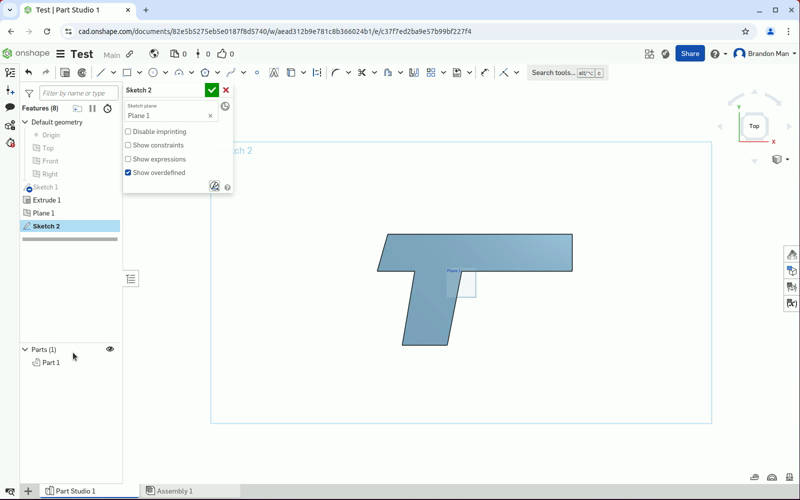
key(y)
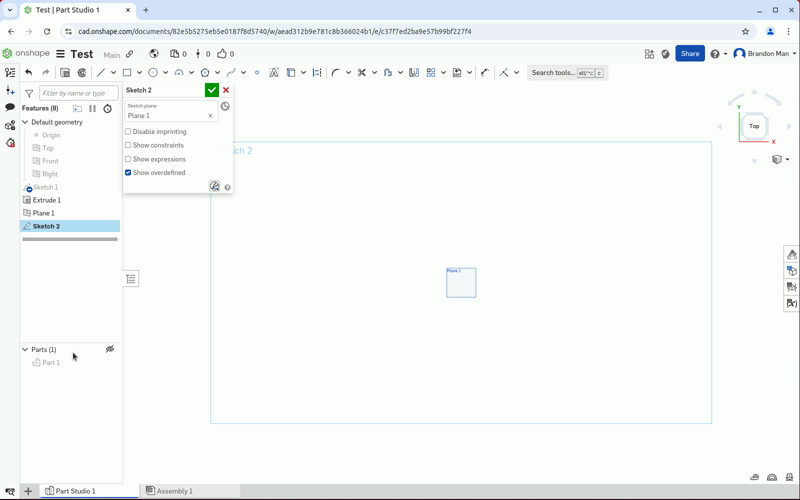
key(l)
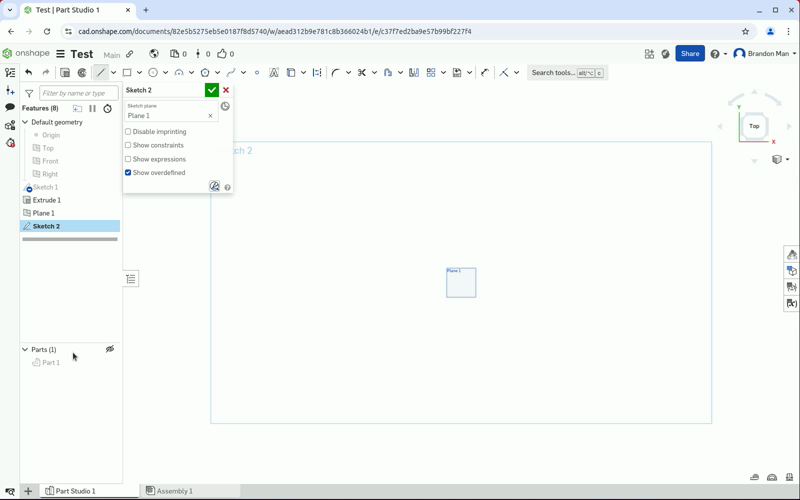
key_down(shift)
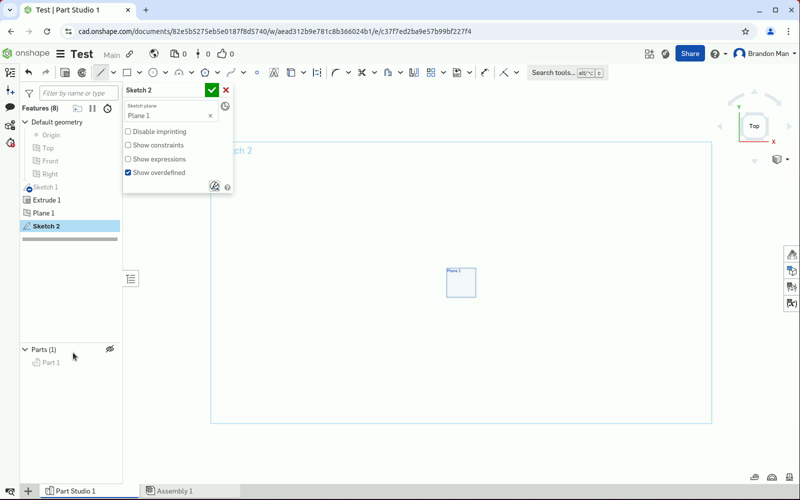
mouse_move(382, 267)
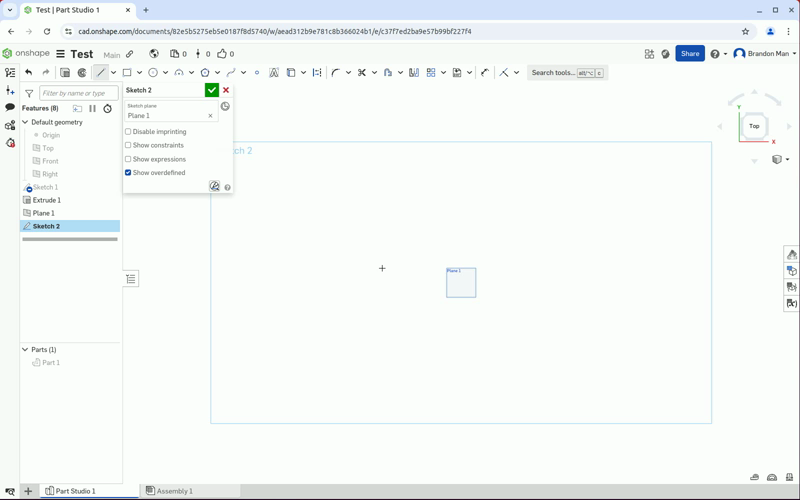
click(382, 267)
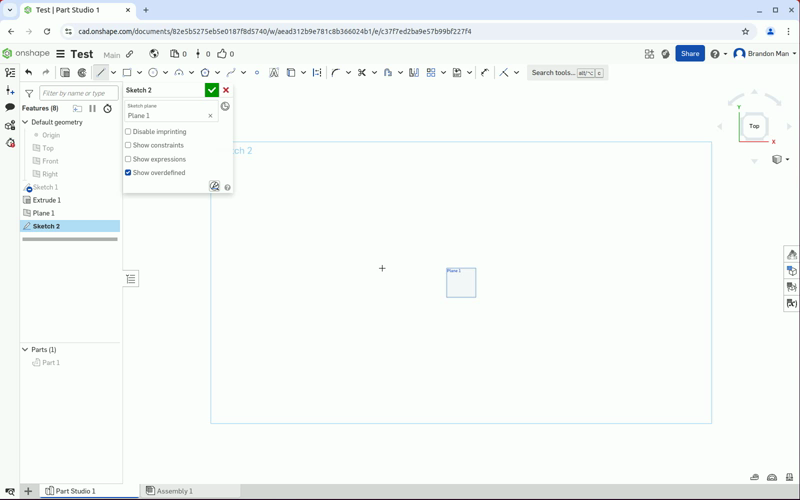
key_up(shift)
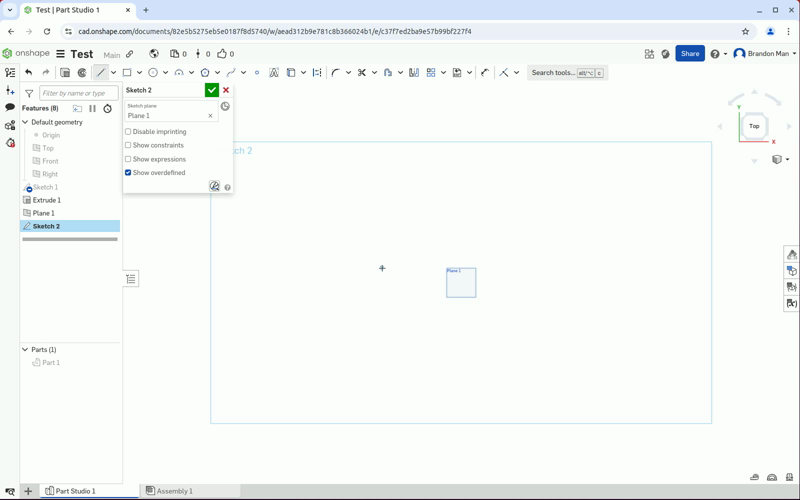
key_down(shift)
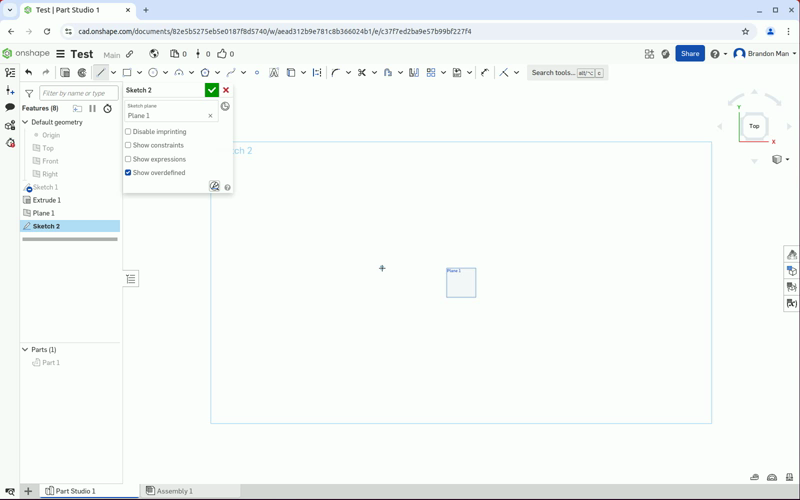
mouse_move(412, 267)
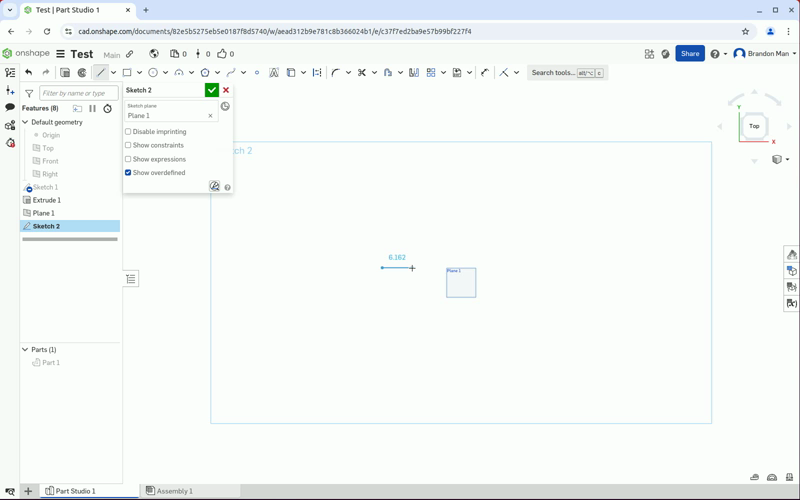
mouse_move(419, 267)
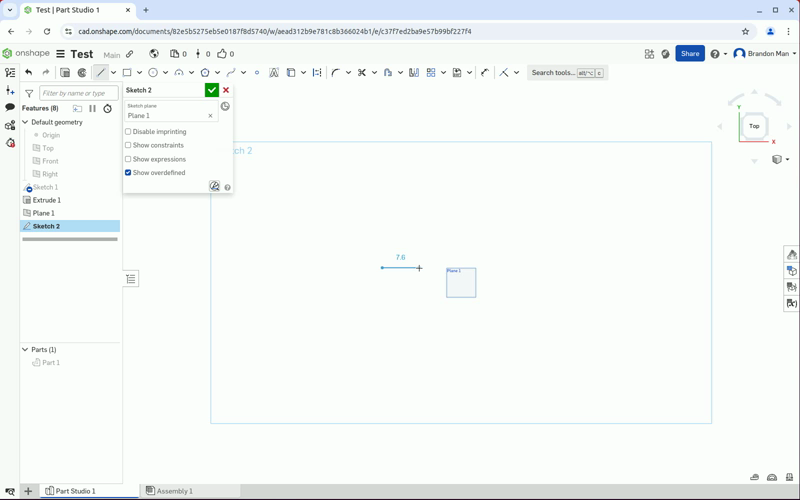
click(419, 267)
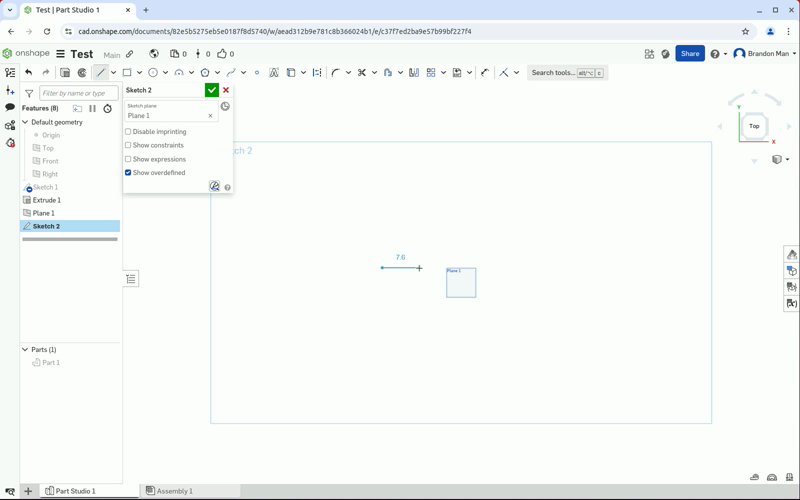
key_up(shift)
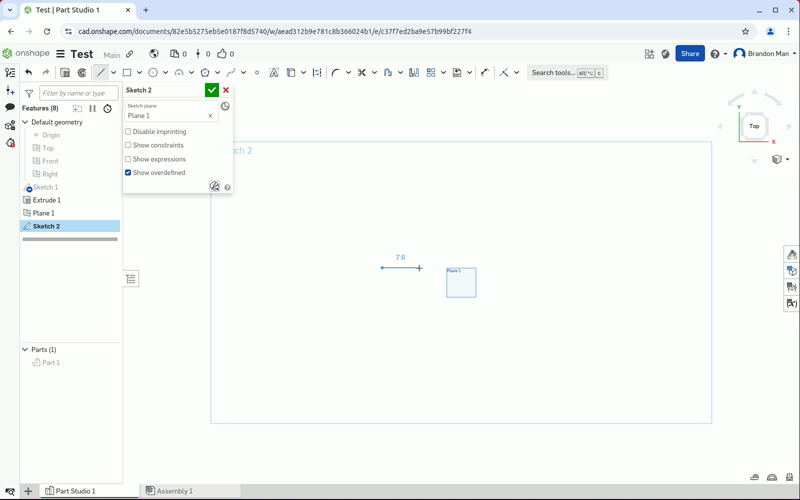
key_down(shift)
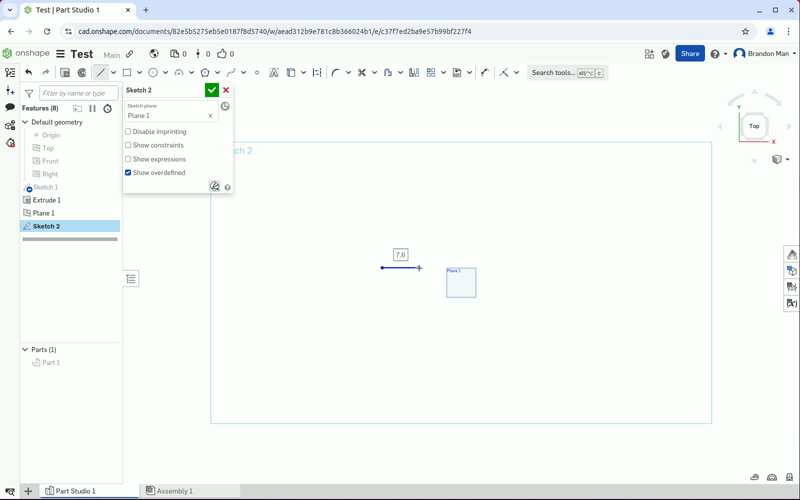
mouse_move(449, 267)
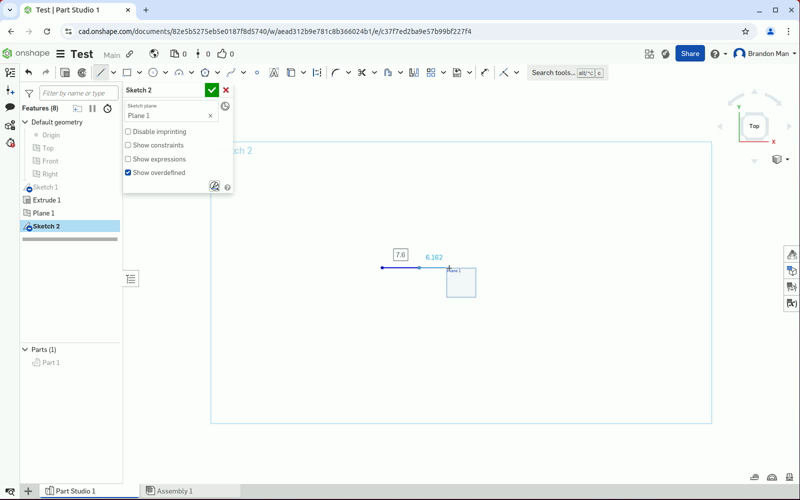
mouse_move(409, 320)
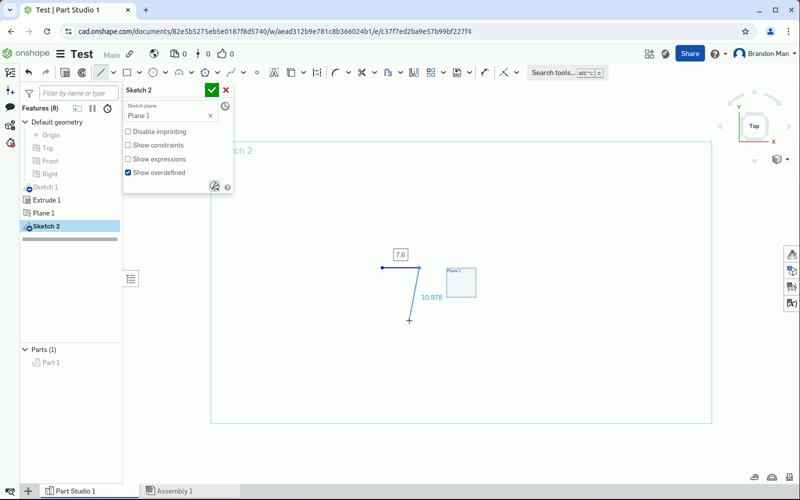
click(409, 320)
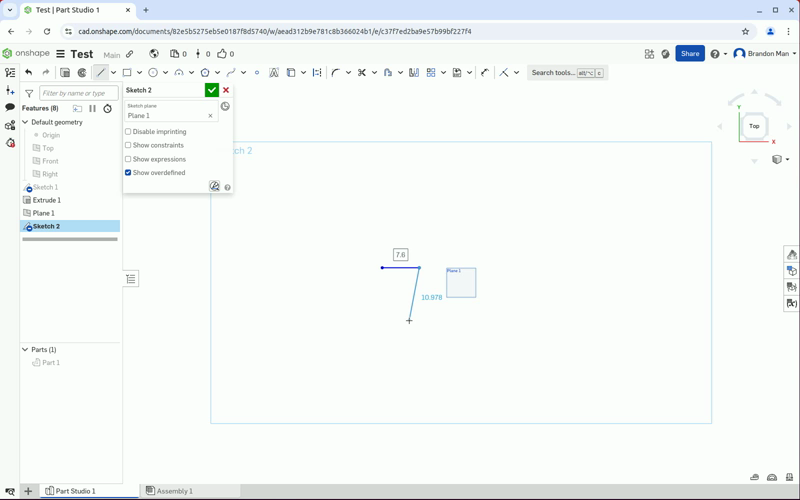
key_up(shift)
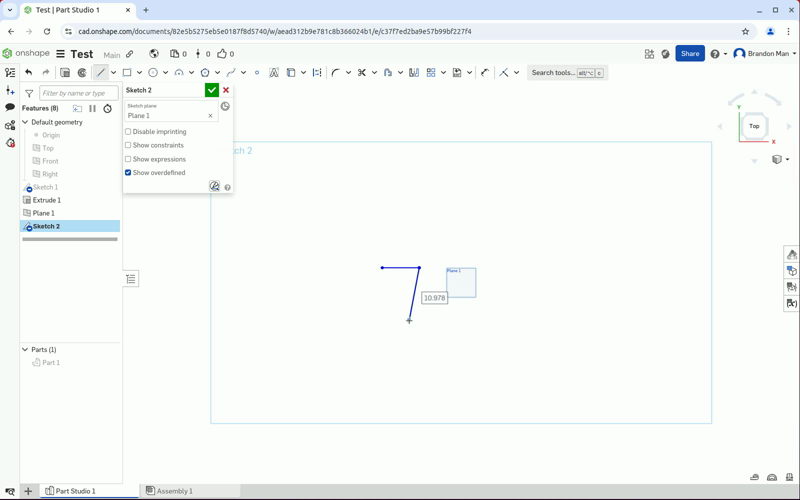
key_down(shift)
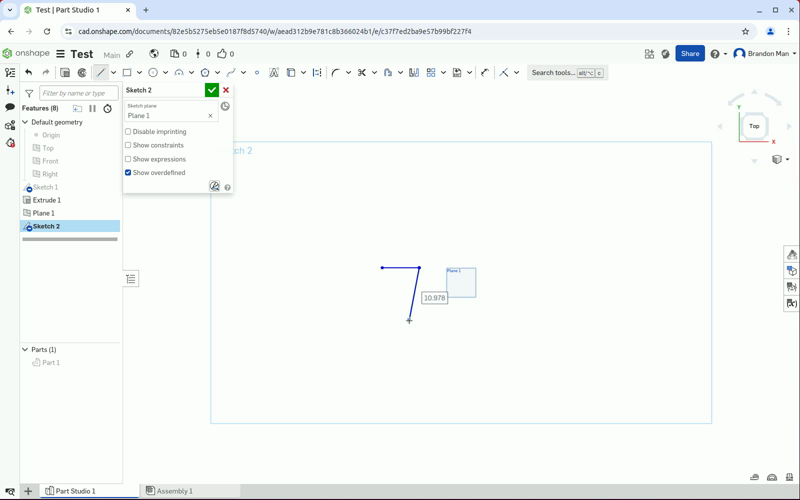
mouse_move(439, 320)
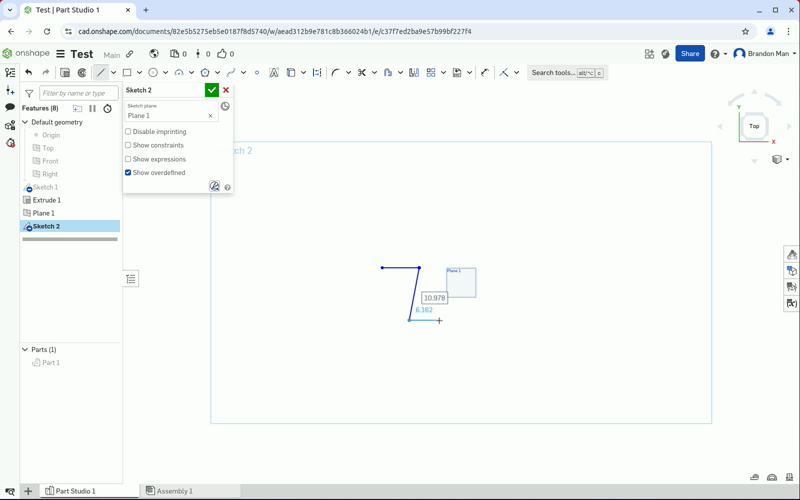
mouse_move(448, 320)
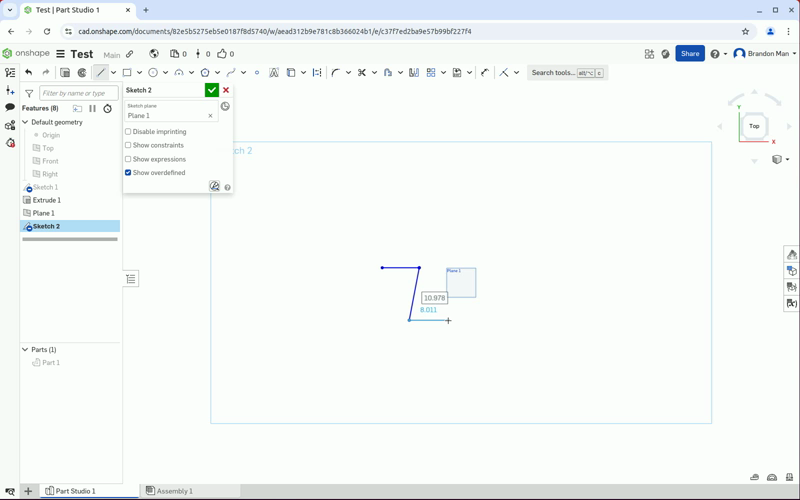
click(448, 320)
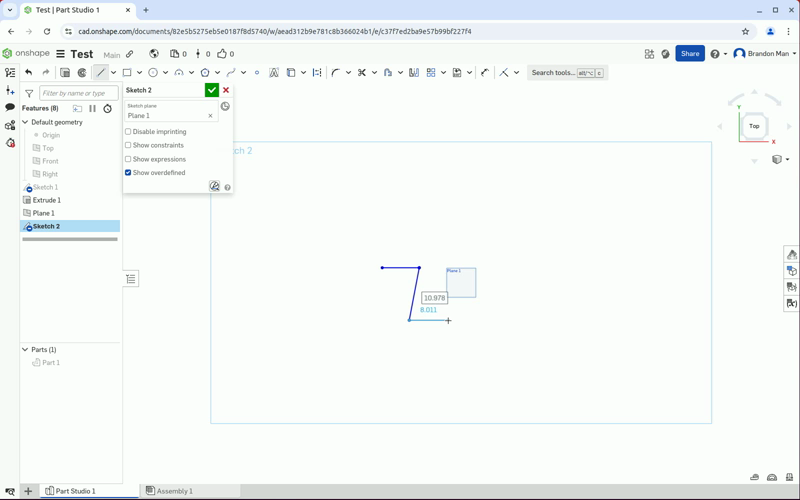
key_up(shift)
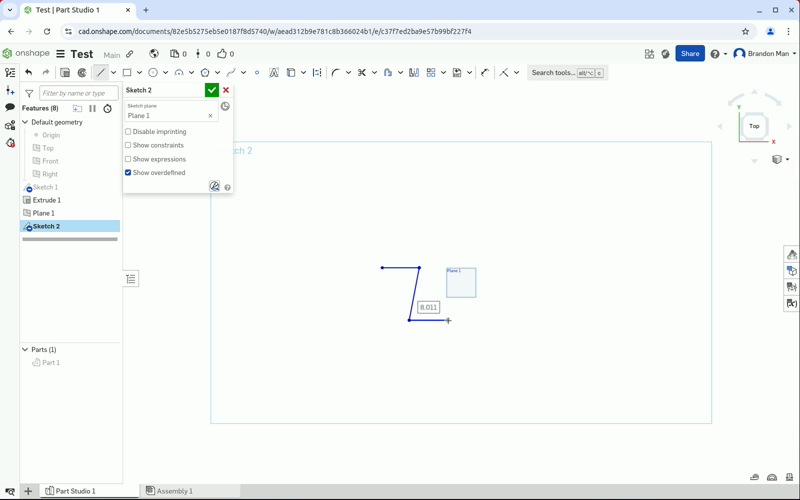
key_down(shift)
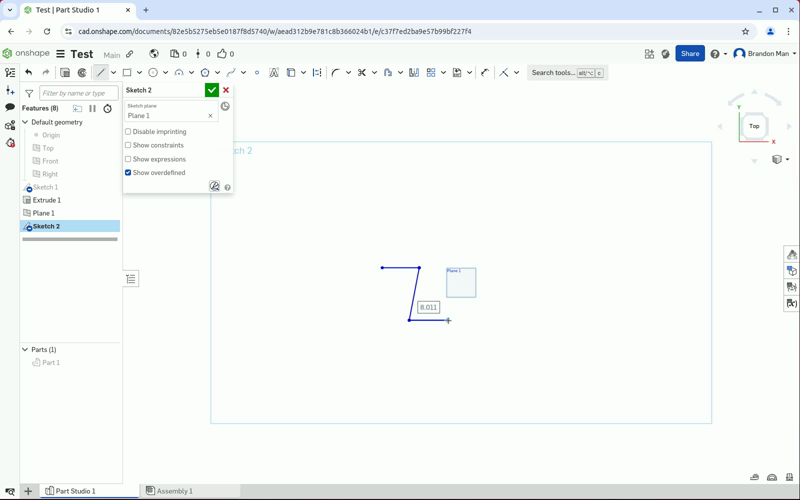
mouse_move(478, 320)
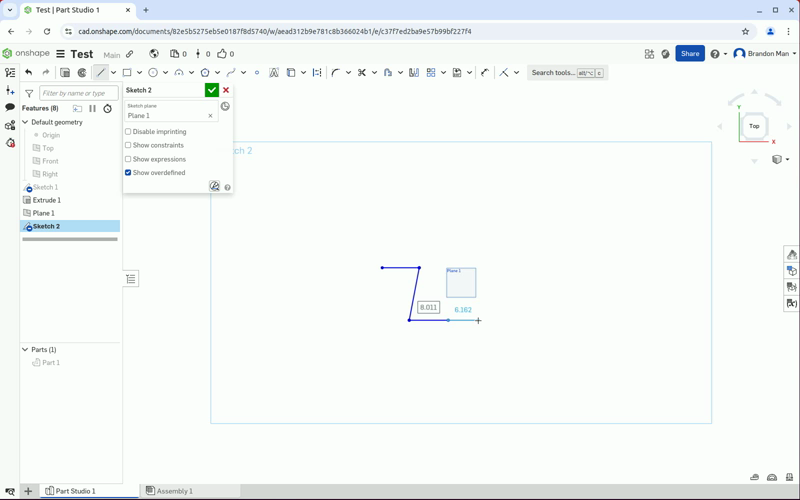
mouse_move(458, 271)
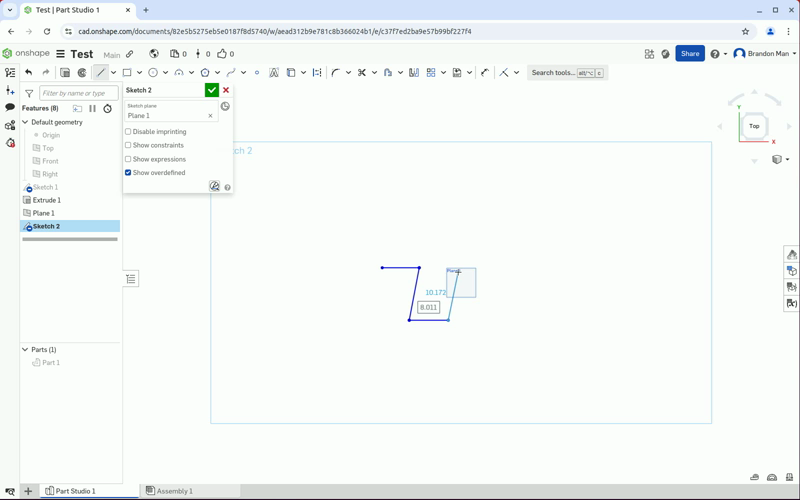
click(458, 271)
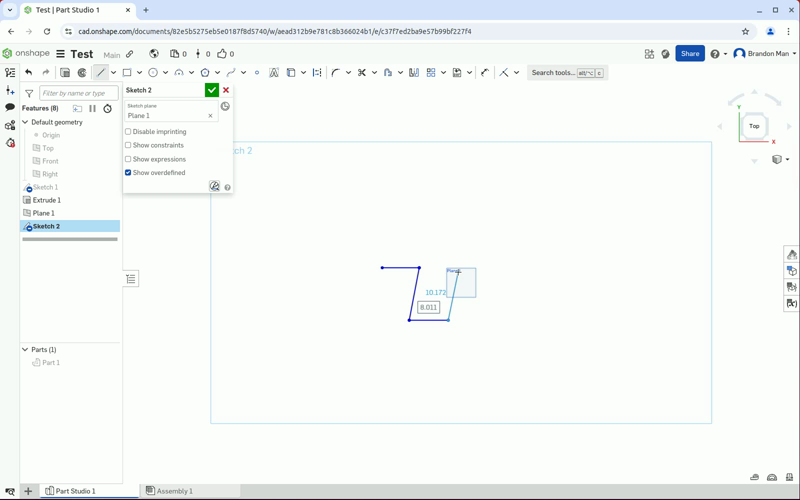
key_up(shift)
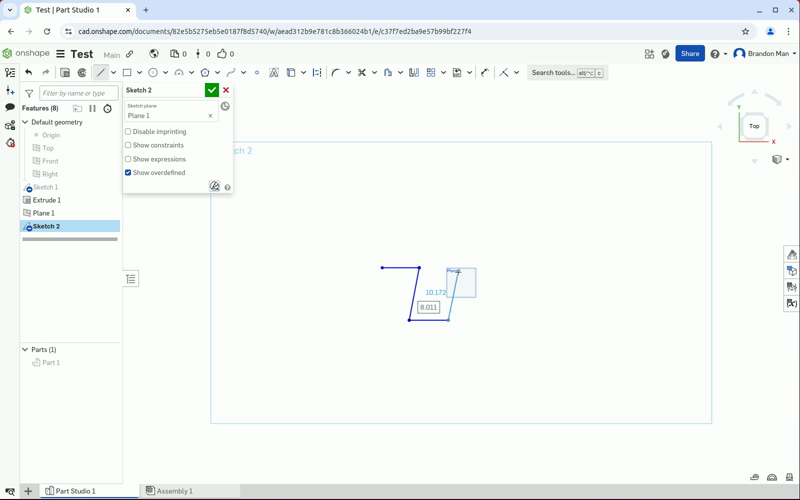
key_down(shift)
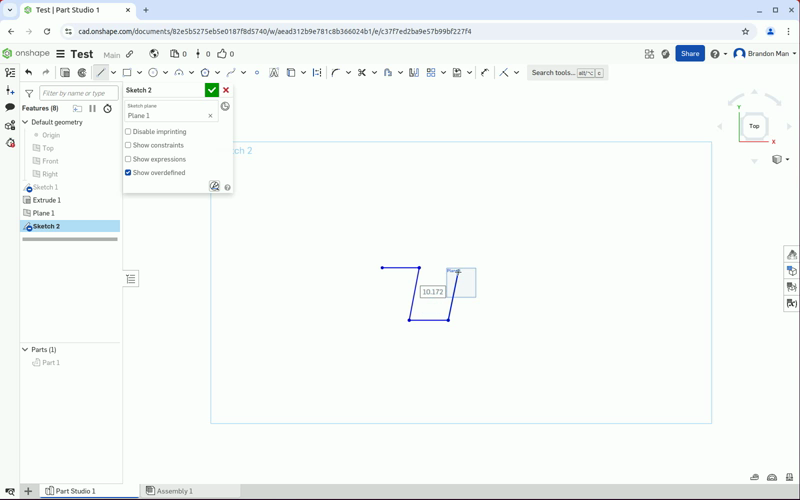
mouse_move(488, 271)
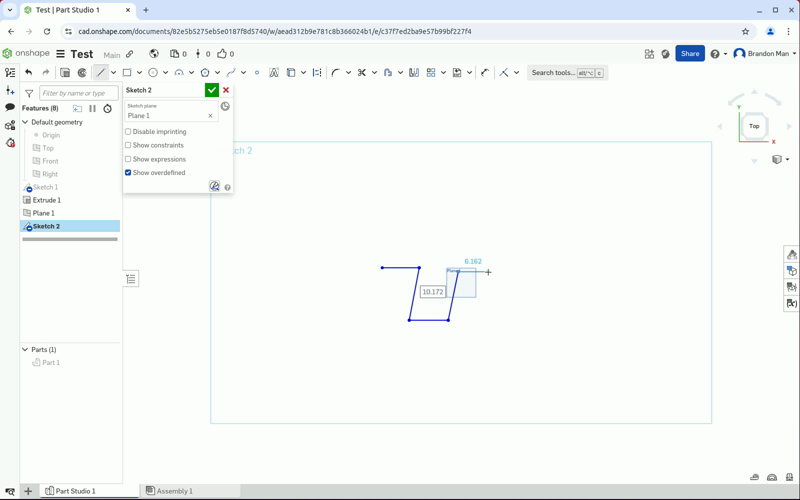
mouse_move(429, 271)
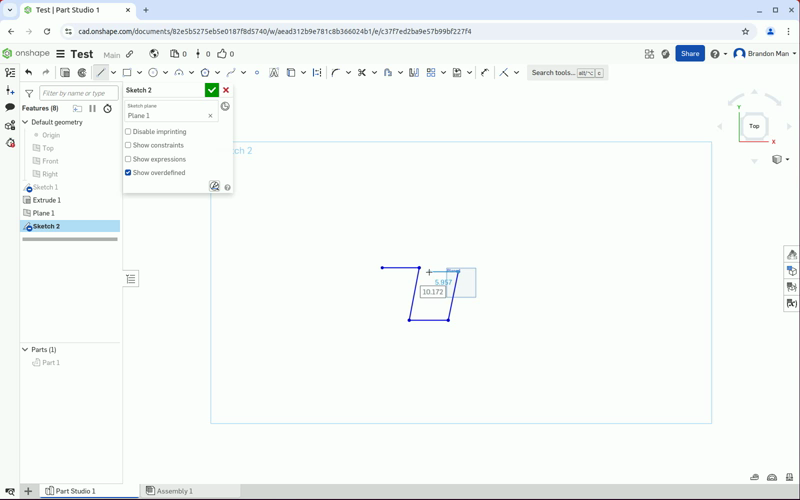
click(429, 271)
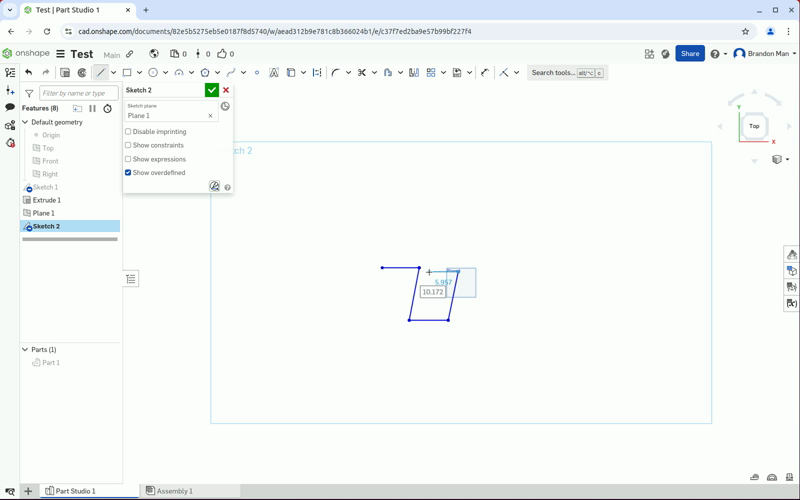
key_up(shift)
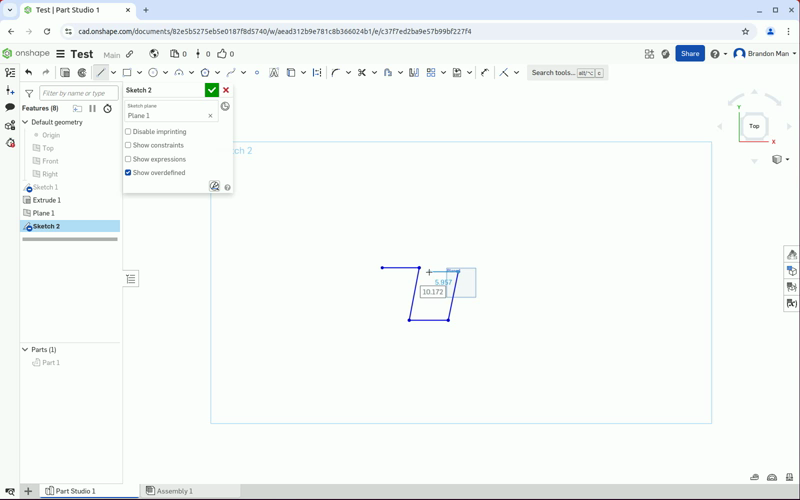
key_down(shift)
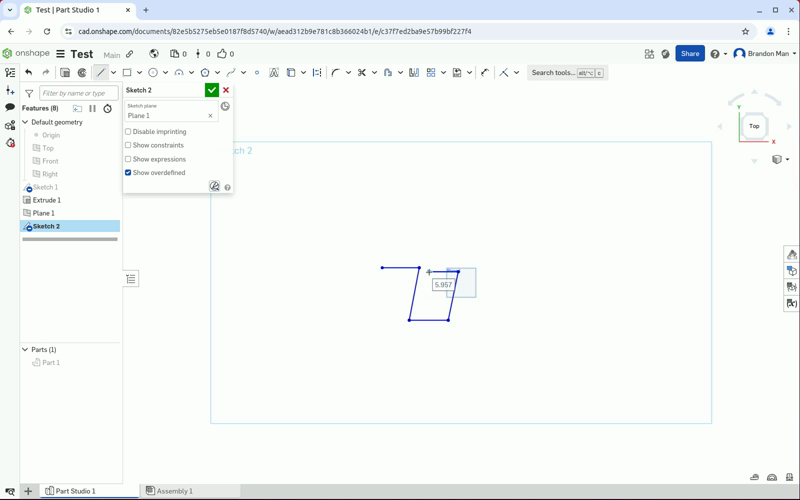
mouse_move(459, 271)
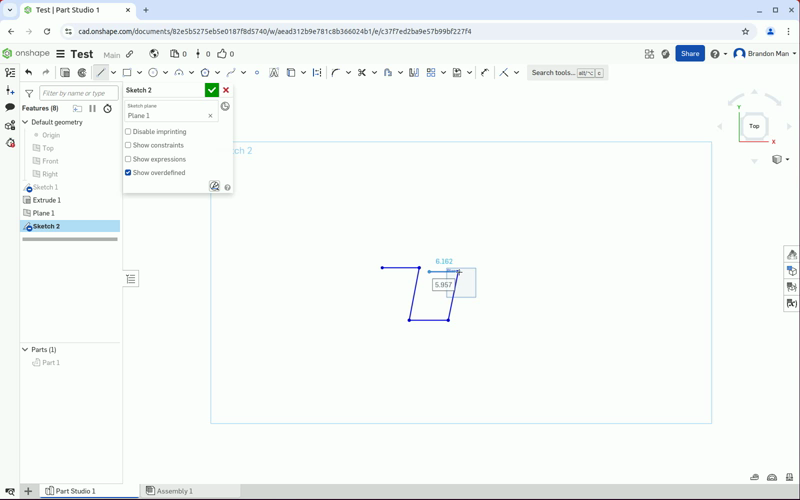
mouse_move(429, 267)
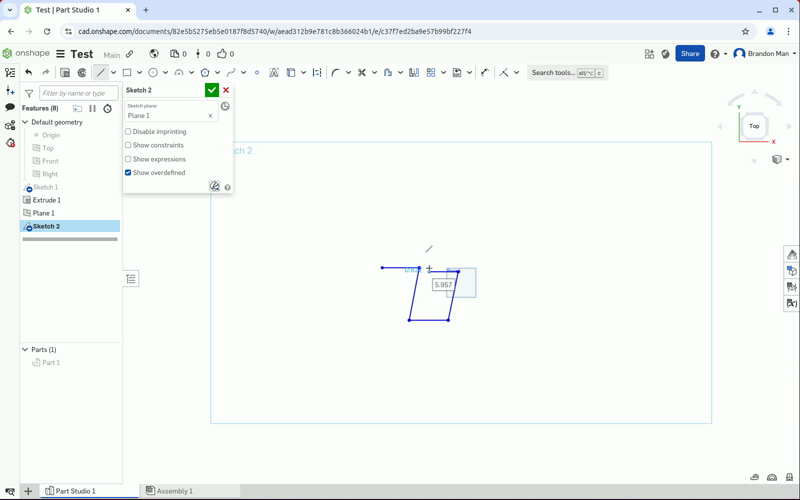
scroll(6)
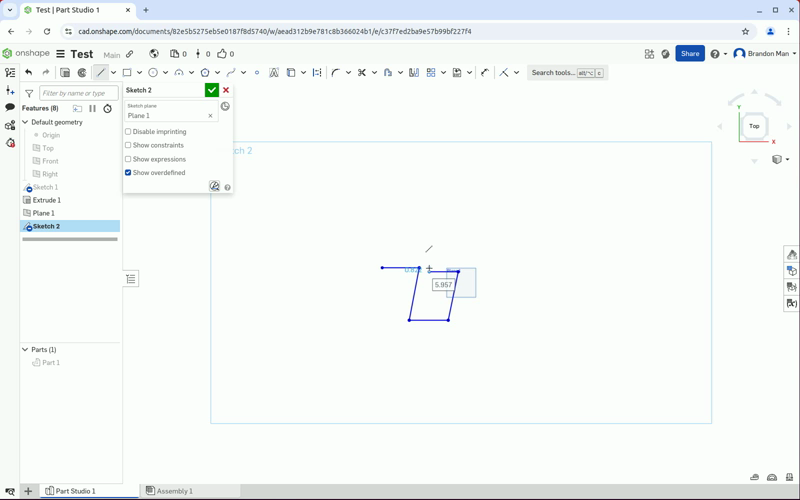
scroll(6)
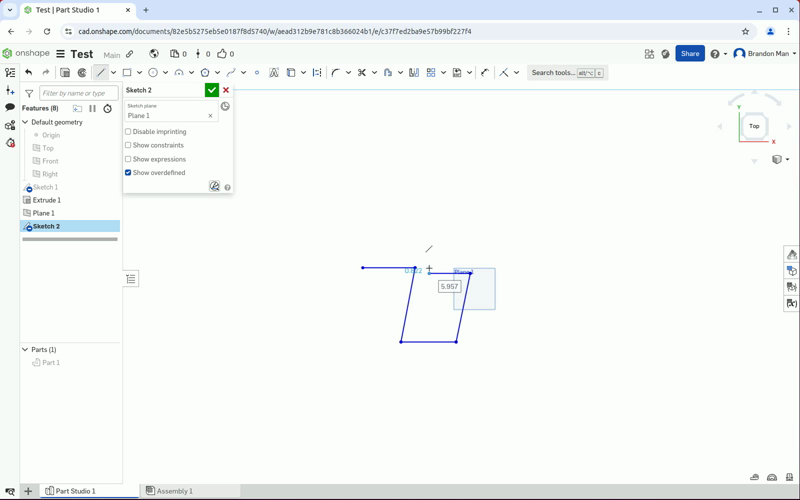
scroll(6)
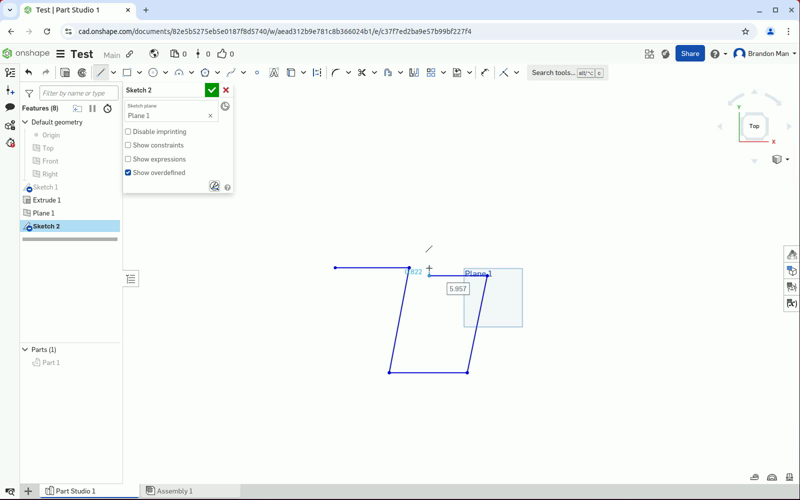
scroll(6)
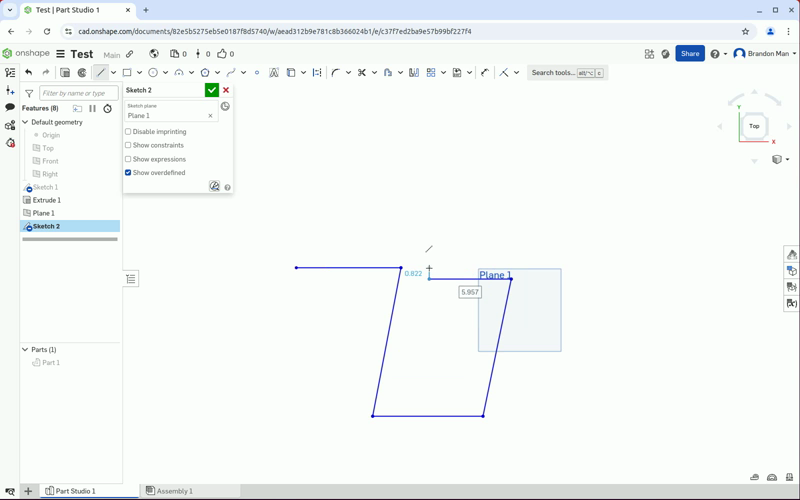
scroll(6)
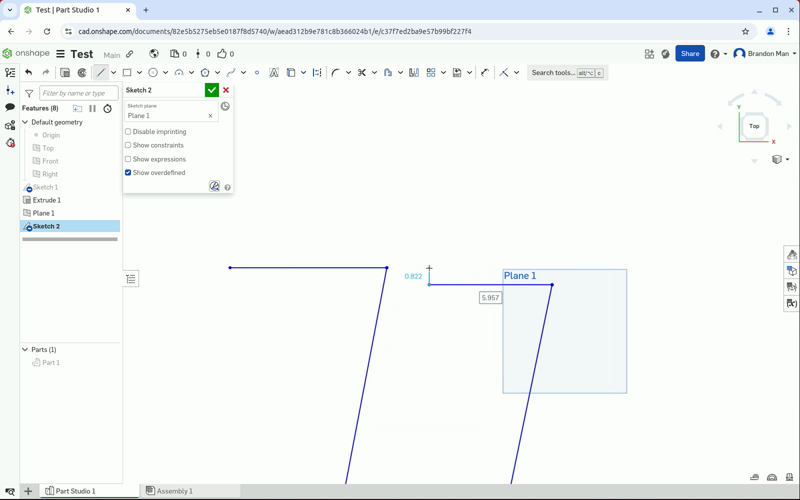
scroll(6)
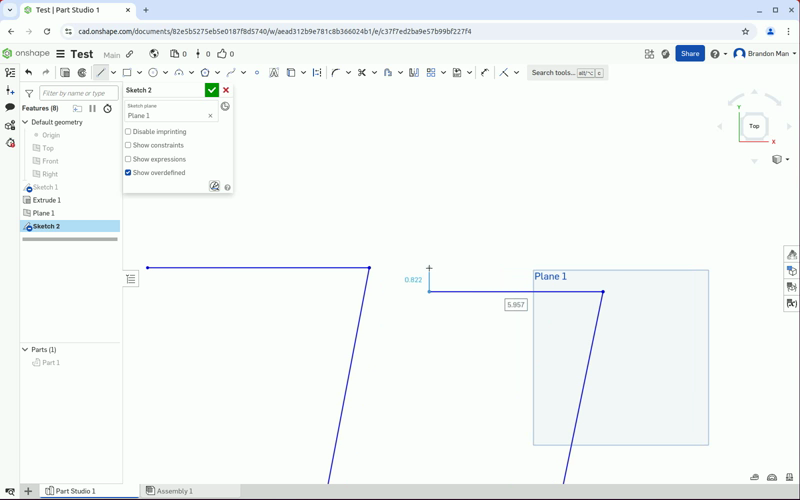
scroll(6)
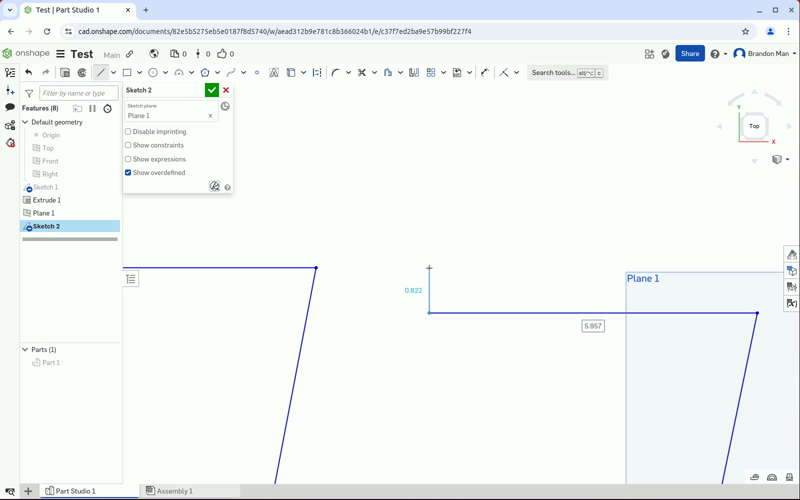
click(429, 267)
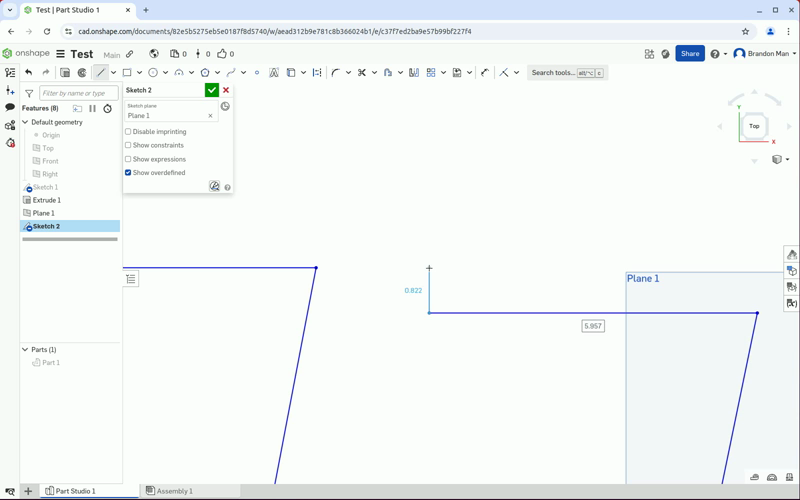
scroll(-6)
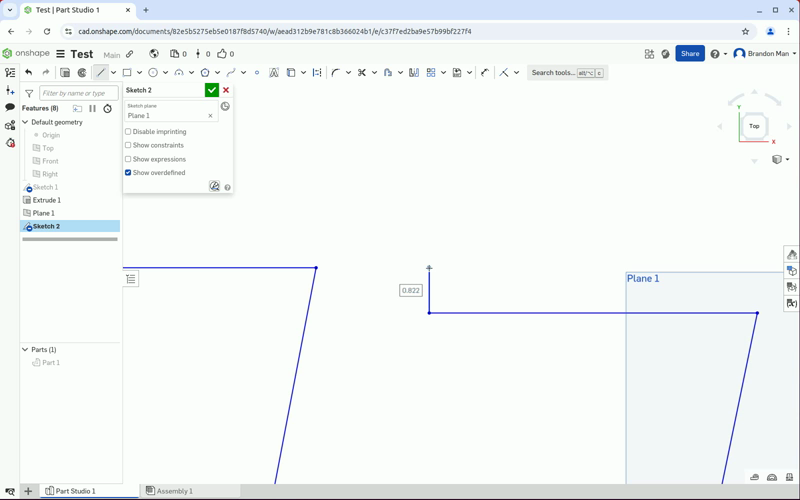
scroll(-6)
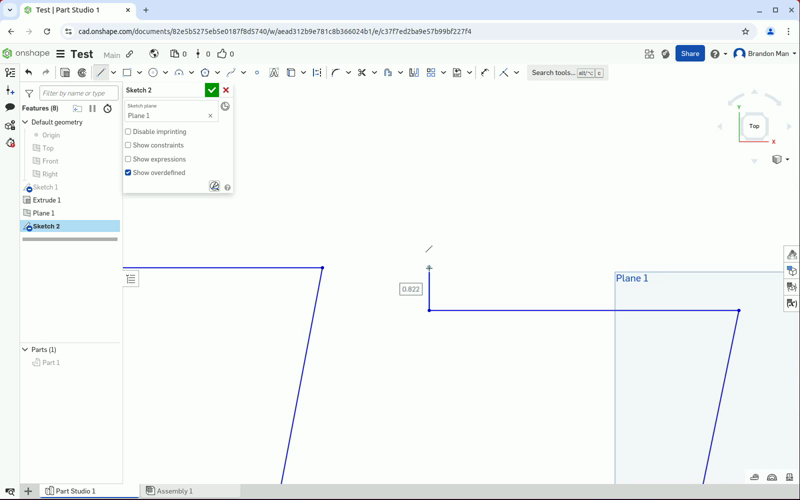
scroll(-6)
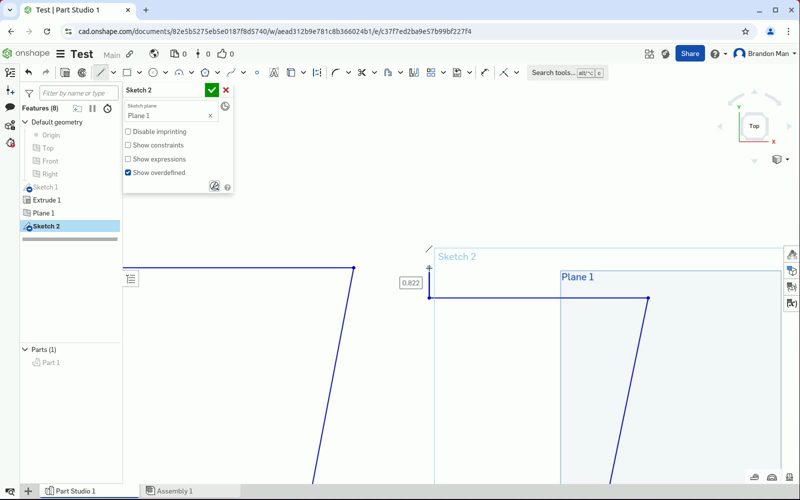
scroll(-6)
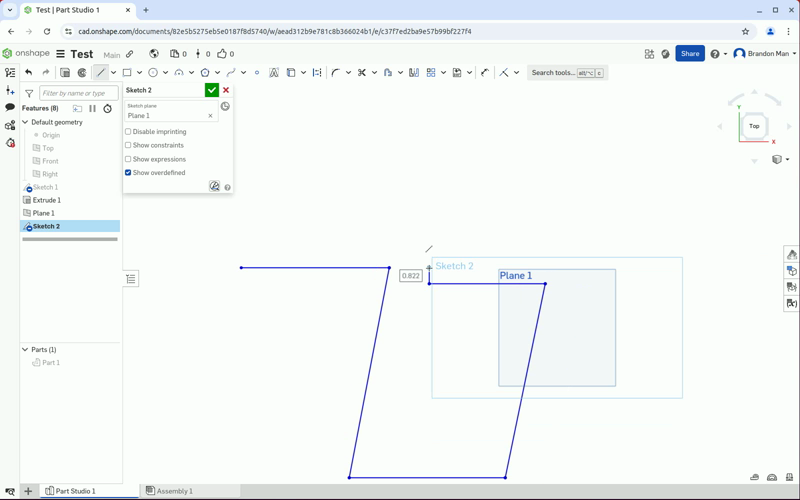
scroll(-6)
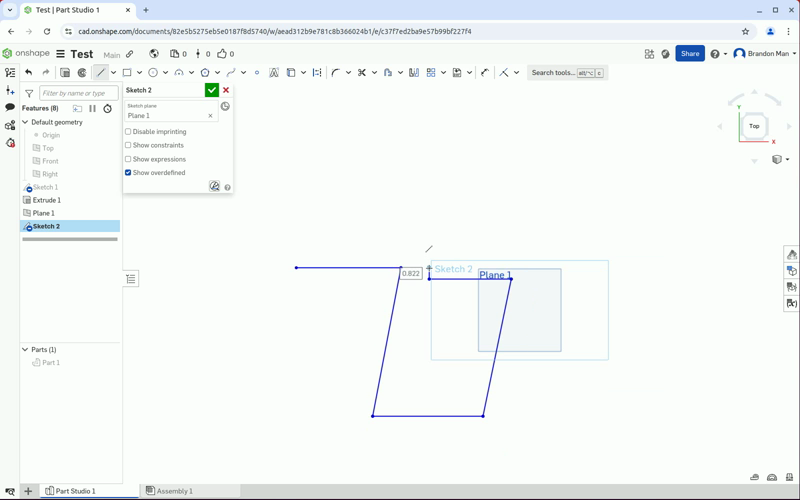
scroll(-6)
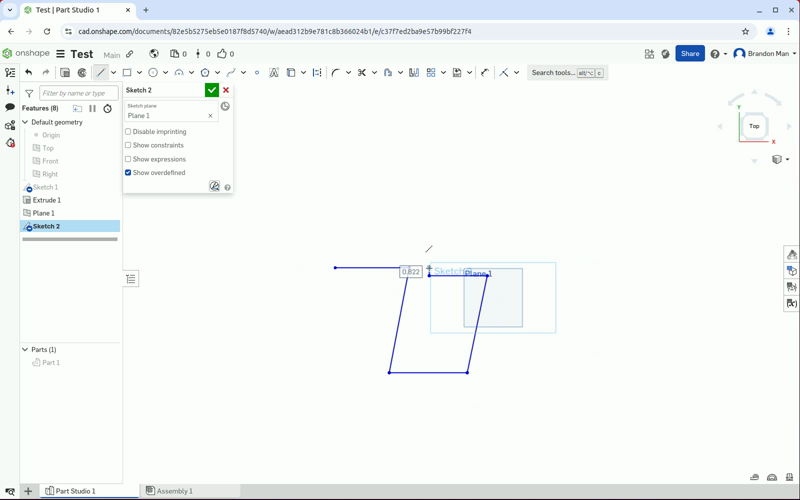
scroll(-6)
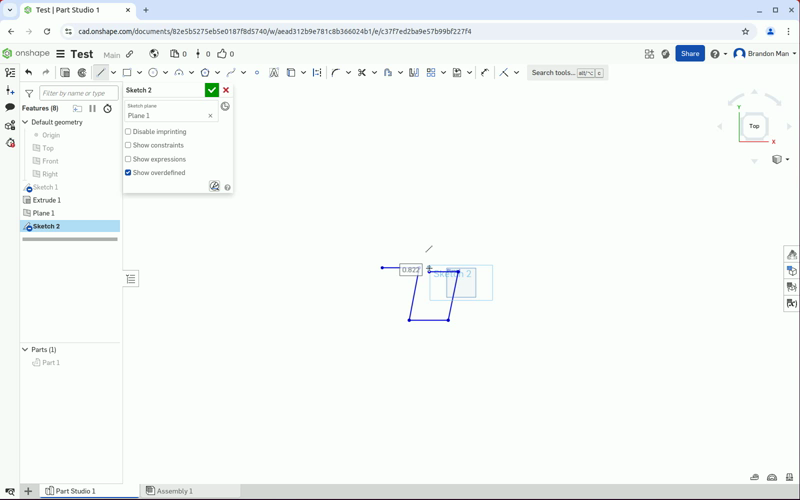
key_up(shift)
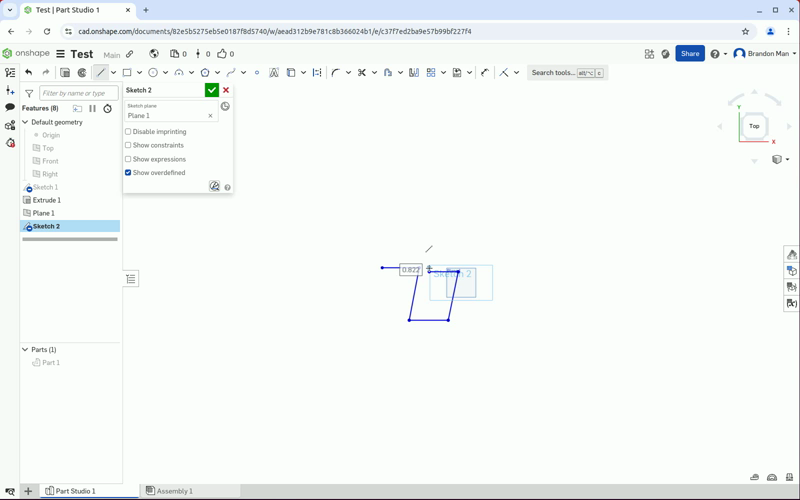
key_down(shift)
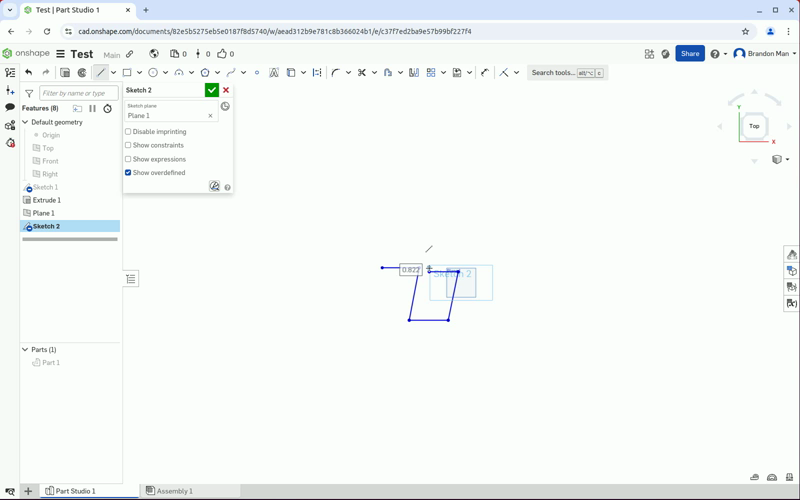
mouse_move(566, 267)
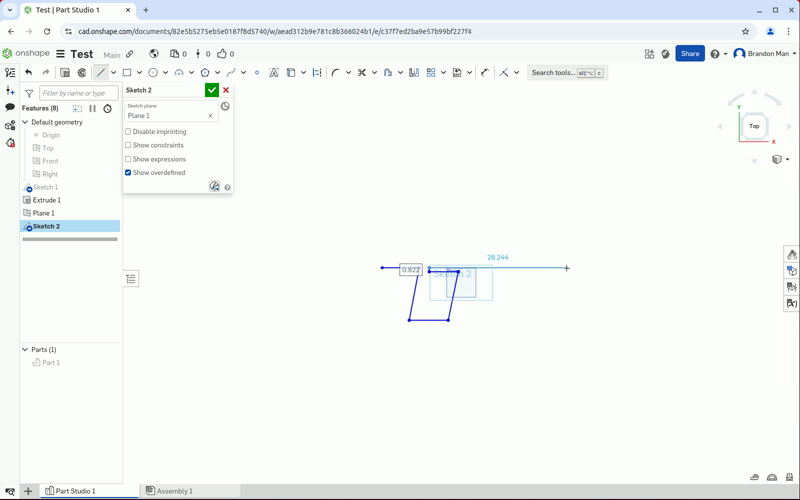
click(566, 267)
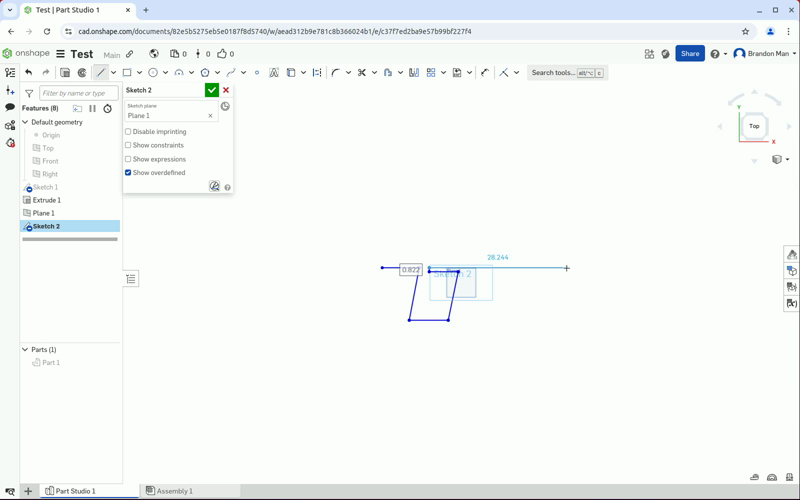
key_up(shift)
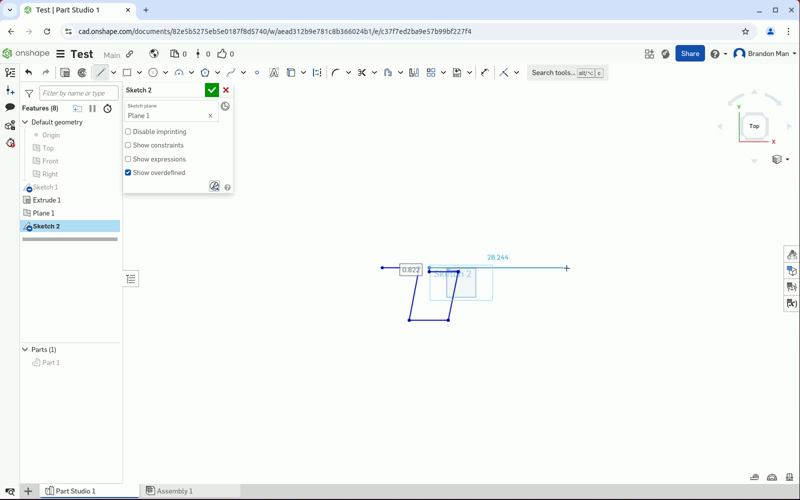
key_down(shift)
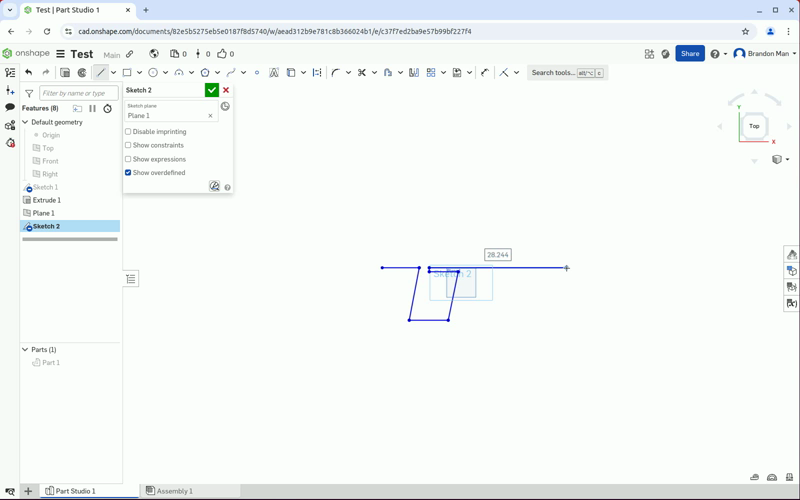
mouse_move(589, 267)
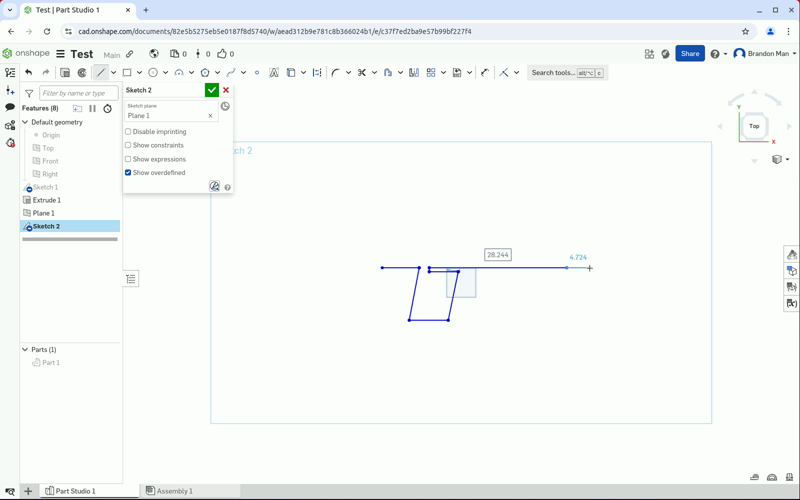
mouse_move(566, 261)
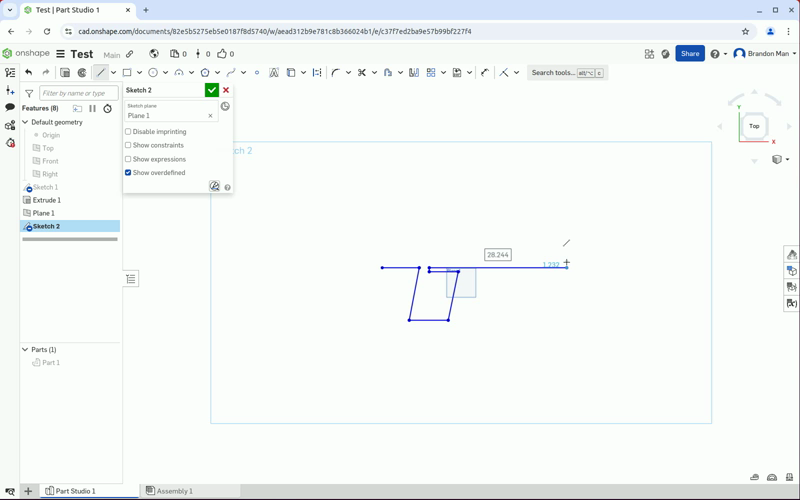
scroll(6)
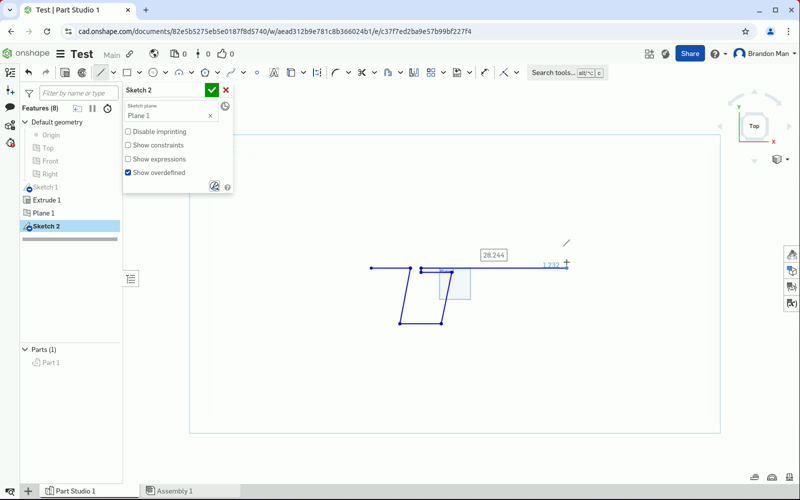
scroll(6)
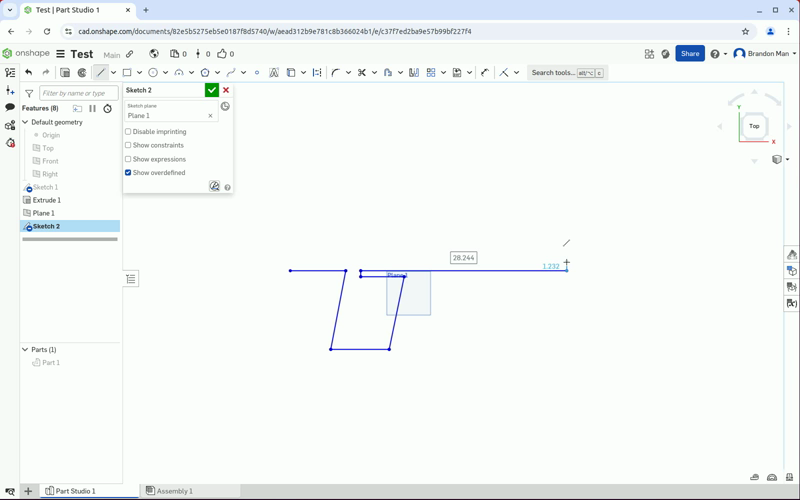
scroll(6)
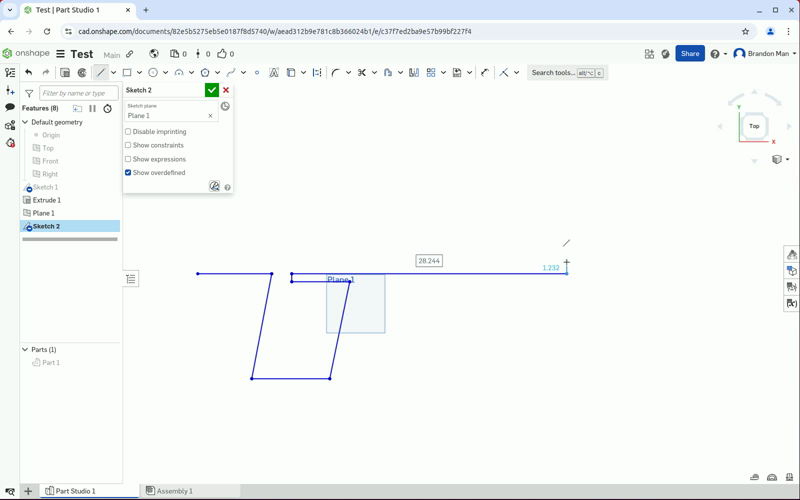
scroll(6)
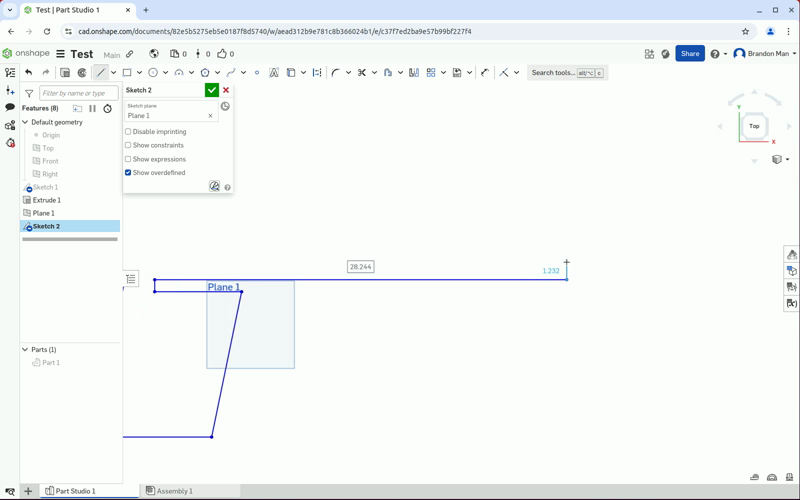
scroll(6)
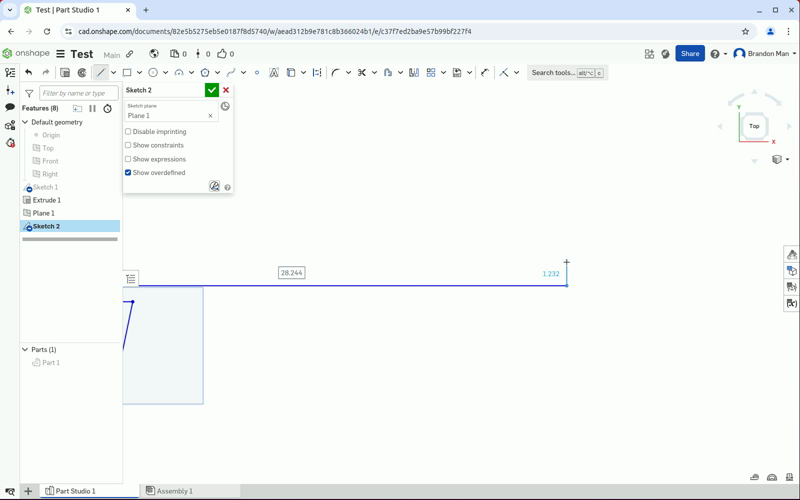
scroll(6)
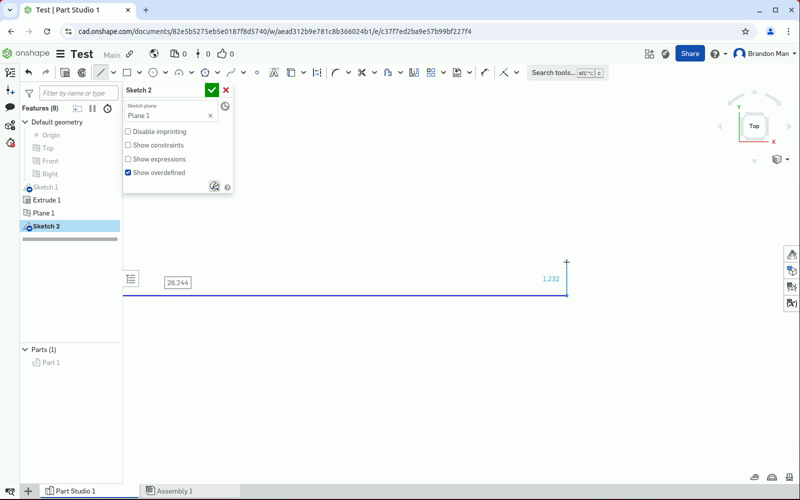
scroll(6)
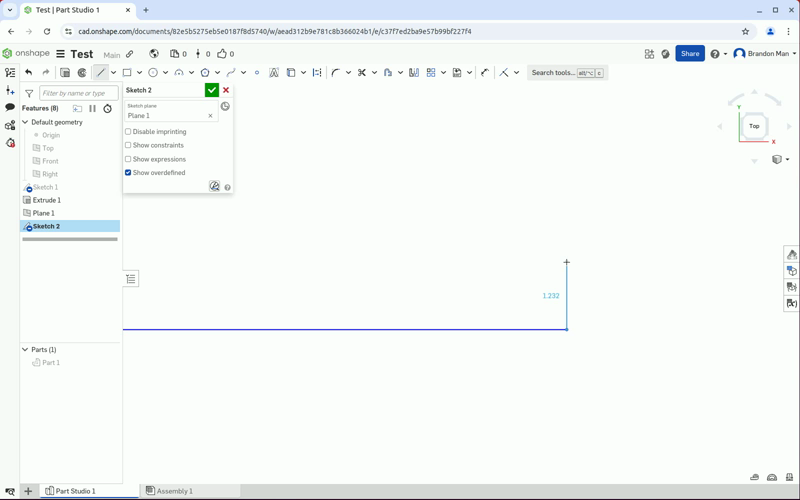
click(566, 261)
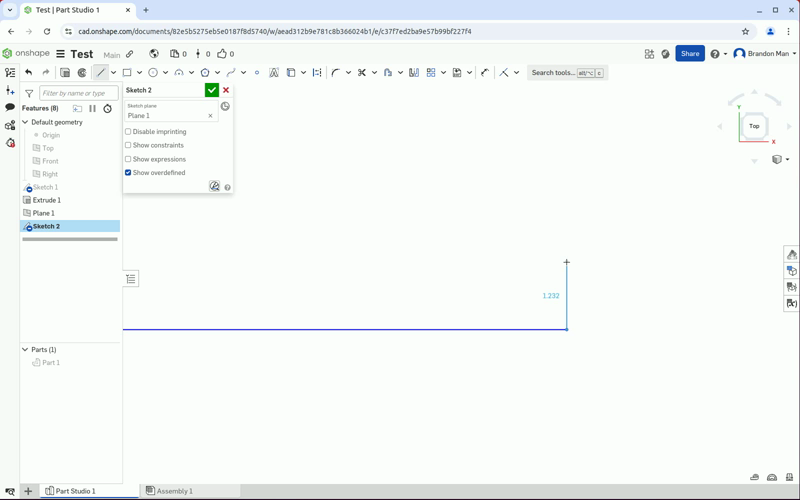
scroll(-6)
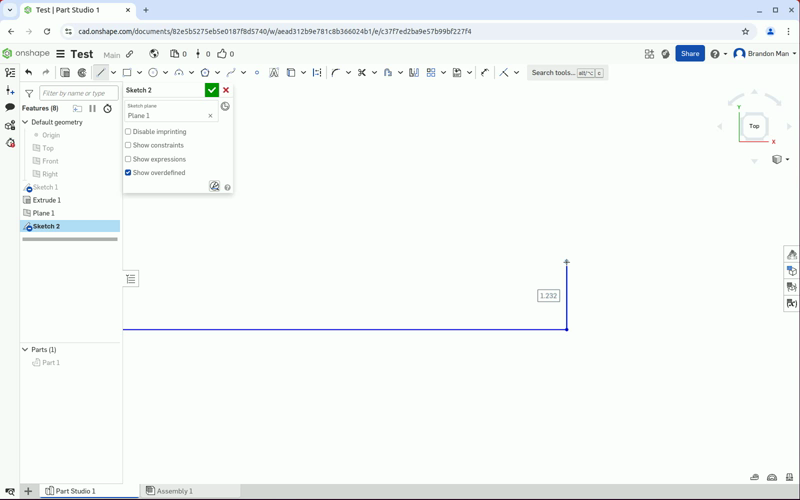
scroll(-6)
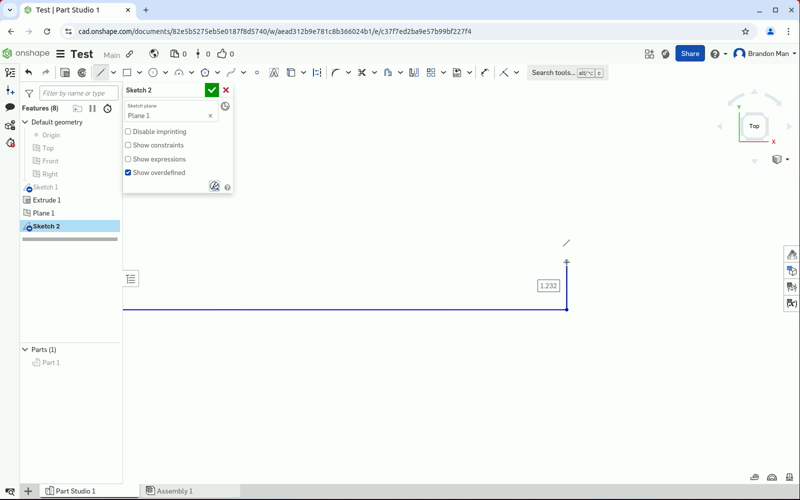
scroll(-6)
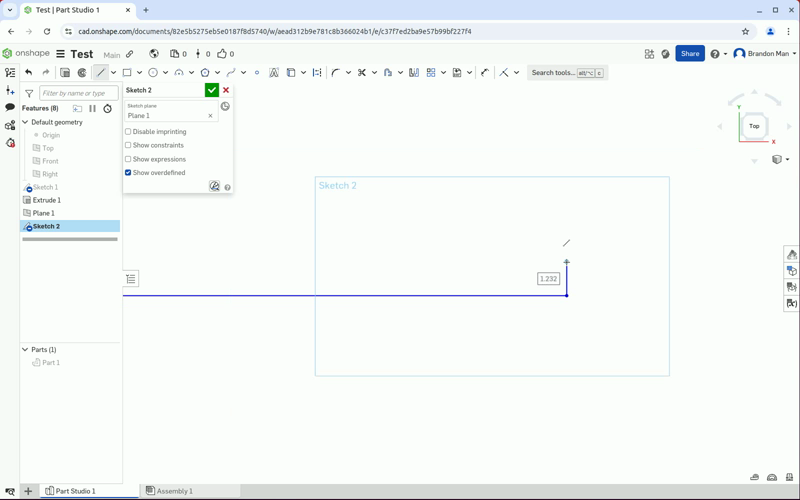
scroll(-6)
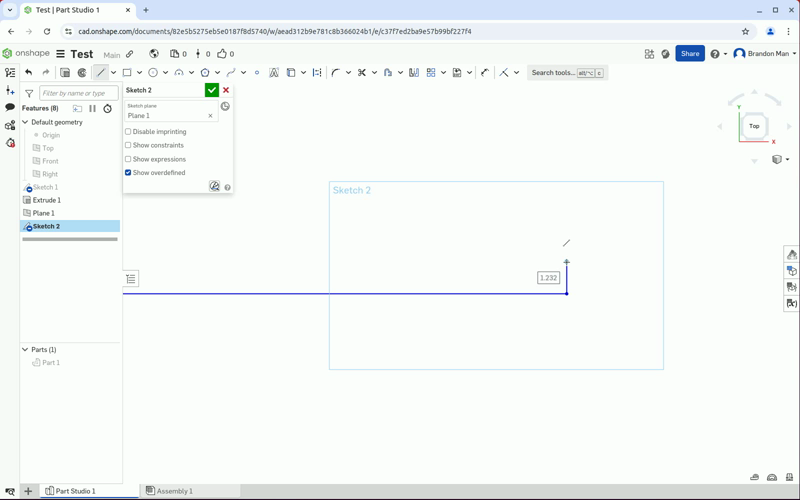
scroll(-6)
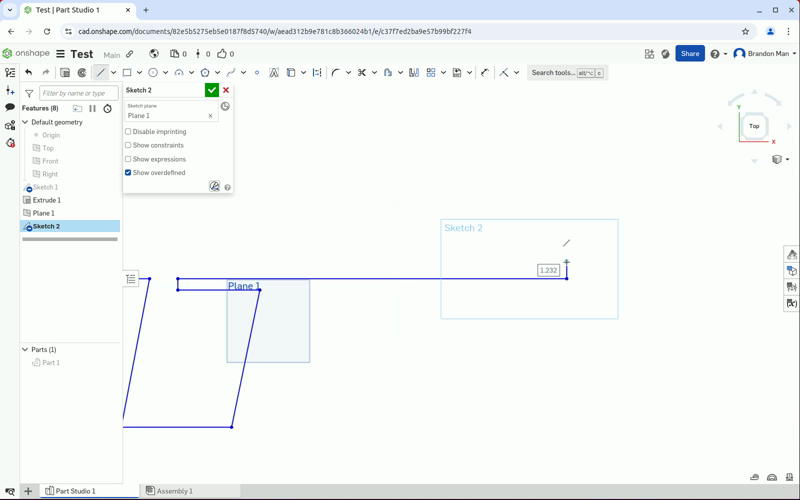
scroll(-6)
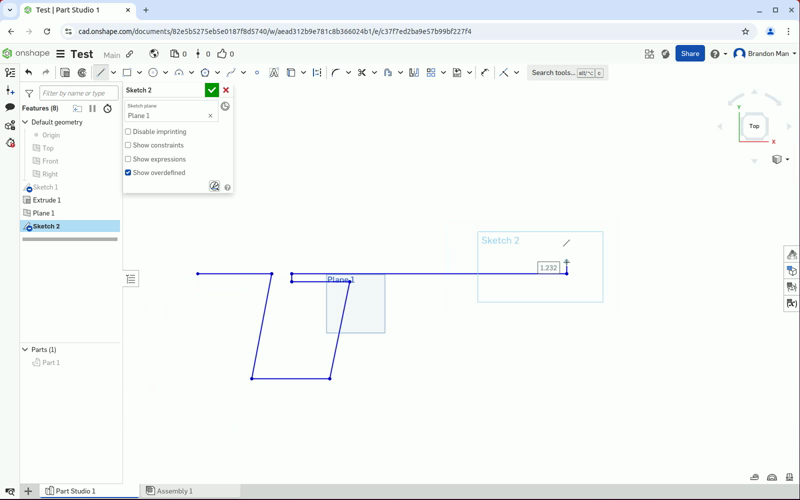
scroll(-6)
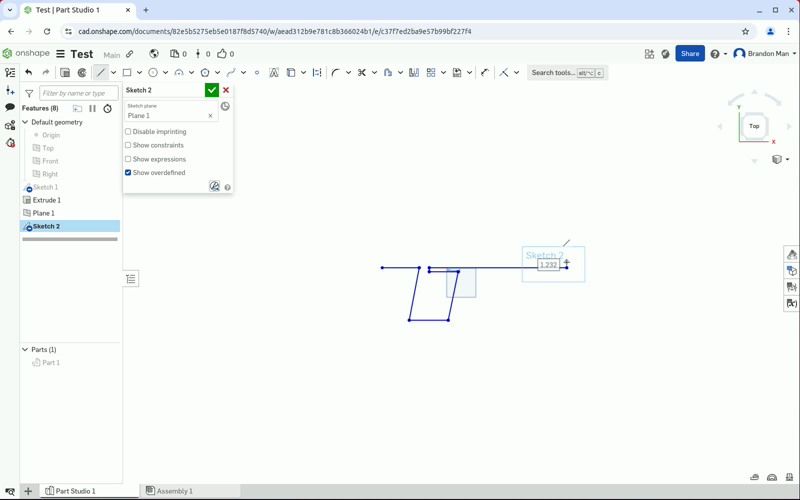
key_up(shift)
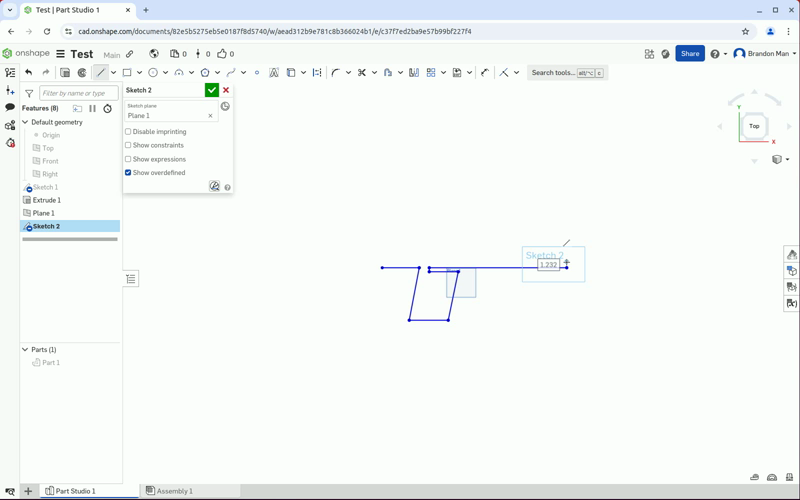
key_down(shift)
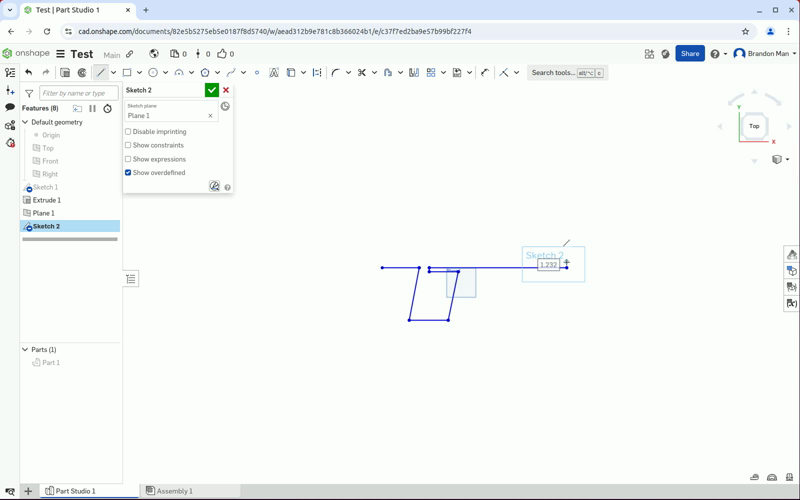
mouse_move(500, 261)
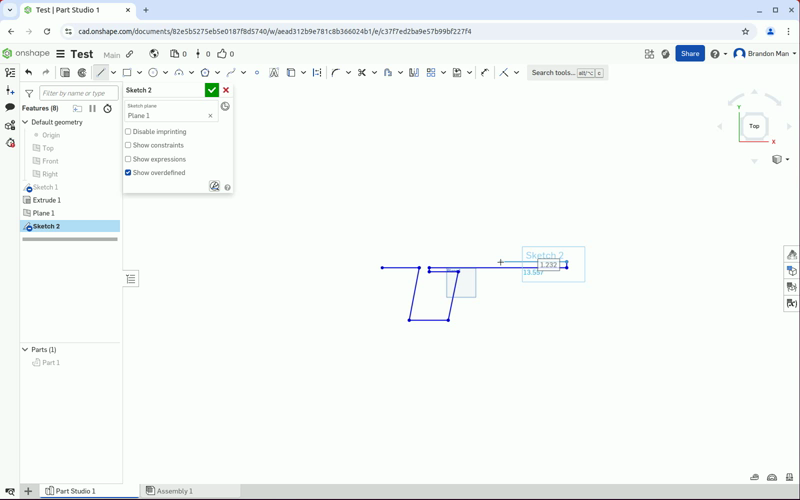
click(500, 261)
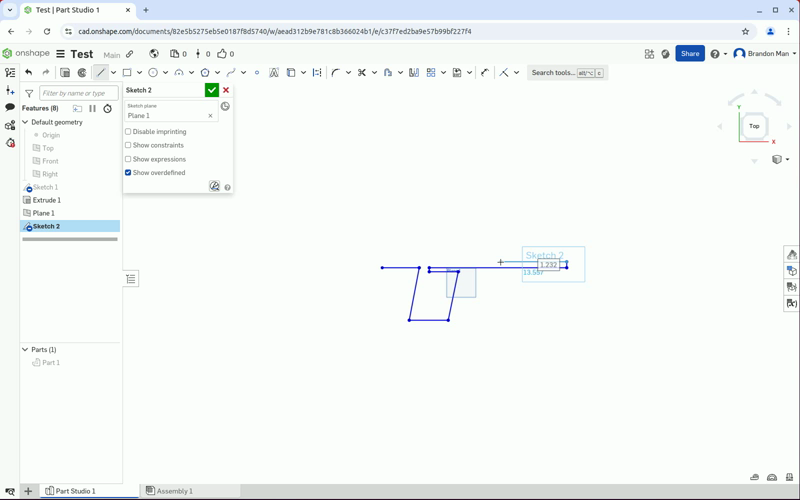
key_up(shift)
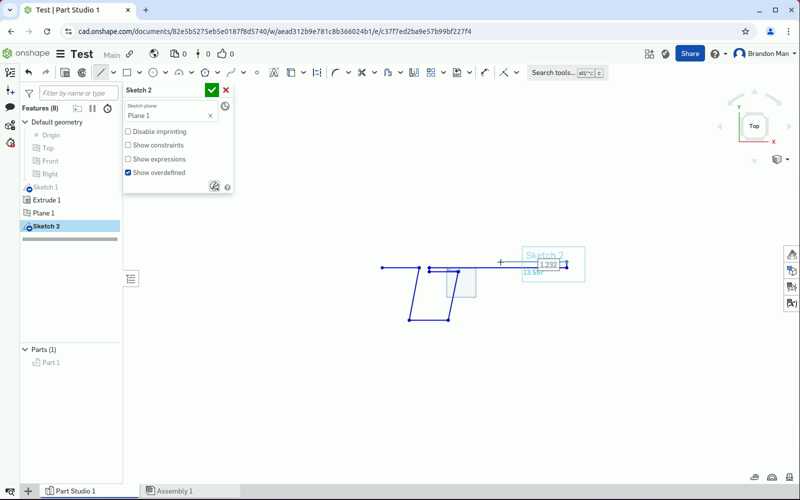
key_down(shift)
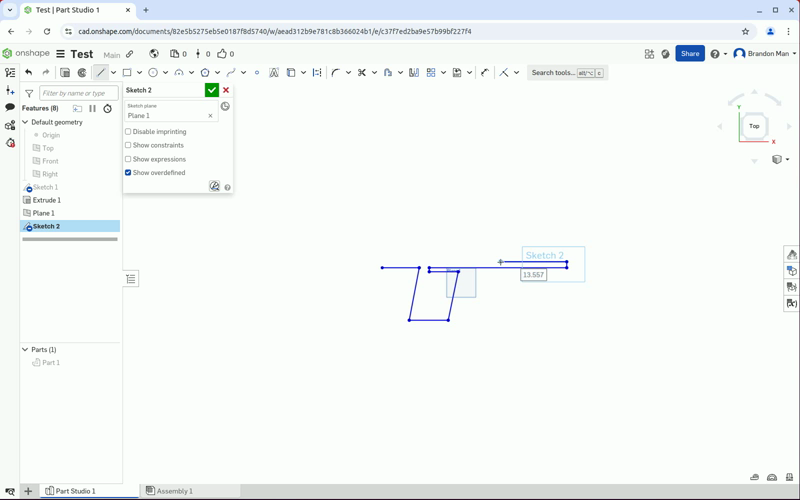
mouse_move(530, 261)
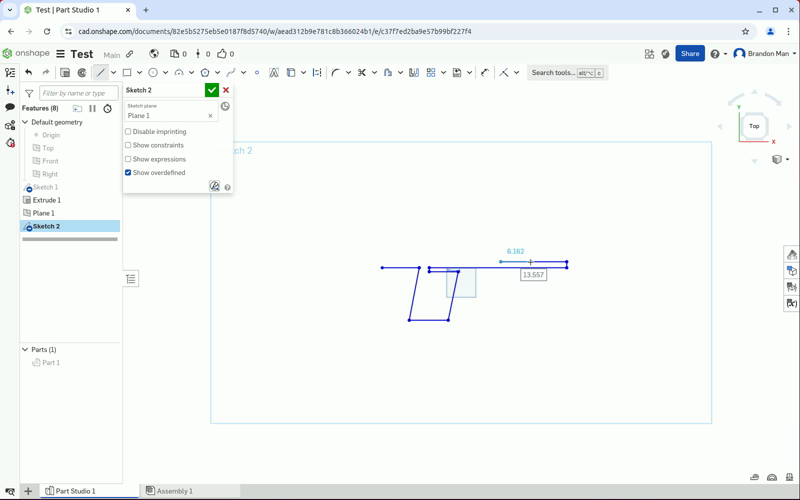
mouse_move(500, 236)
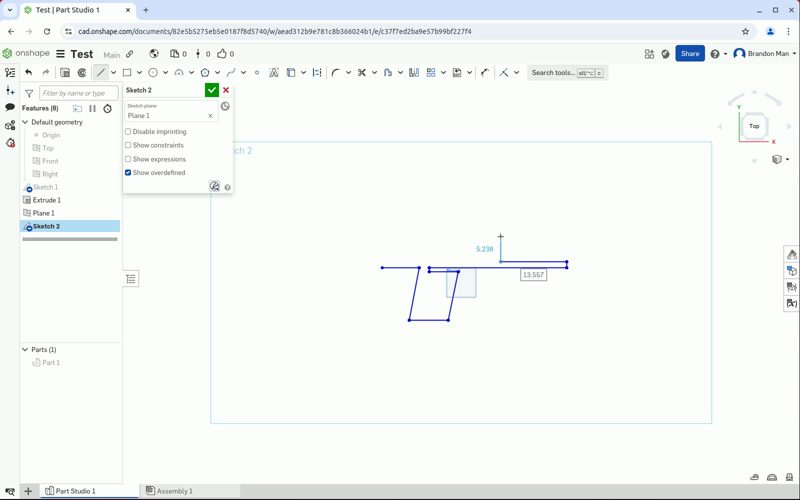
click(500, 236)
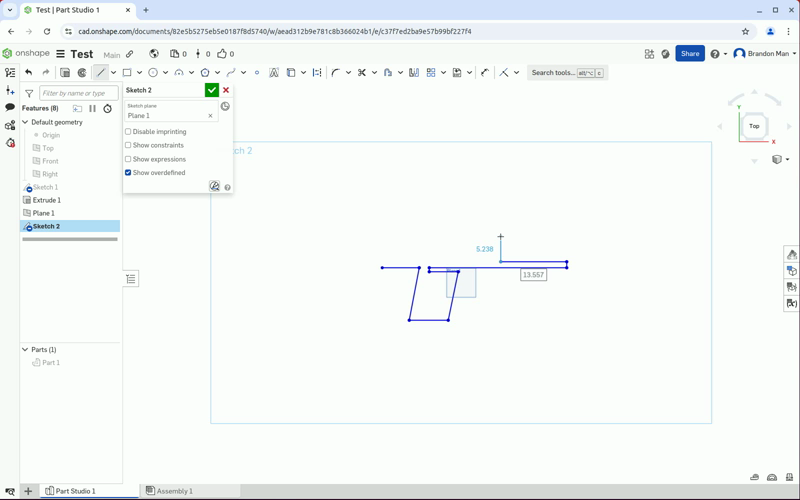
key_up(shift)
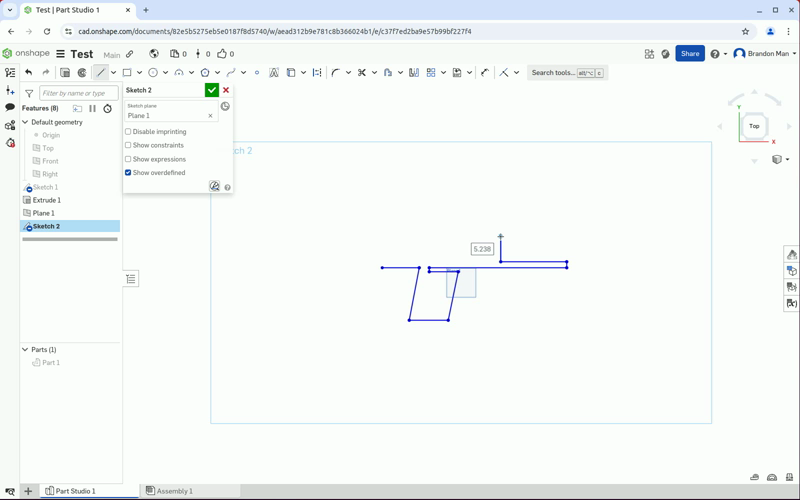
key_down(shift)
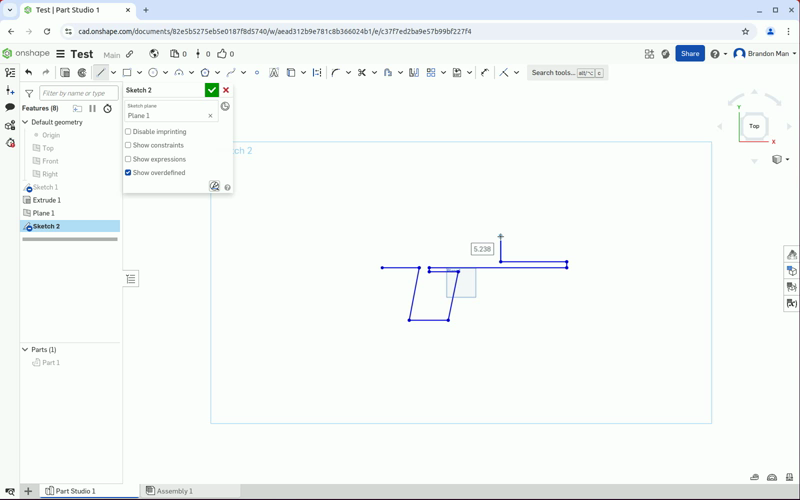
mouse_move(389, 236)
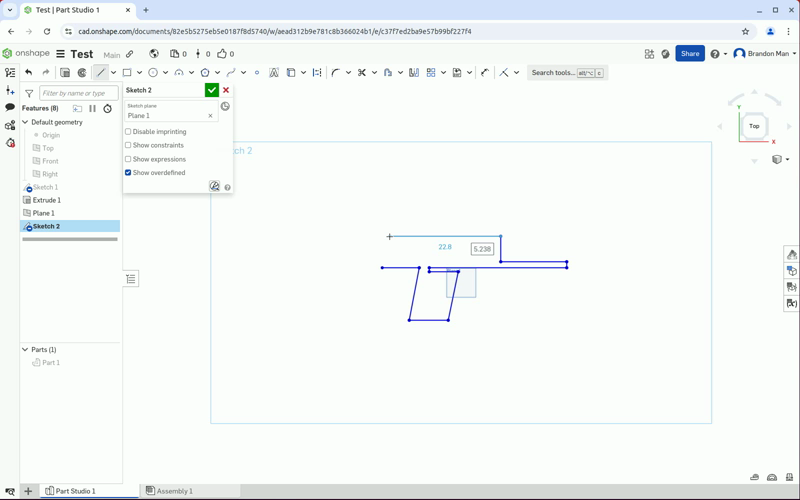
click(389, 236)
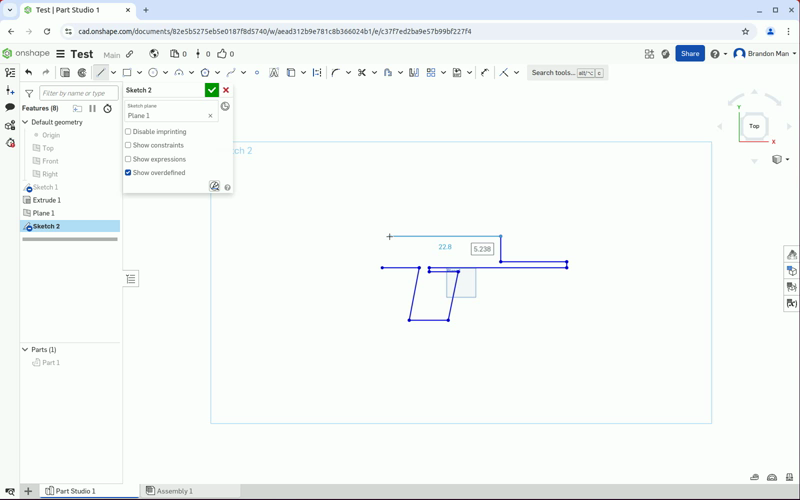
key_up(shift)
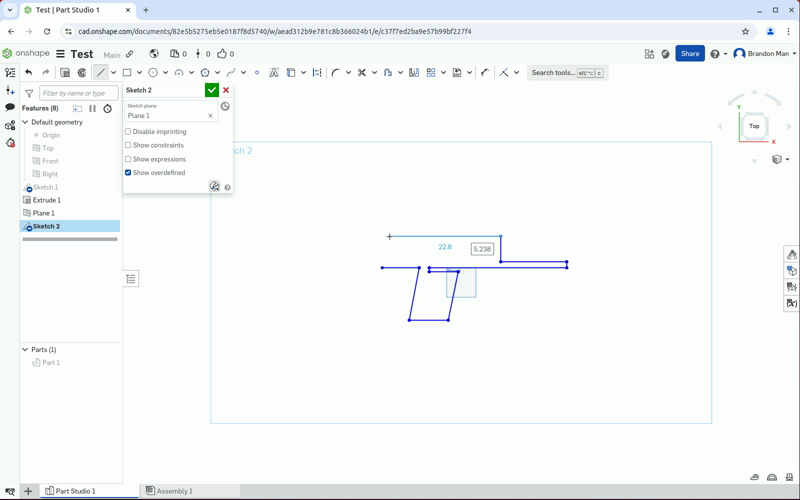
mouse_move(420, 236)
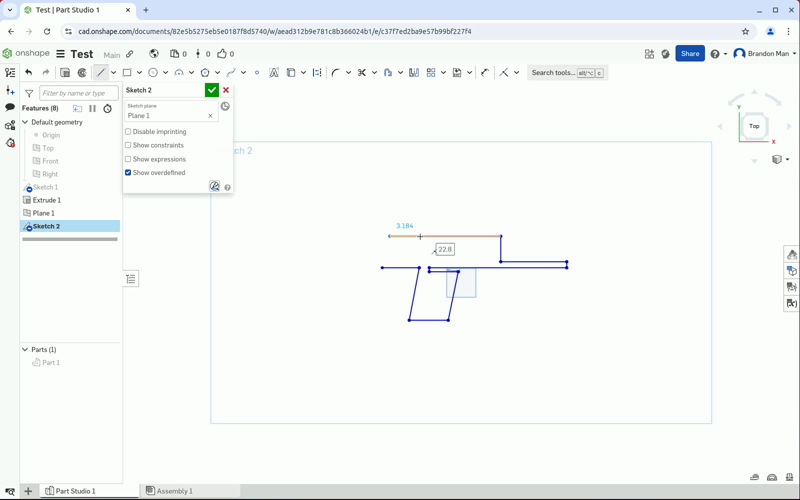
key_down(shift)
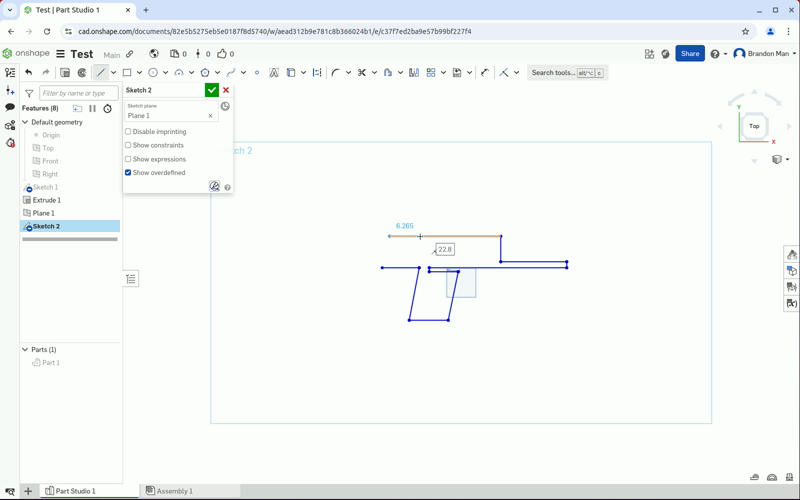
mouse_move(382, 267)
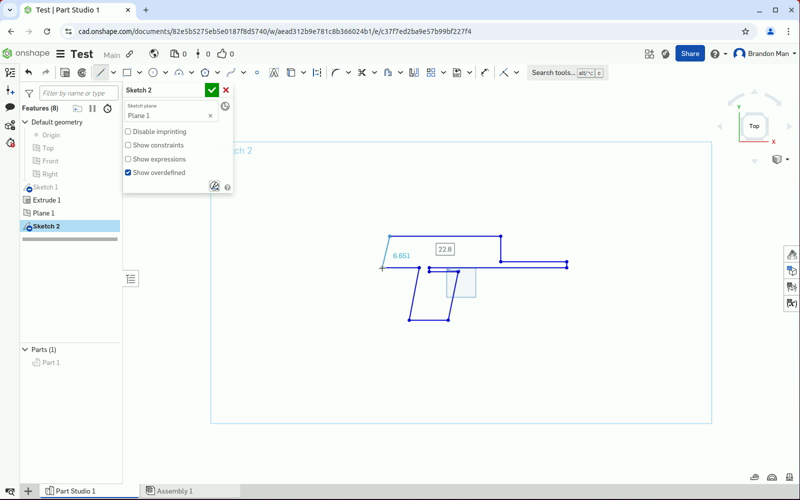
key_up(shift)
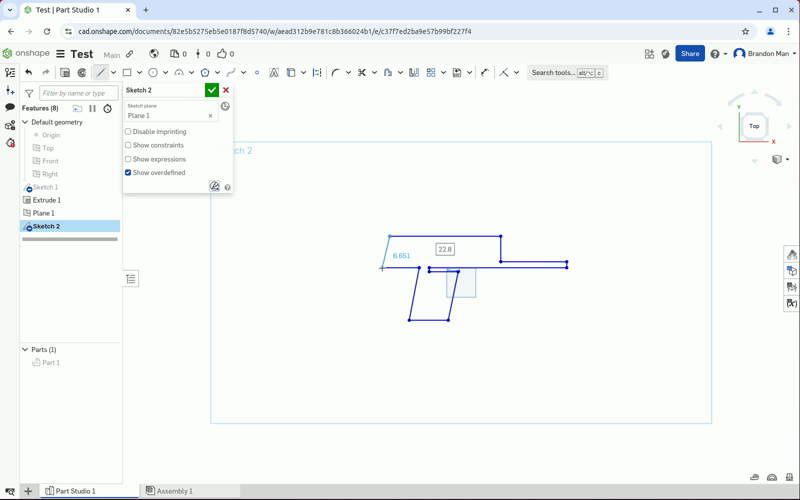
click(382, 267)
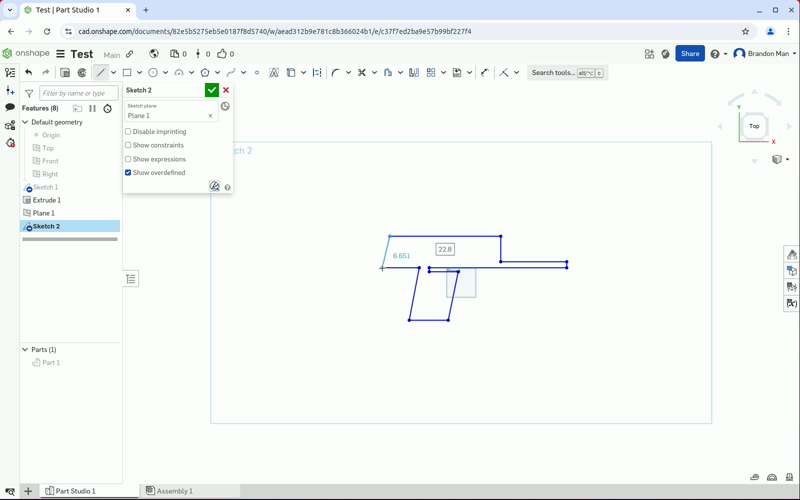
key(esc)
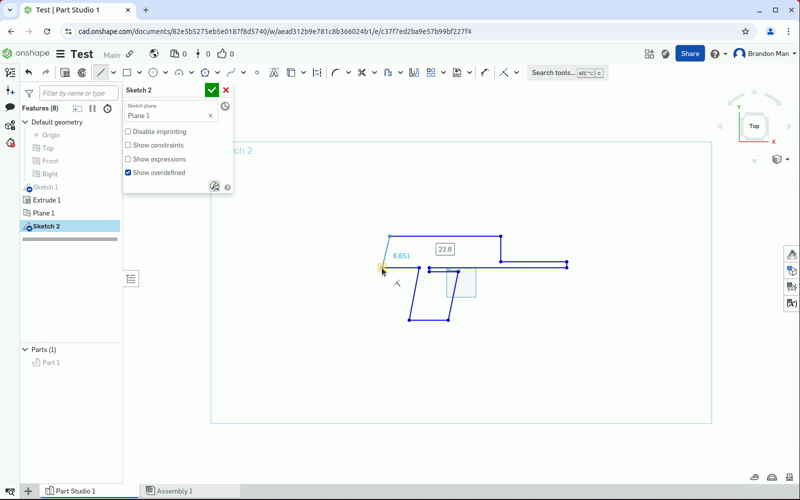
mouse_move(442, 304)
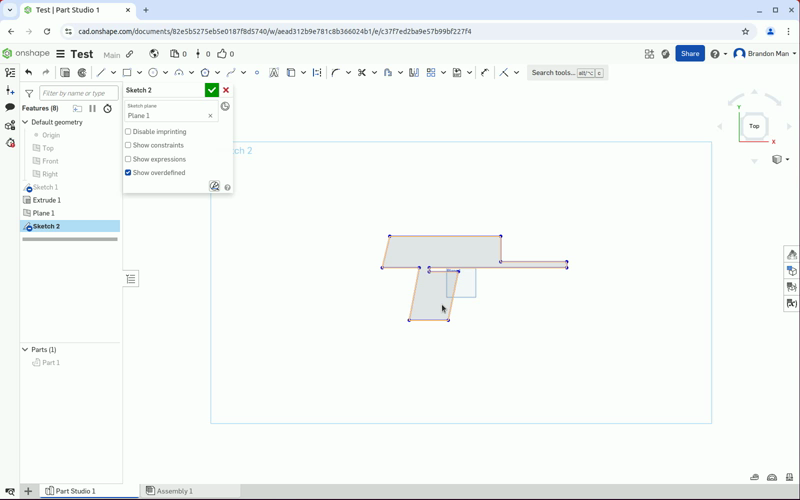
click(442, 304)
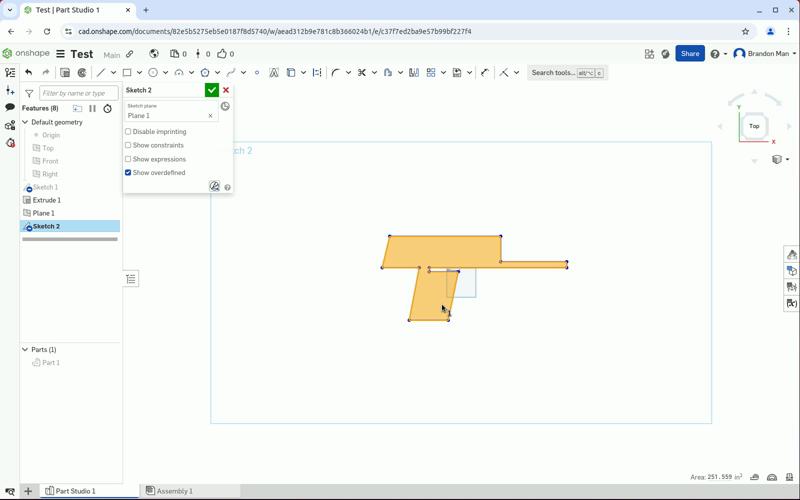
mouse_move(73, 352)
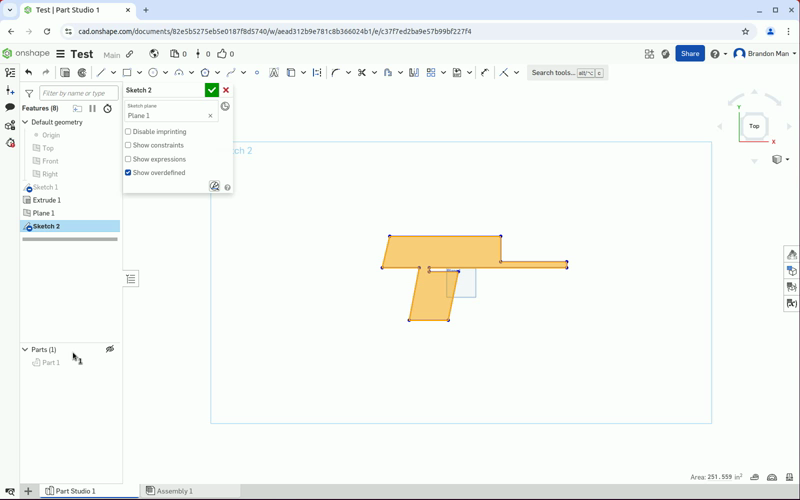
key(shift+y)
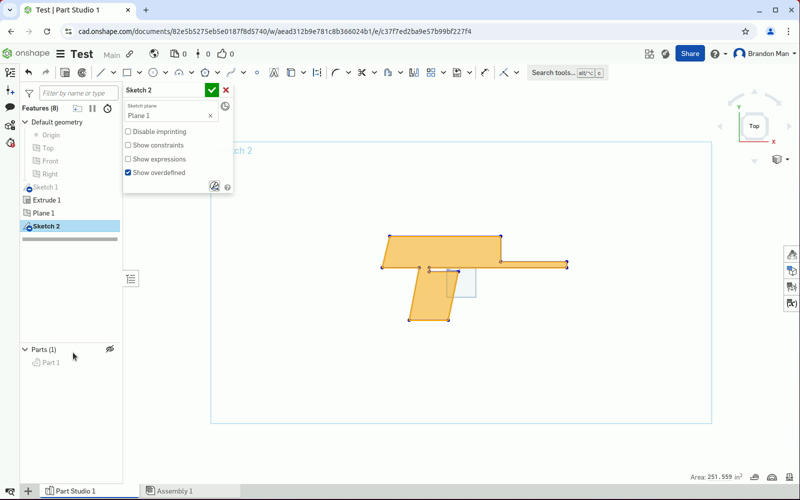
key(shift+e)
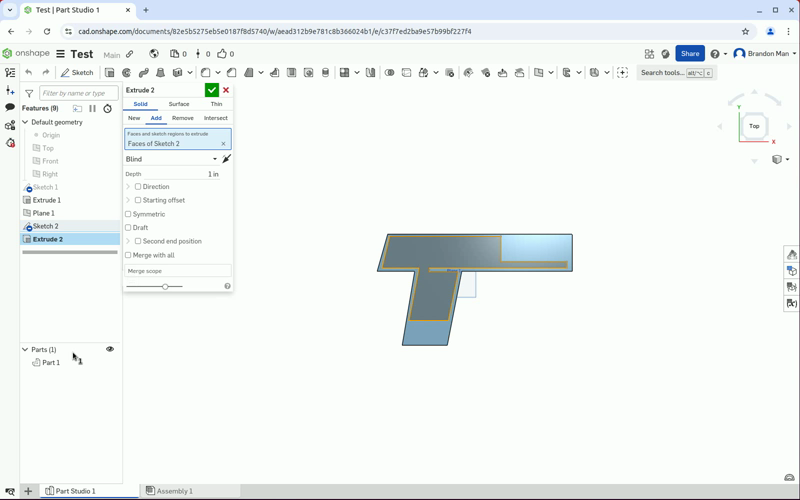
mouse_move(143, 106)
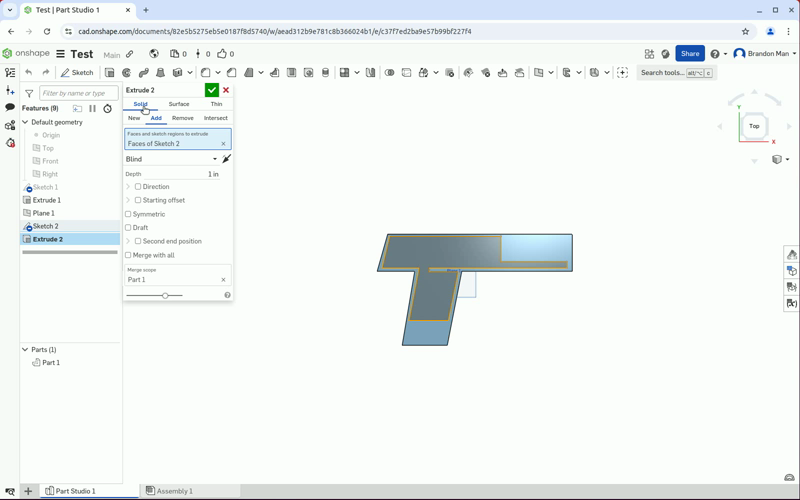
click(143, 106)
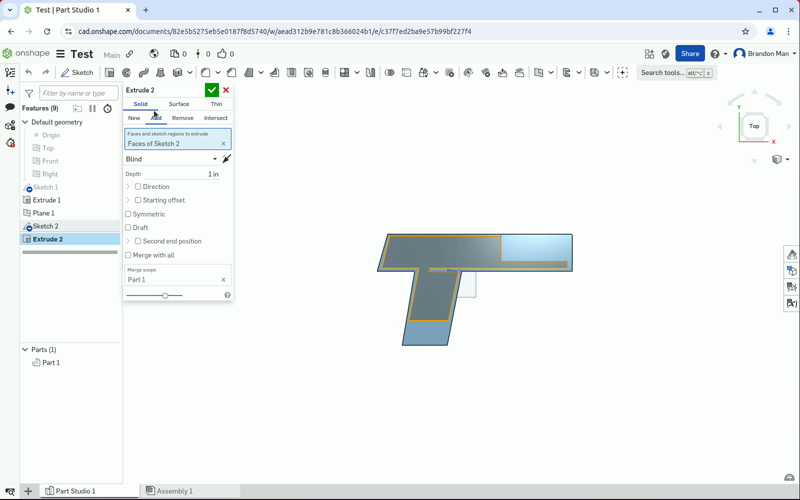
mouse_move(186, 120)
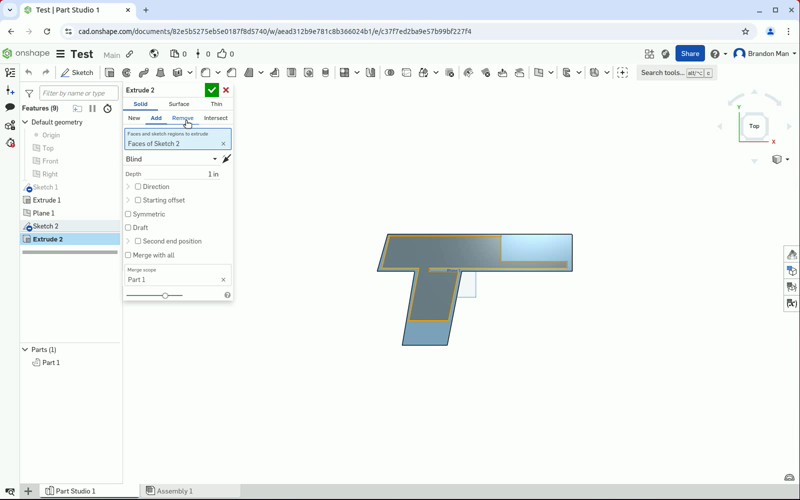
click(186, 120)
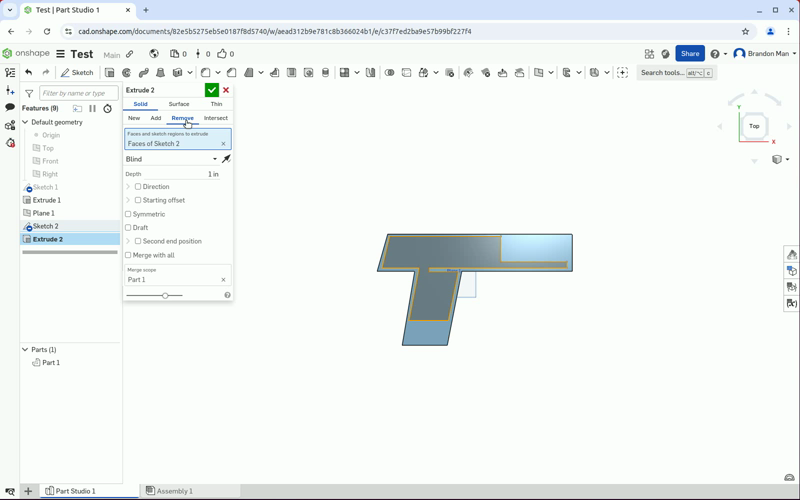
key(tab, 4)
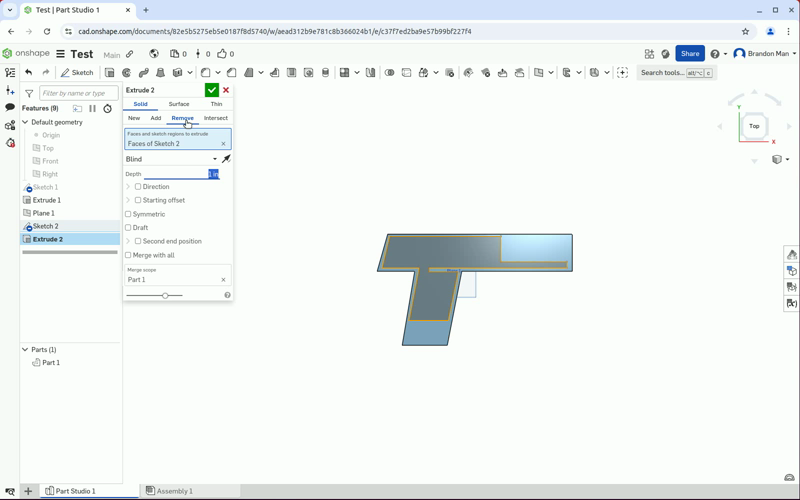
text(6.981)
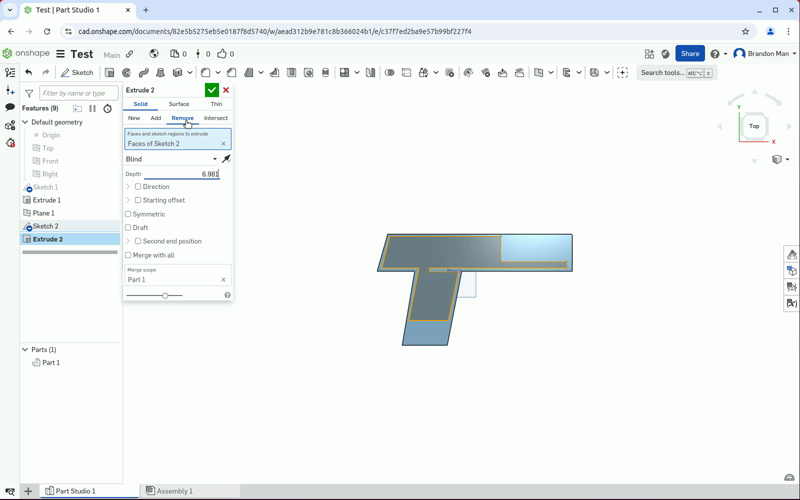
key(tab, 6)
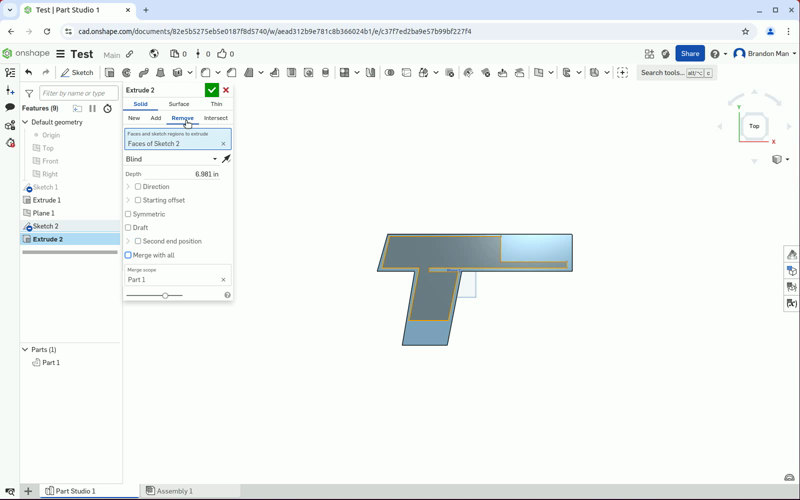
key(space)
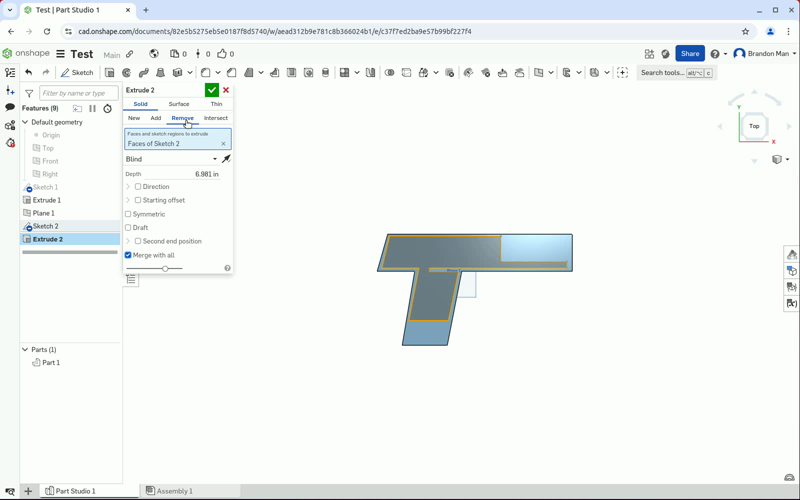
key(enter)
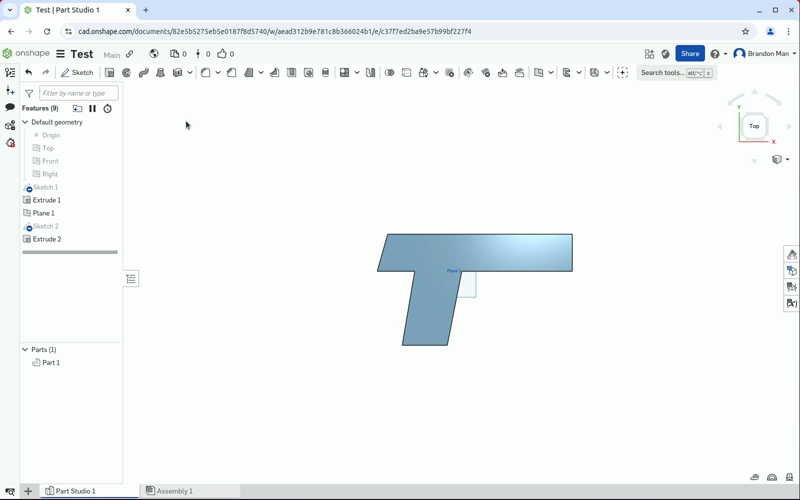
key(shift+h)
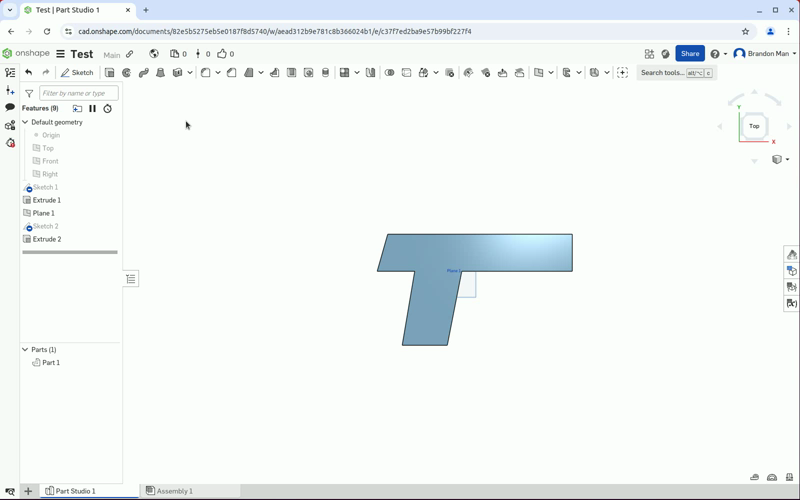
key(shift+h)
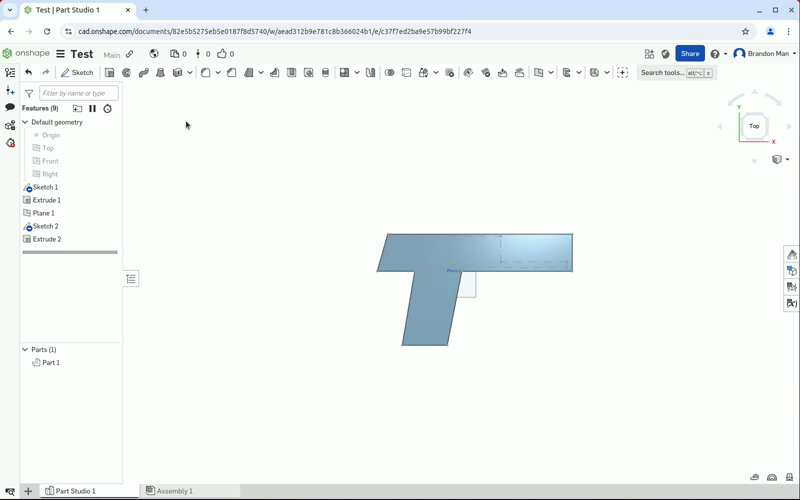
key(shift+7)
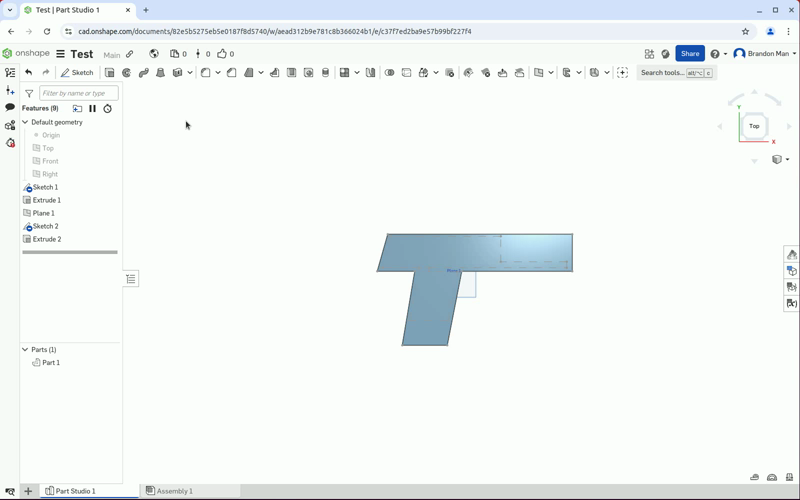
key(up, 3)
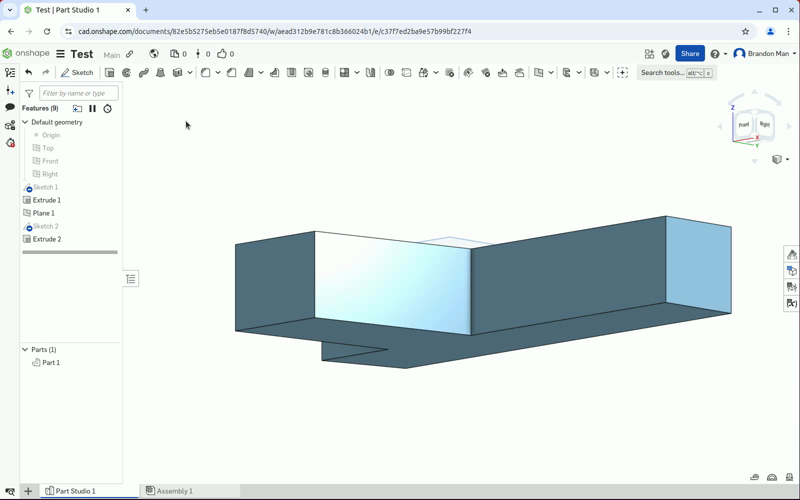
key(left, 3)
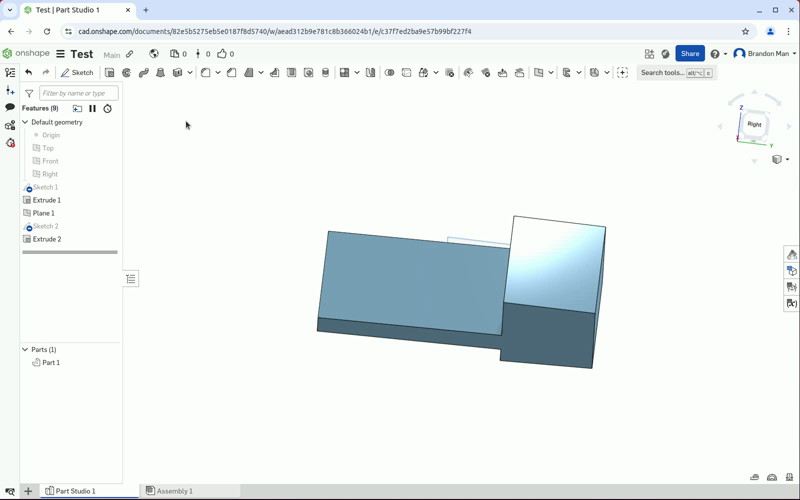
key(right, 3)
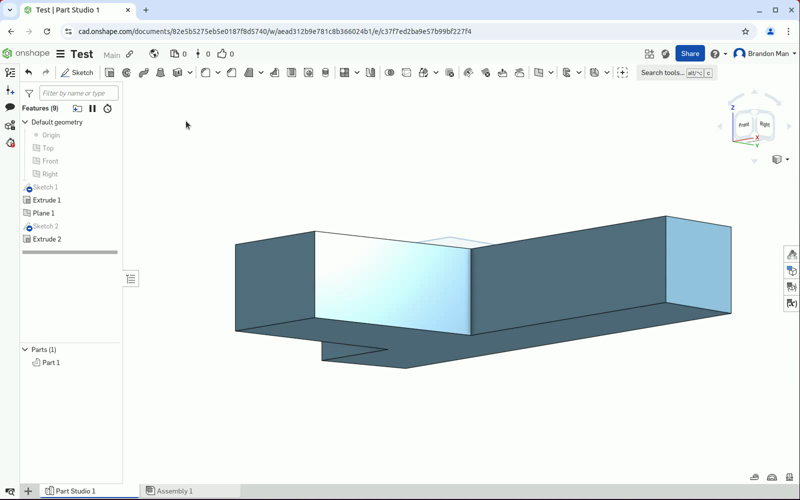
key(down, 3)
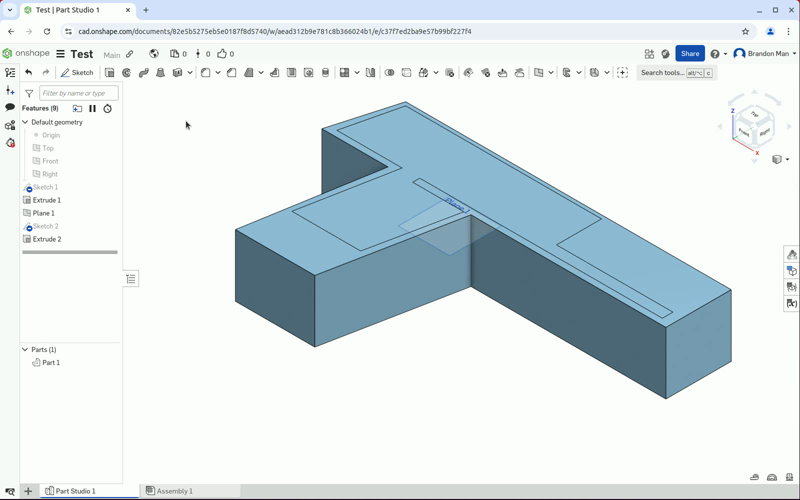
mouse_move(73, 189)
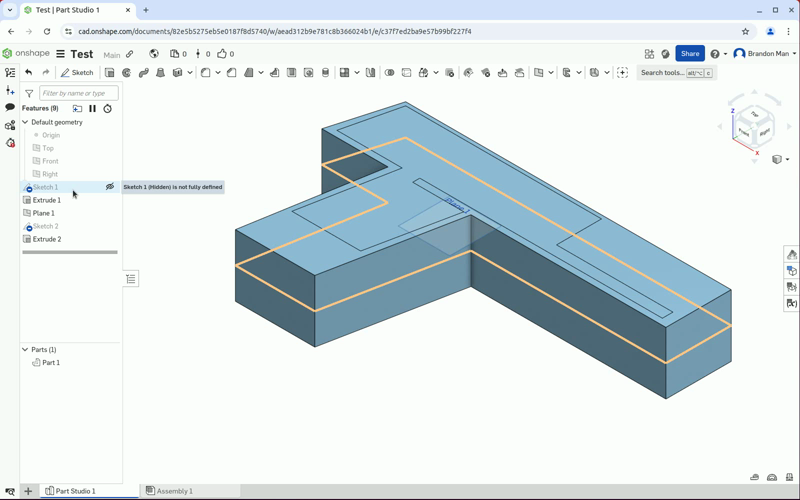
click(73, 189)